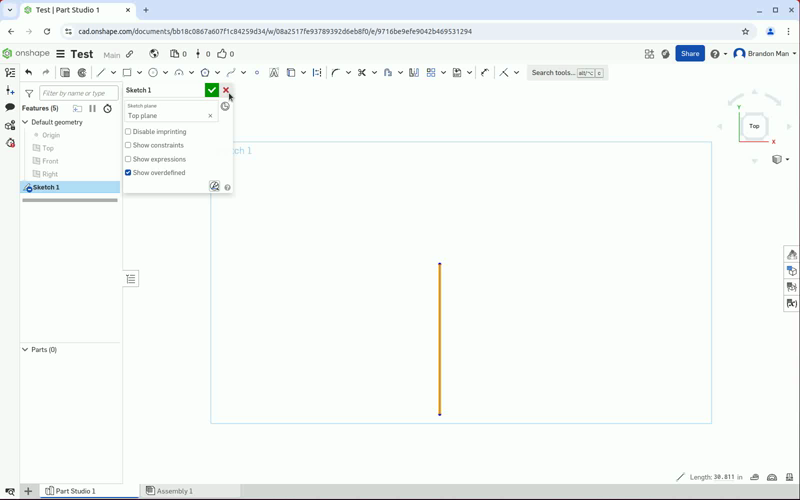
key(shift+h)
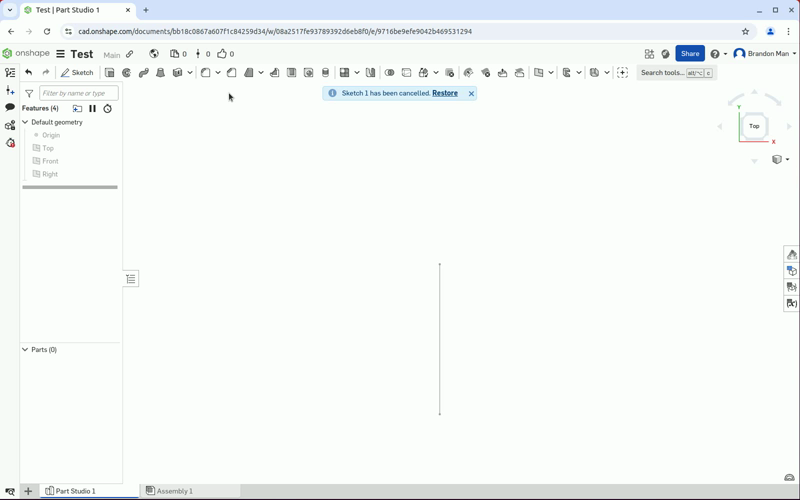
mouse_move(73, 352)
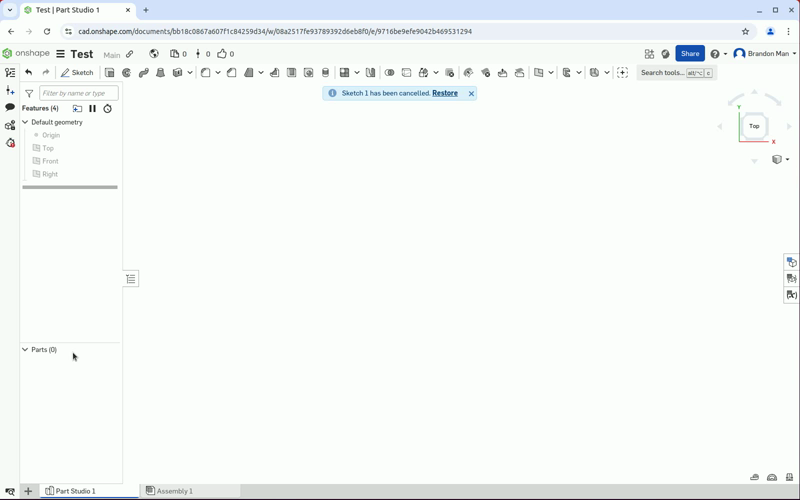
key(y)
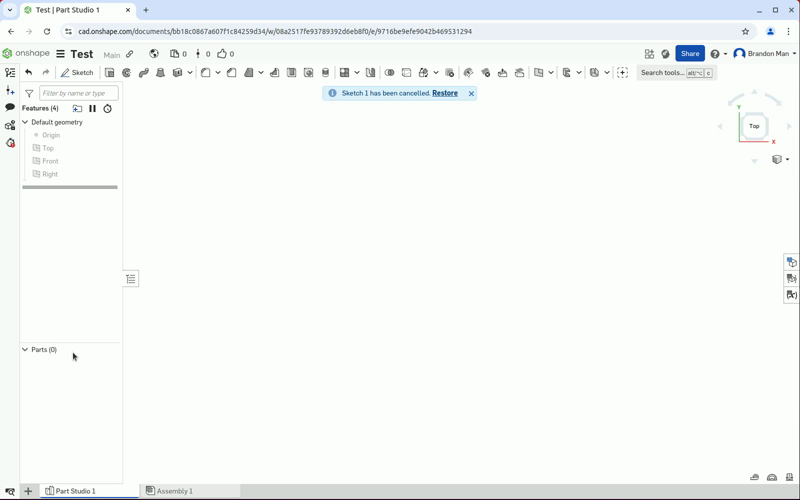
key(shift+p)
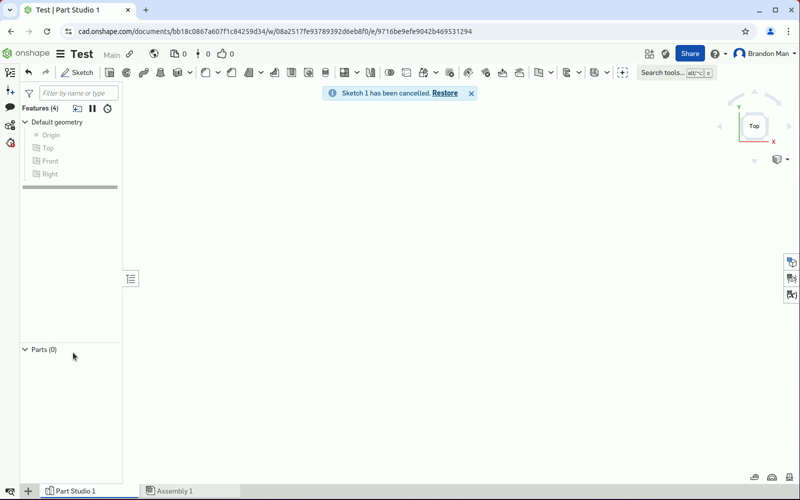
key(space)
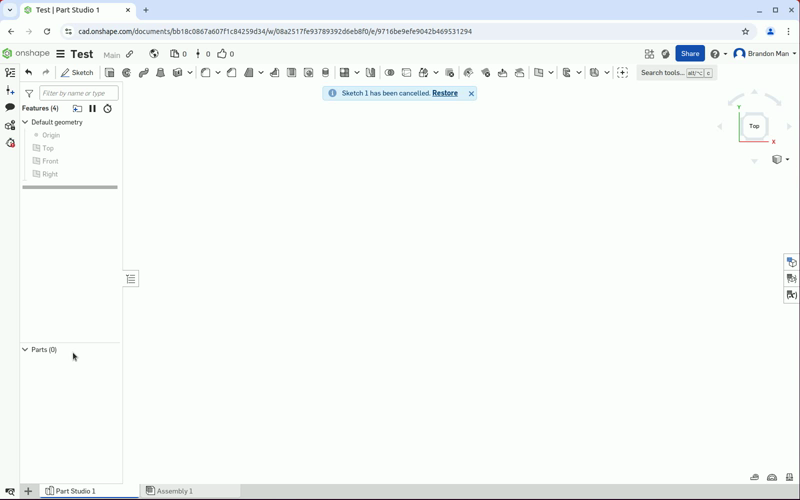
key_down(shift)
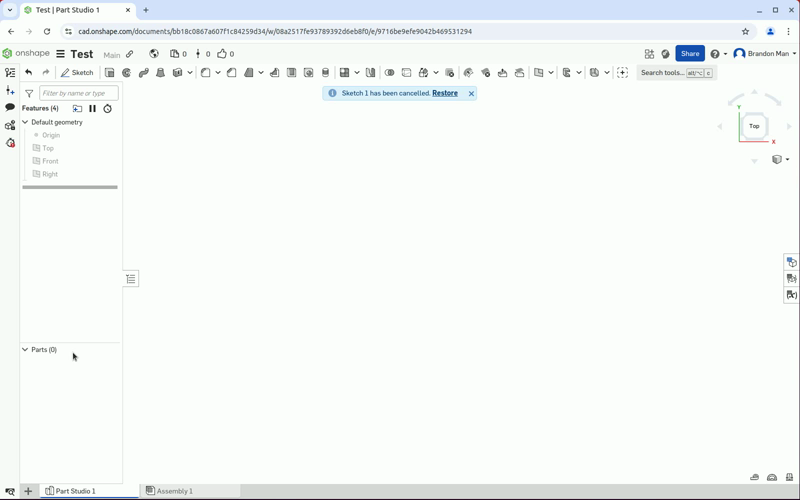
key(up)
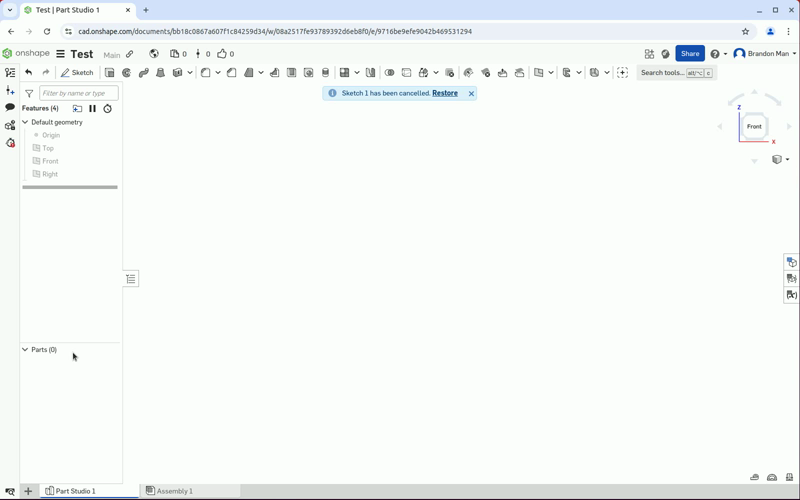
key_up(shift)
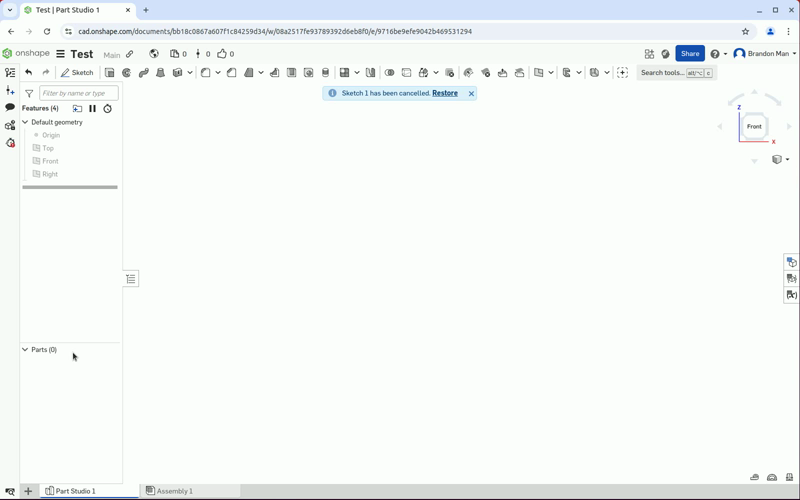
mouse_move(73, 352)
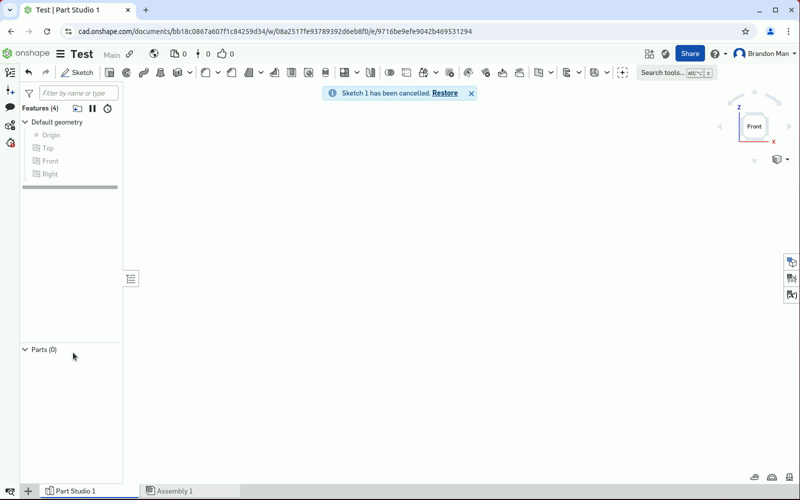
key(shift+y)
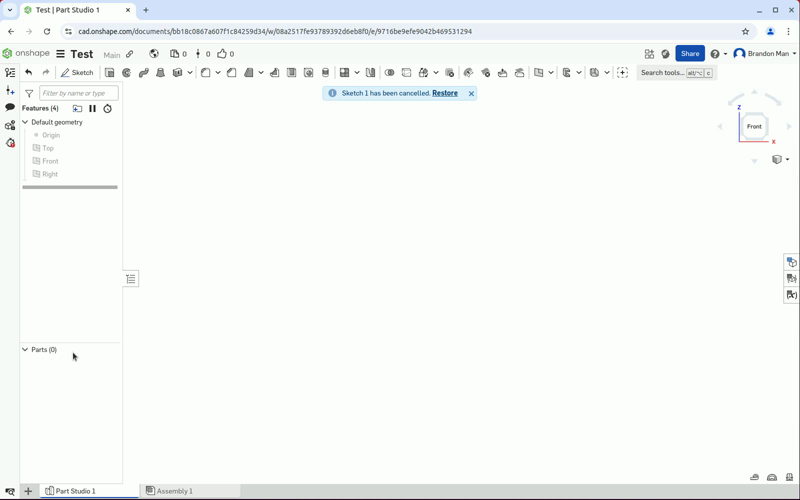
key(shift+s)
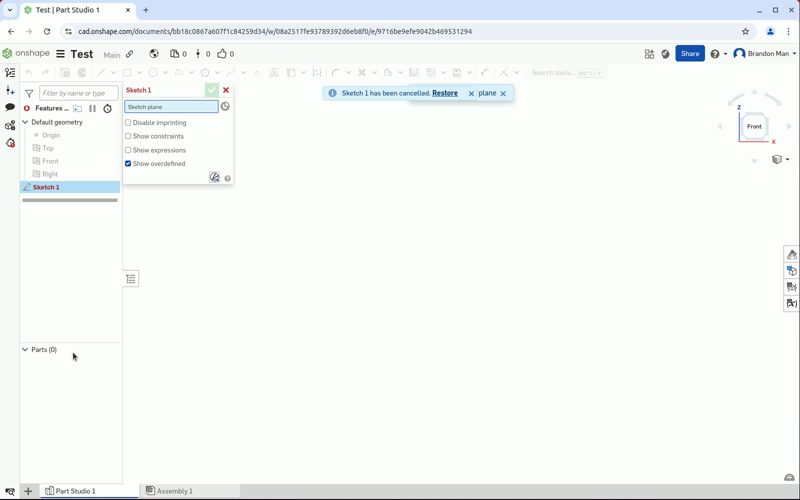
mouse_move(73, 163)
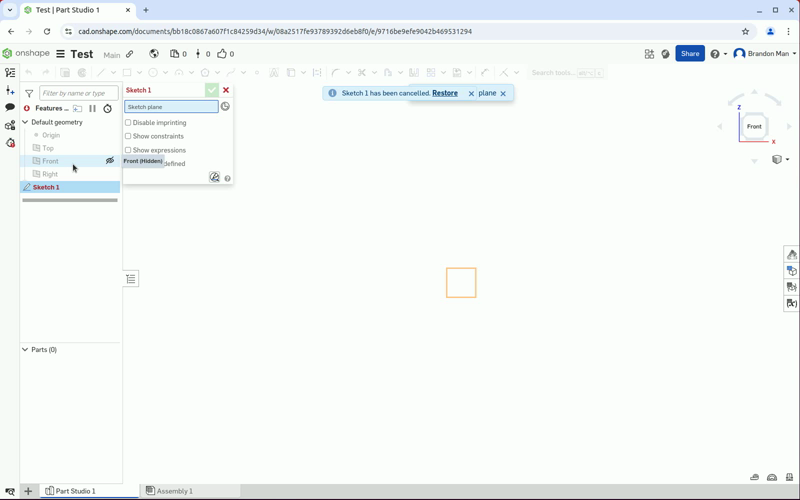
click(73, 163)
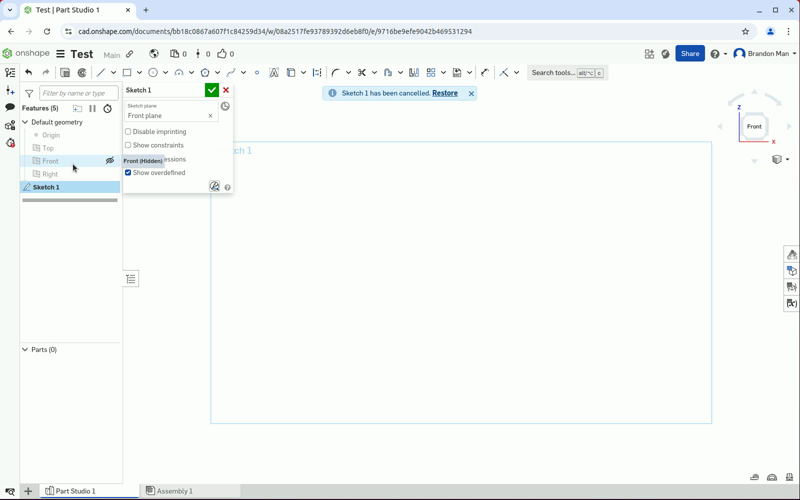
mouse_move(73, 352)
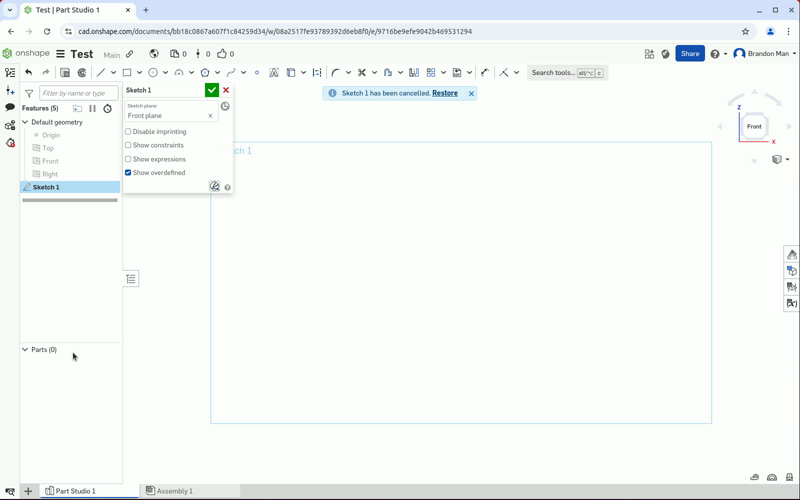
key(y)
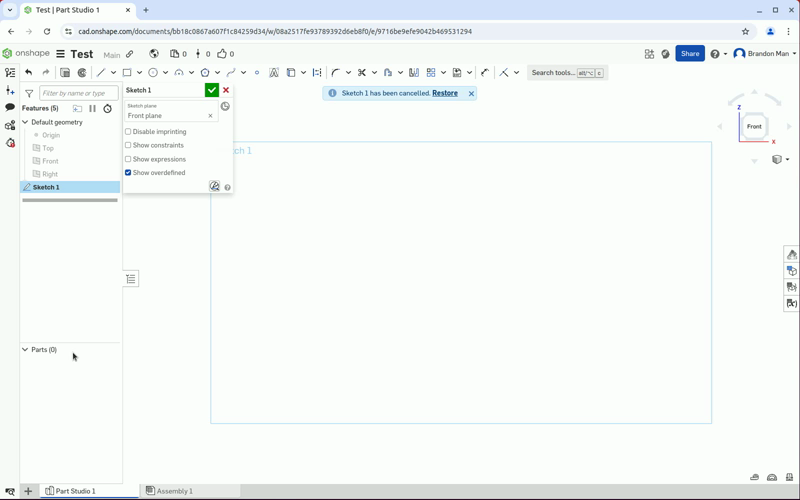
key(c)
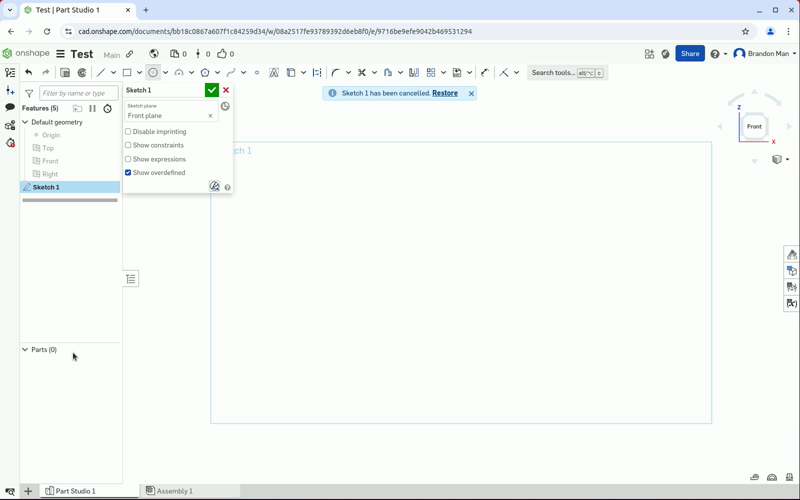
key_down(shift)
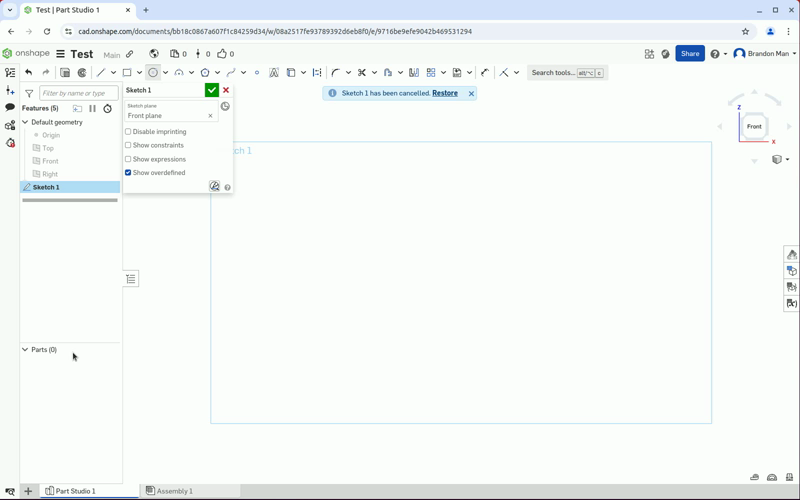
mouse_move(460, 282)
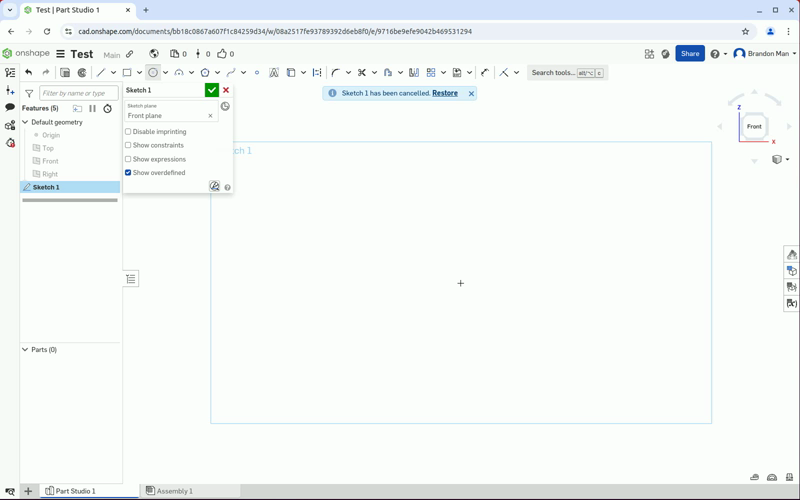
click(460, 282)
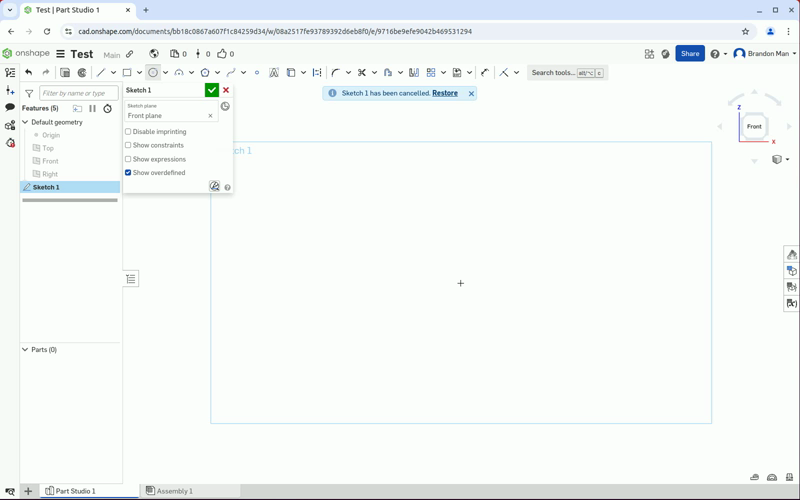
key_up(shift)
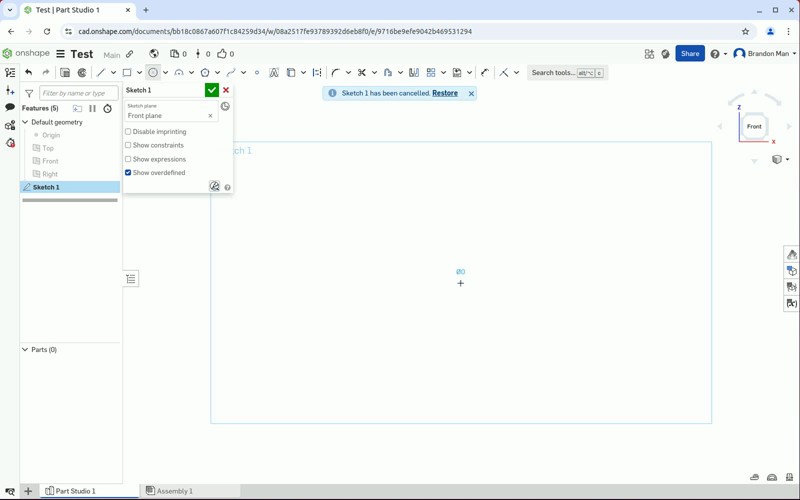
mouse_move(486, 282)
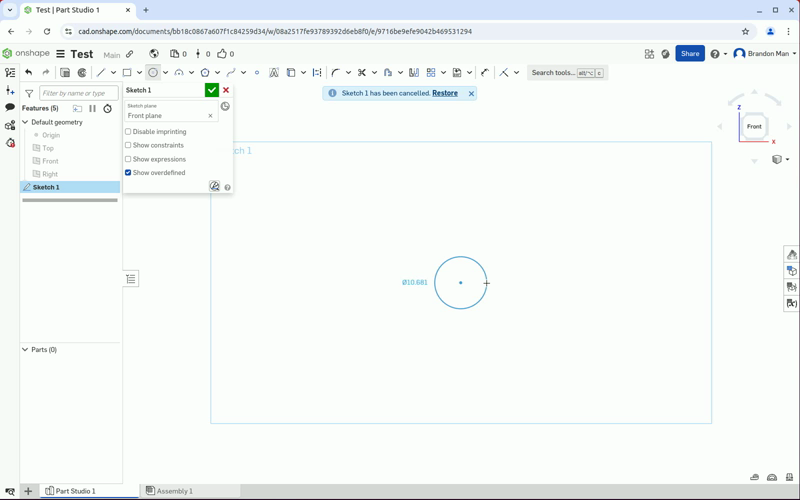
click(486, 282)
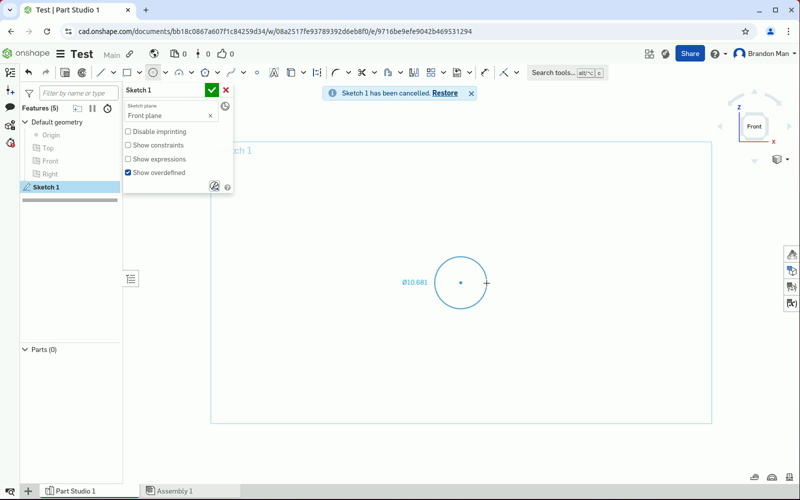
key(esc)
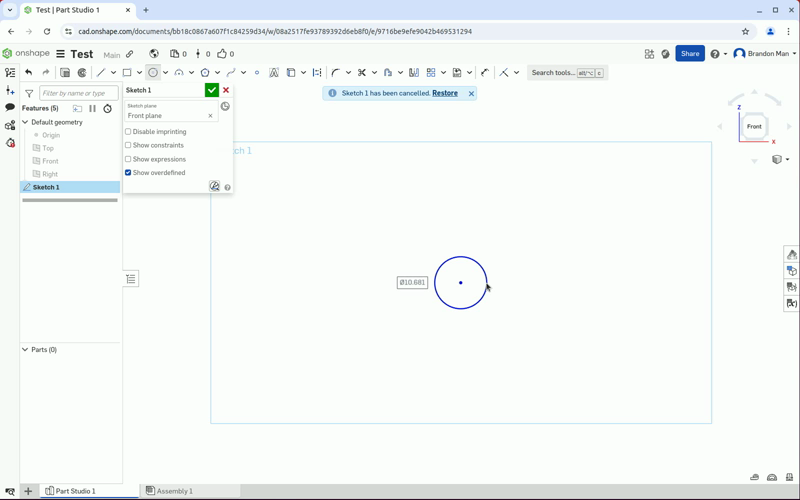
key(c)
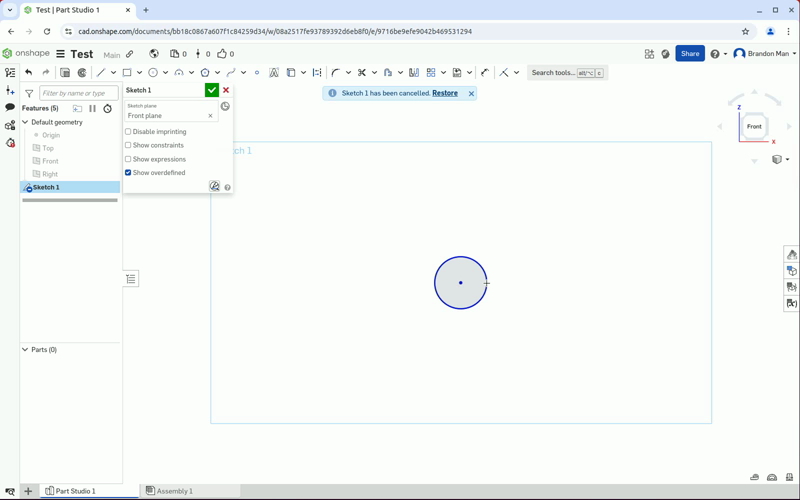
key_down(shift)
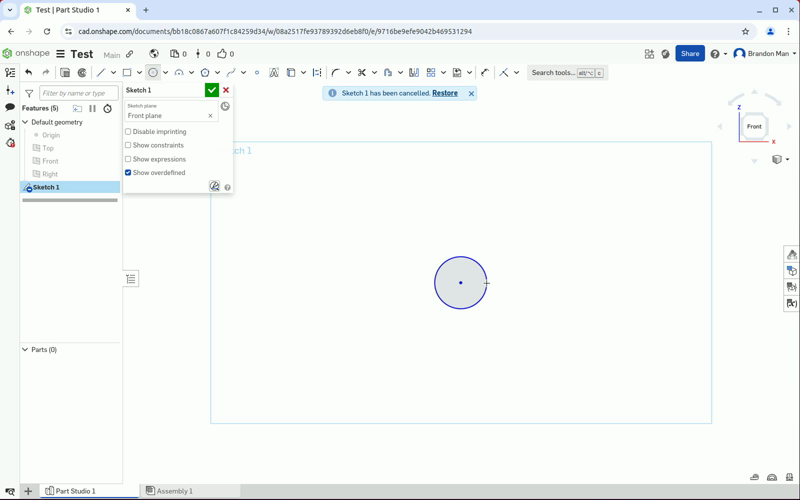
mouse_move(460, 282)
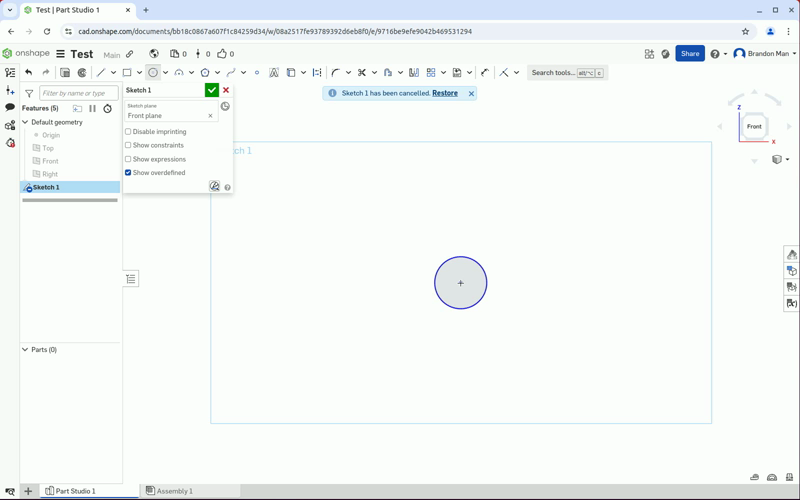
click(460, 282)
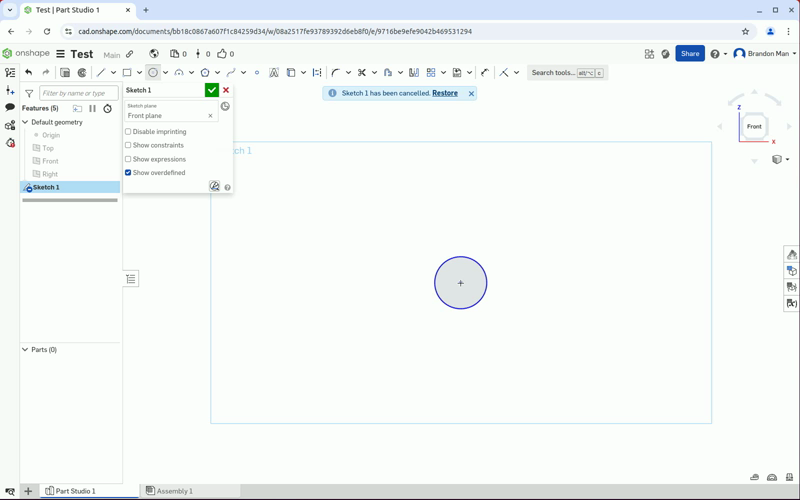
key_up(shift)
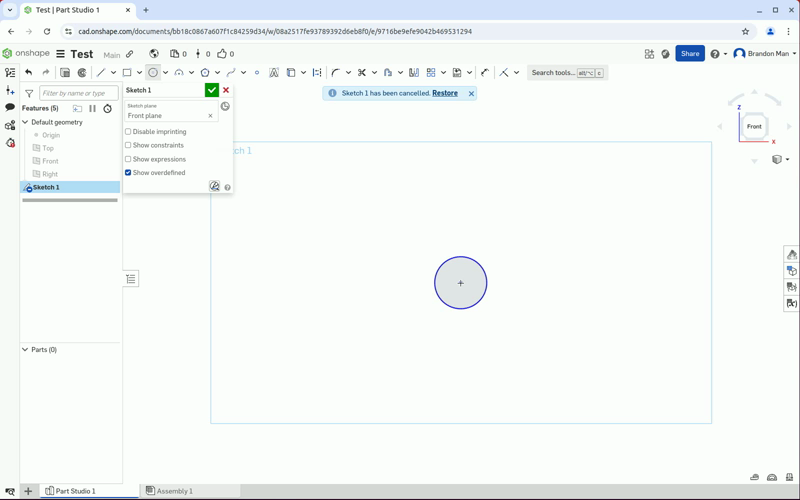
mouse_move(473, 282)
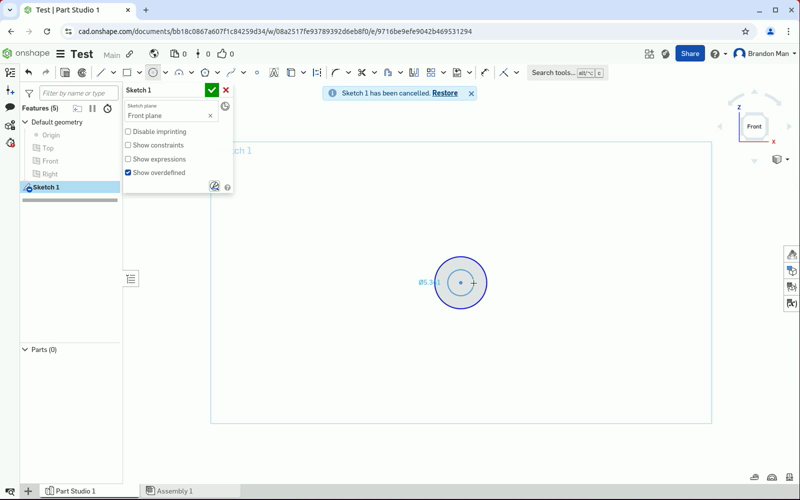
click(473, 282)
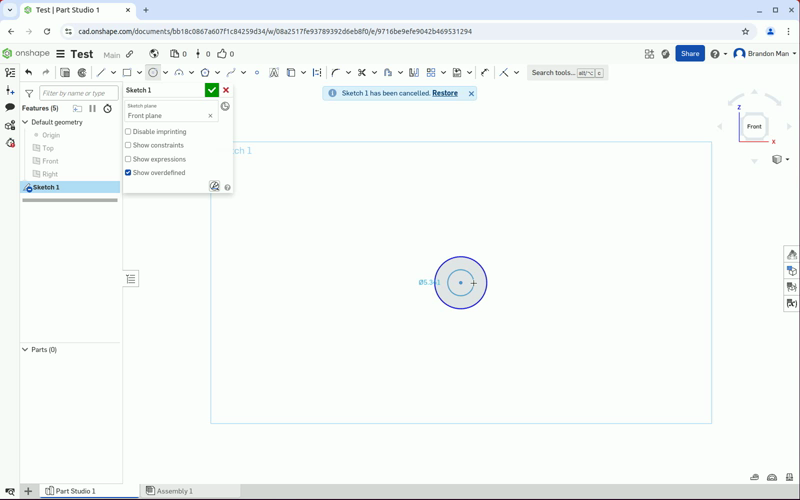
key(esc)
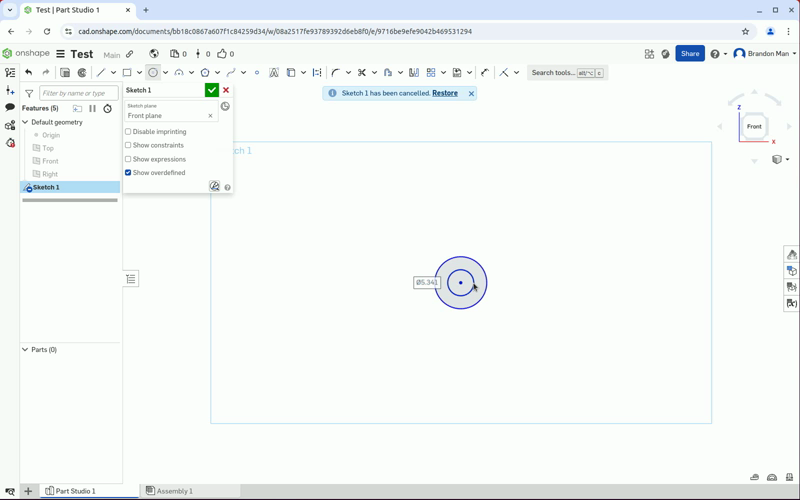
mouse_move(452, 296)
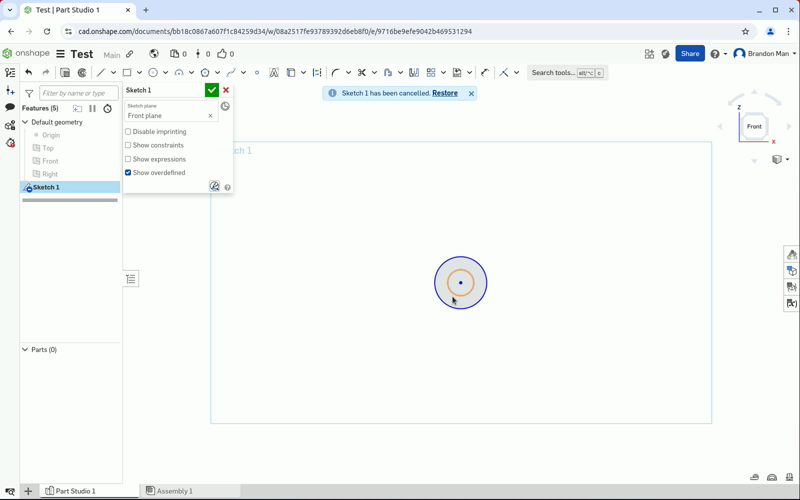
scroll(6)
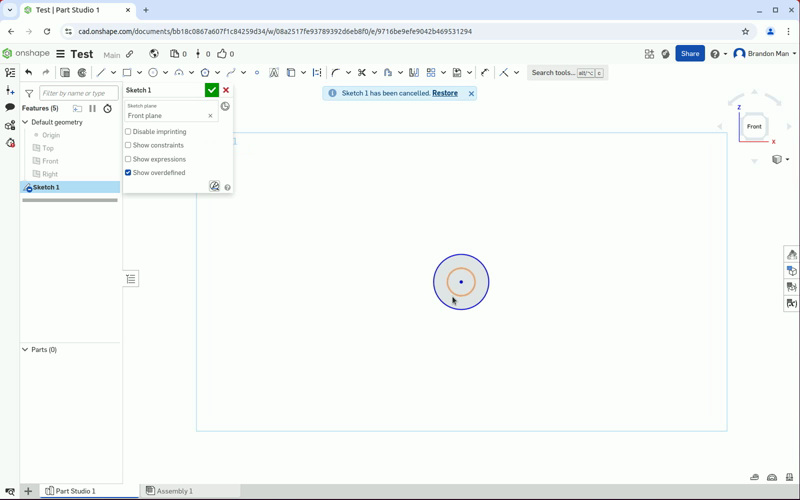
scroll(6)
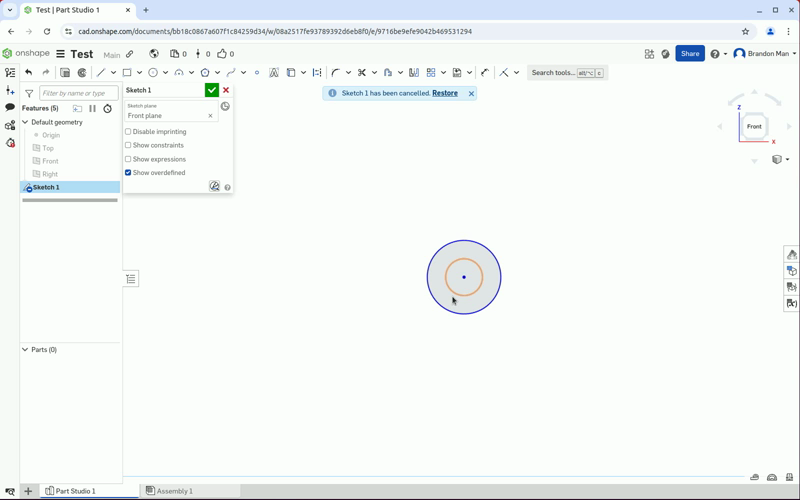
scroll(6)
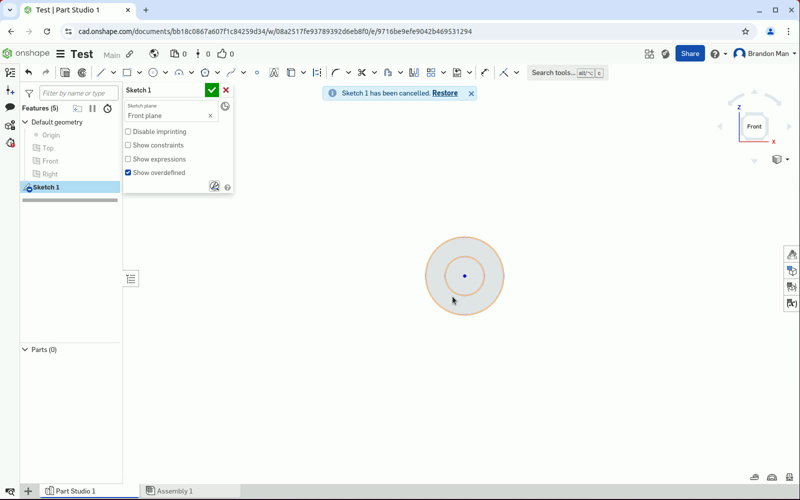
scroll(6)
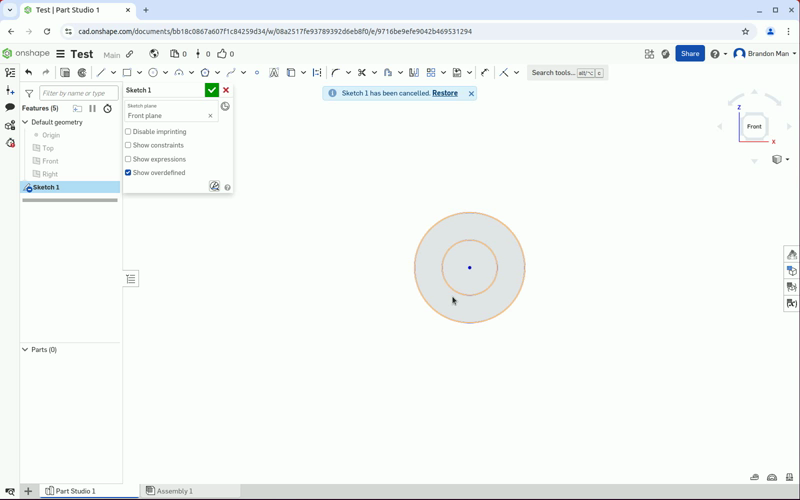
scroll(6)
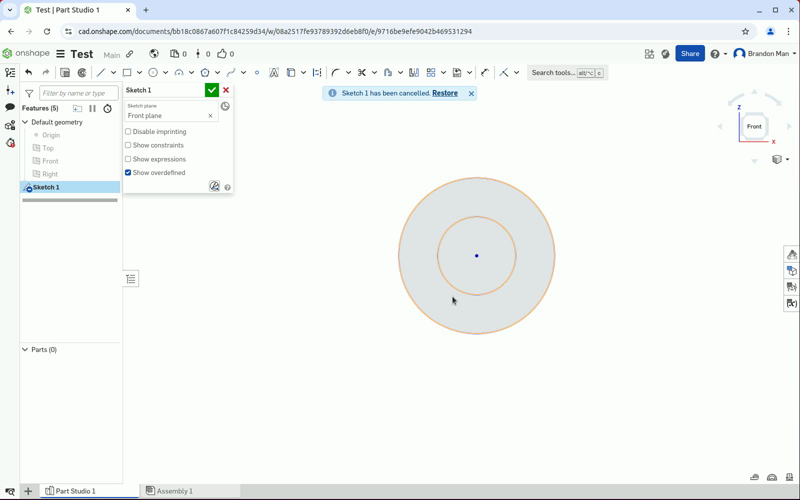
scroll(6)
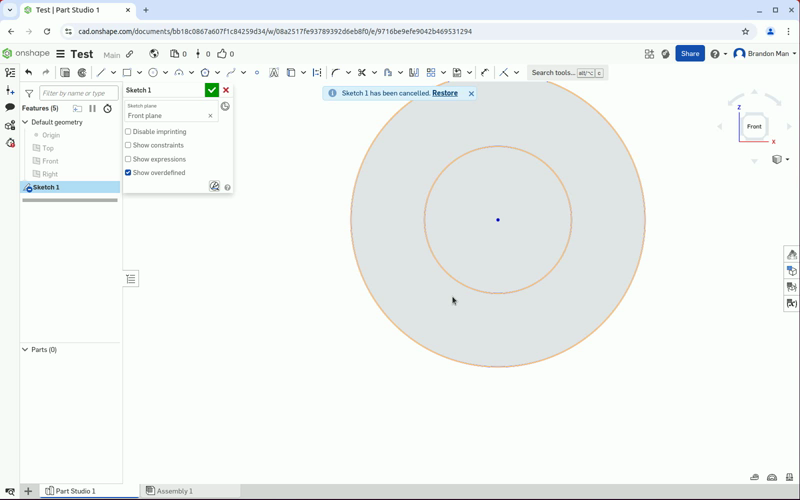
scroll(6)
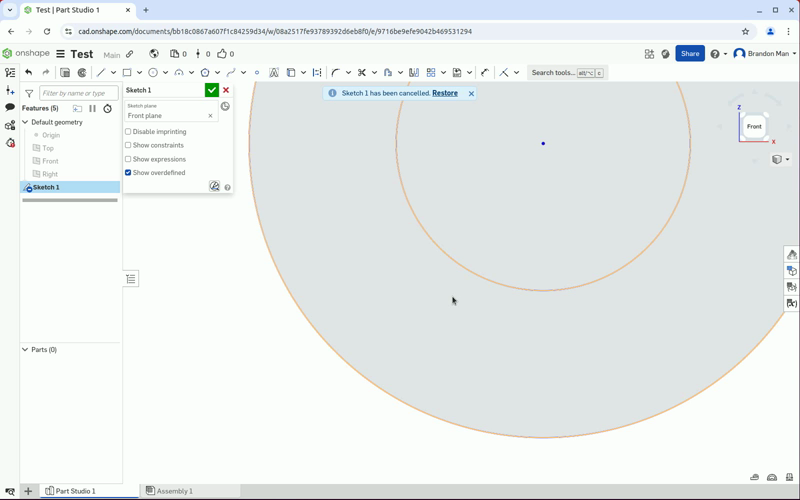
click(452, 296)
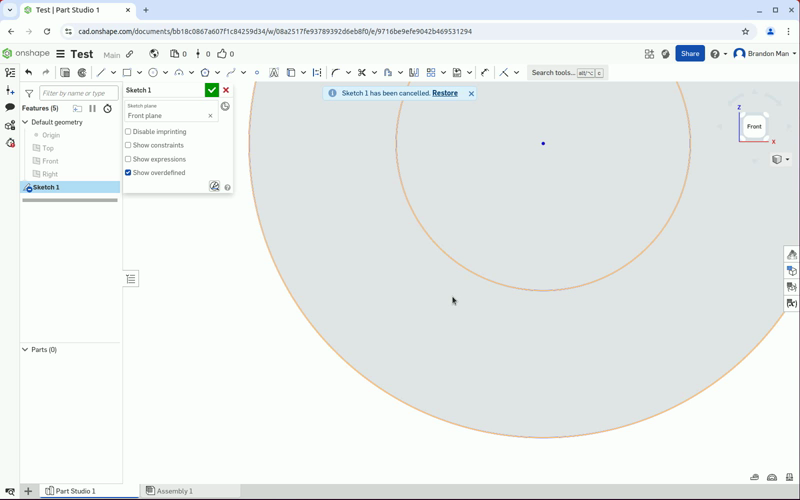
scroll(-6)
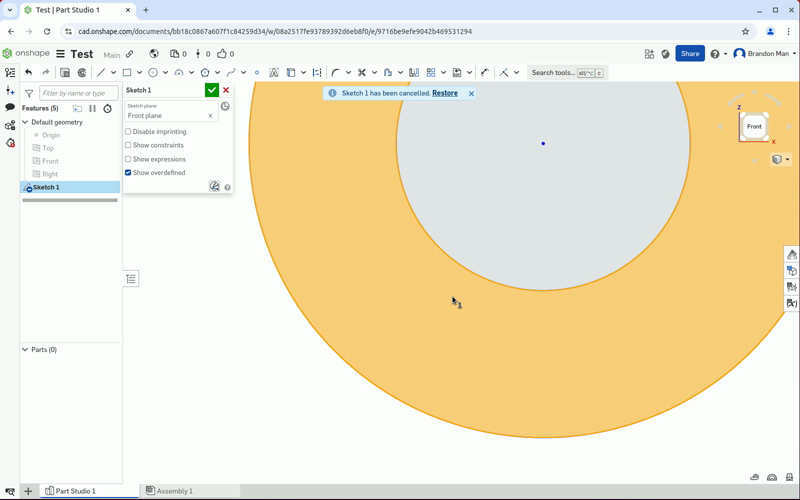
scroll(-6)
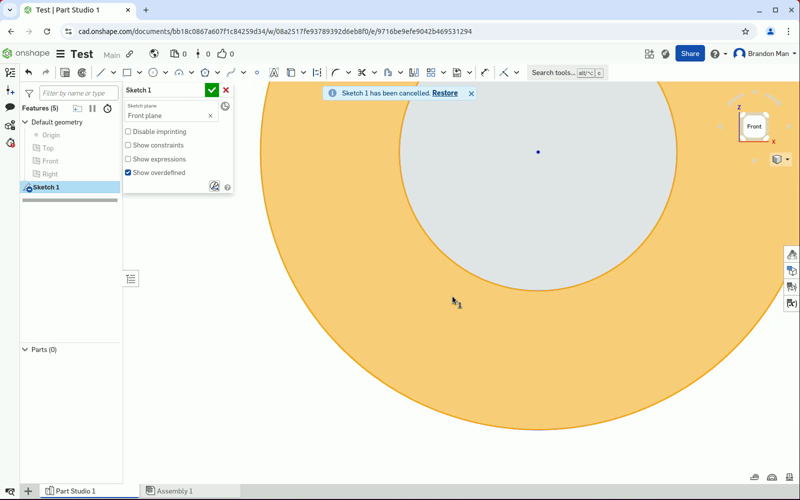
scroll(-6)
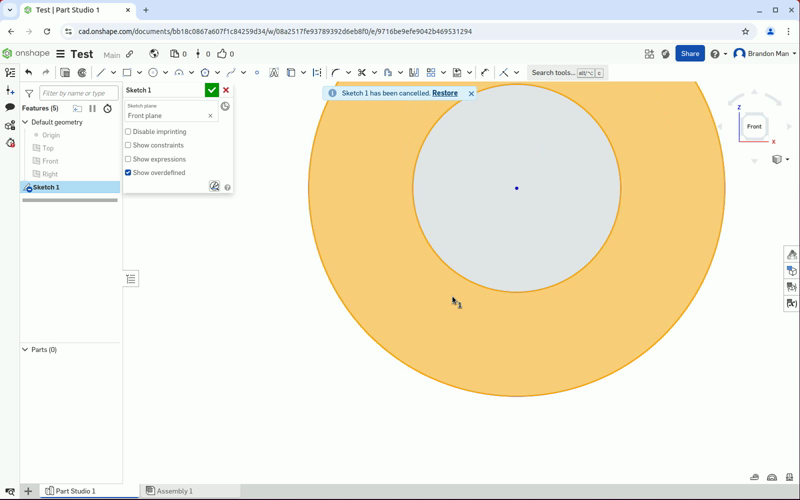
scroll(-6)
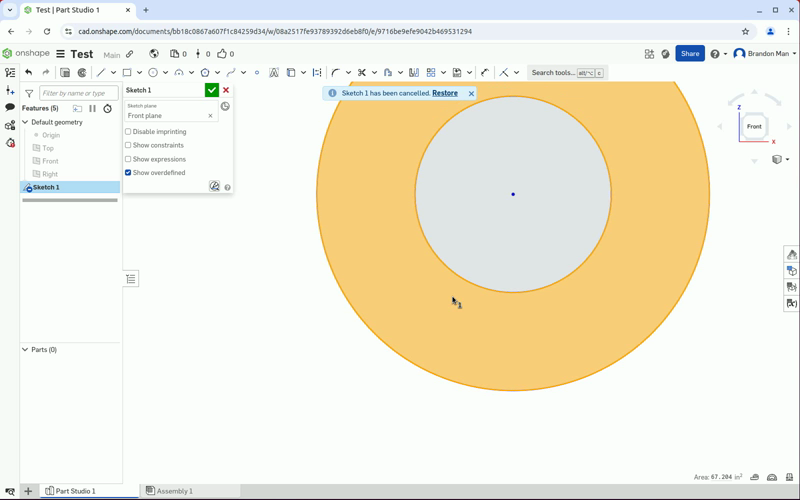
scroll(-6)
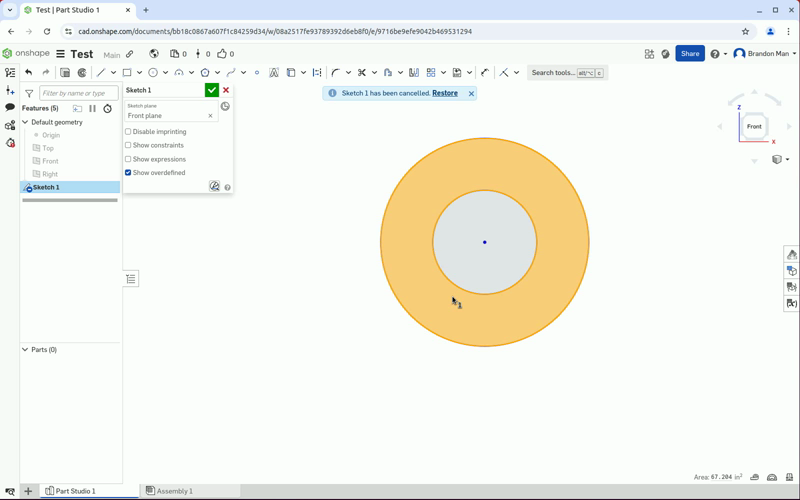
scroll(-6)
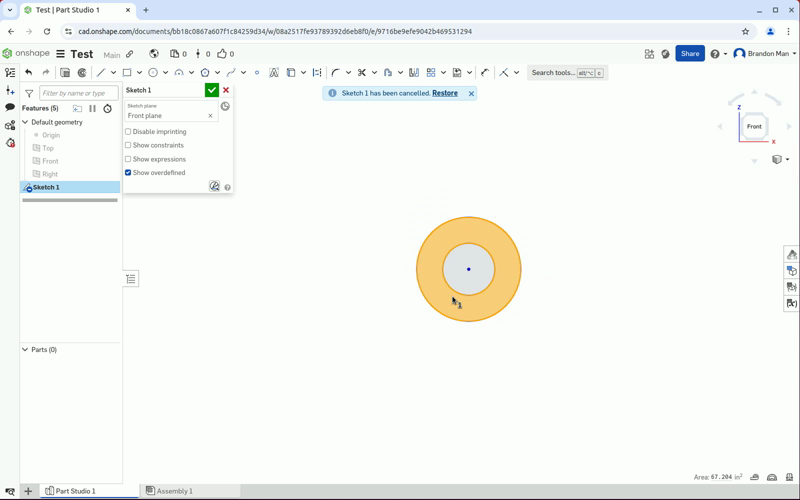
scroll(-6)
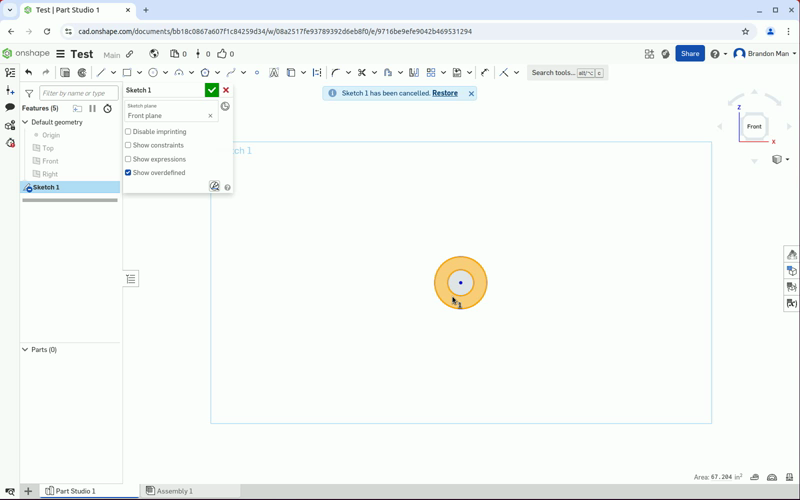
mouse_move(73, 352)
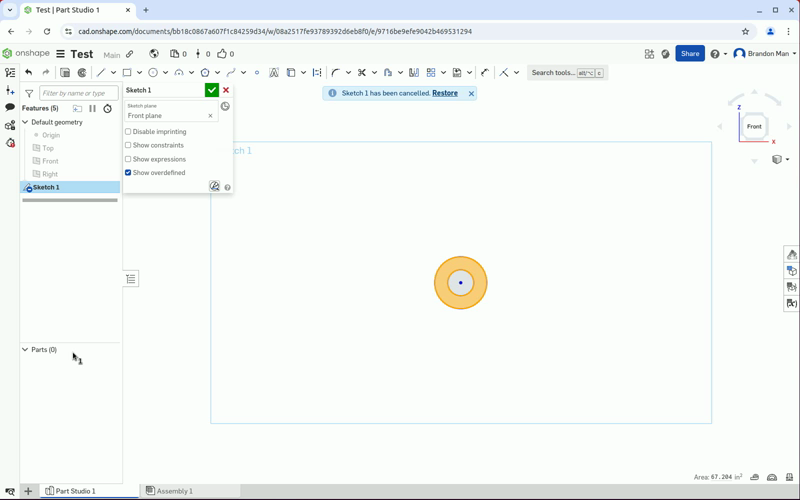
key(shift+y)
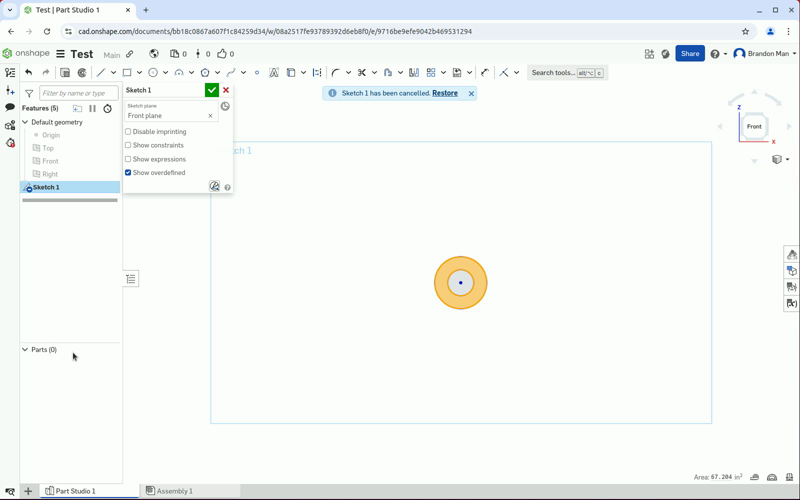
key(shift+e)
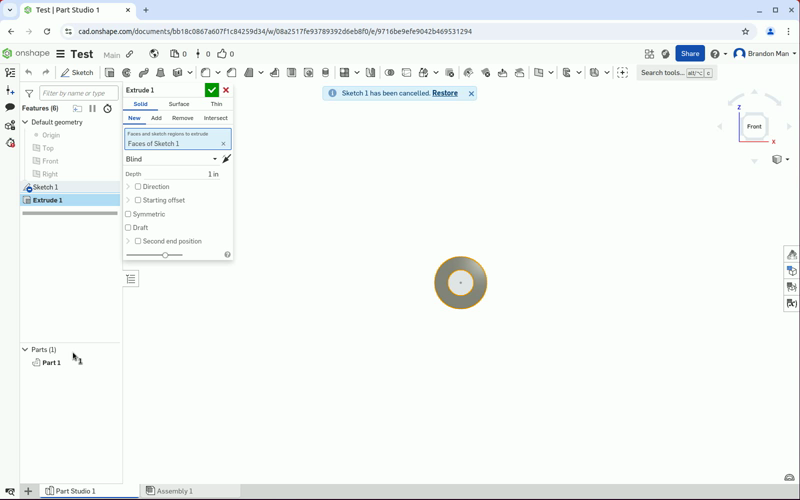
mouse_move(143, 106)
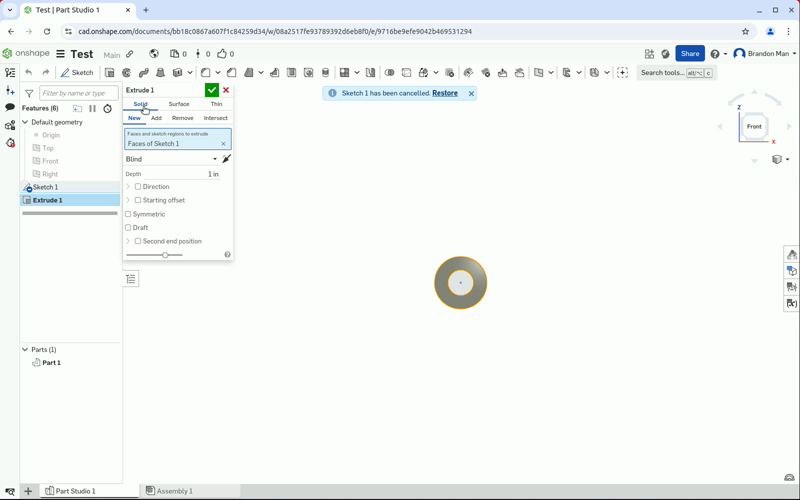
click(143, 106)
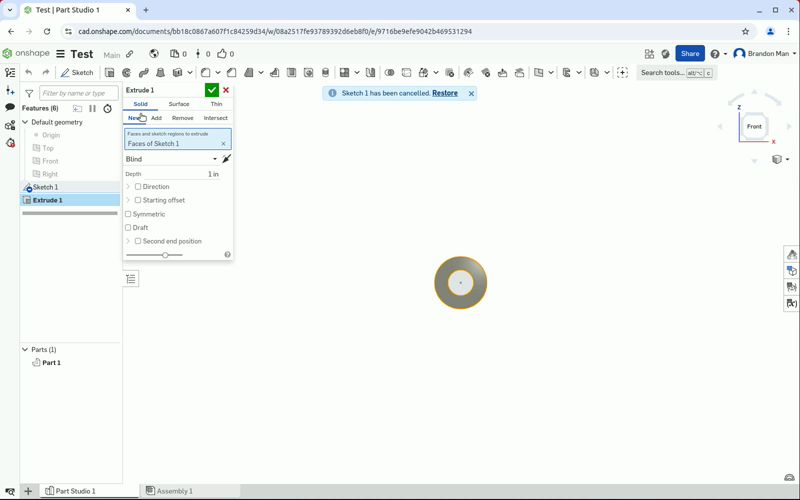
mouse_move(137, 120)
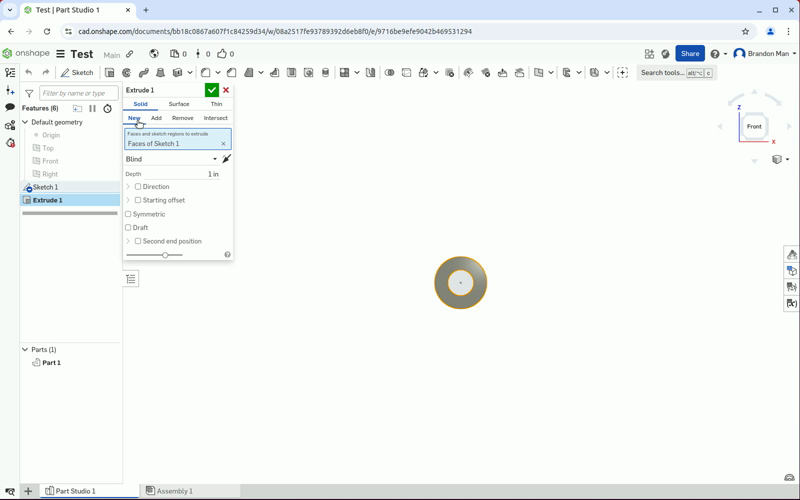
click(137, 120)
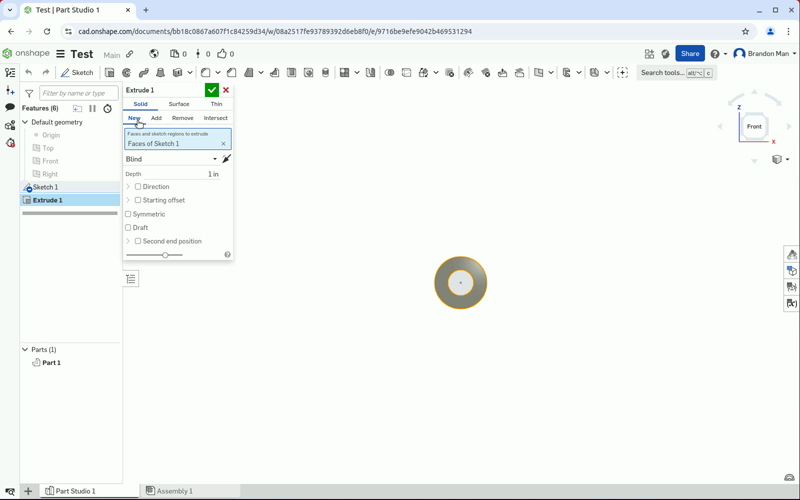
key(tab, 4)
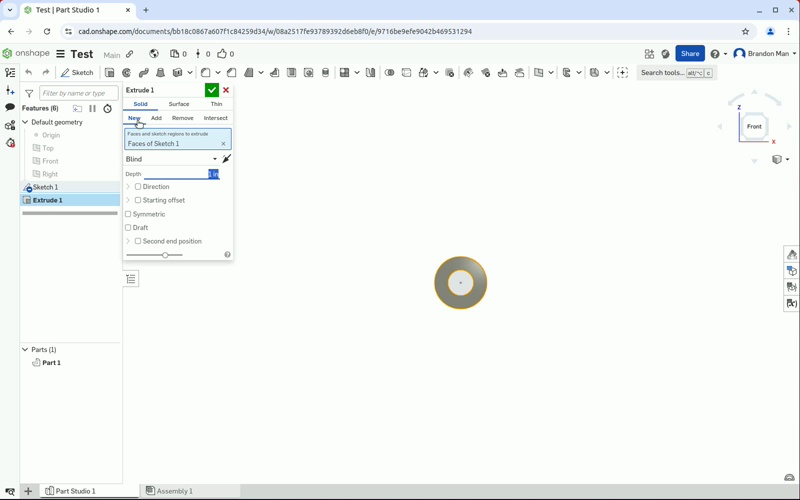
text(1.685)
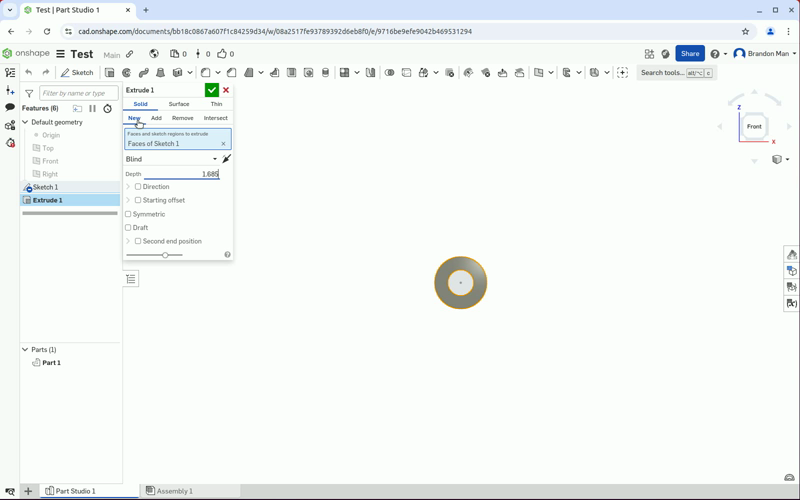
key(enter)
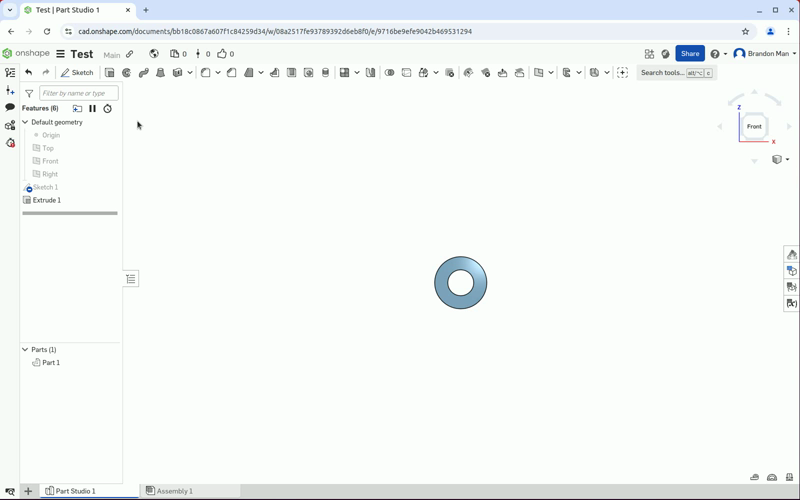
key(shift+h)
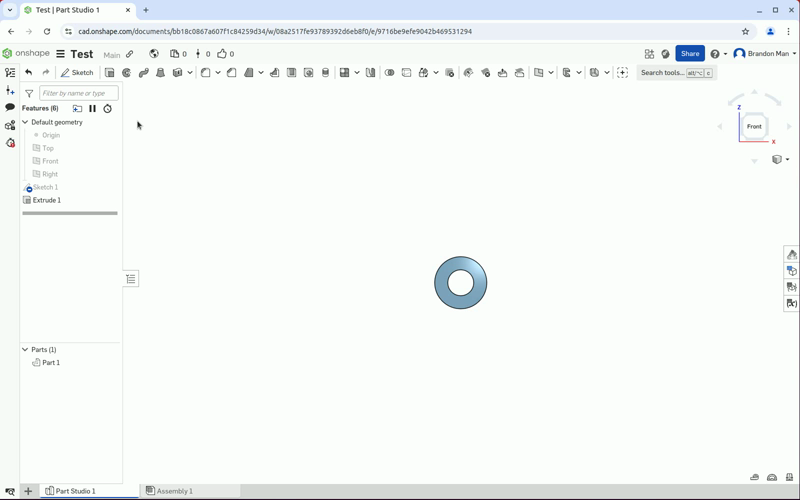
key(shift+h)
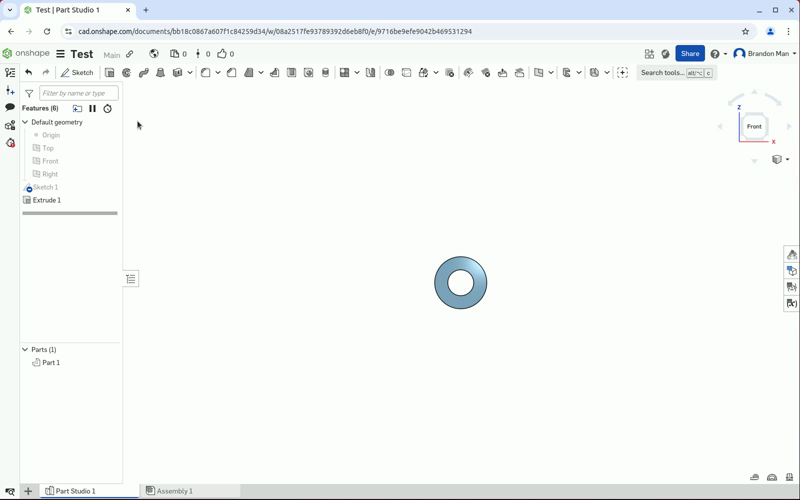
mouse_move(73, 189)
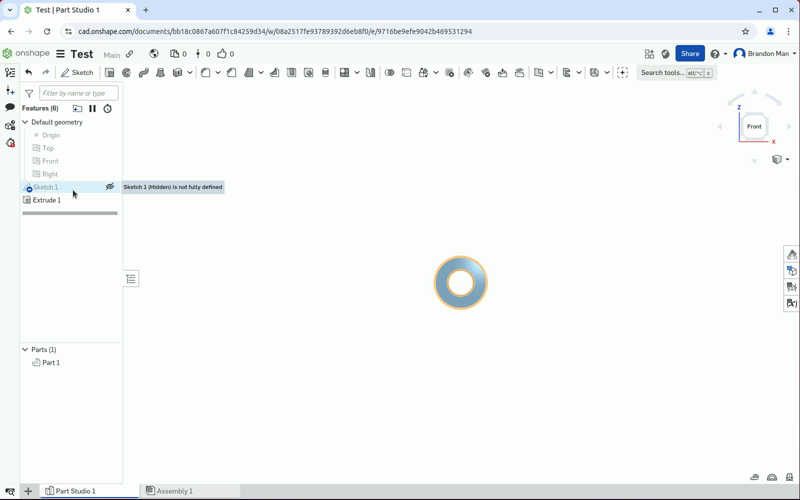
click(73, 189)
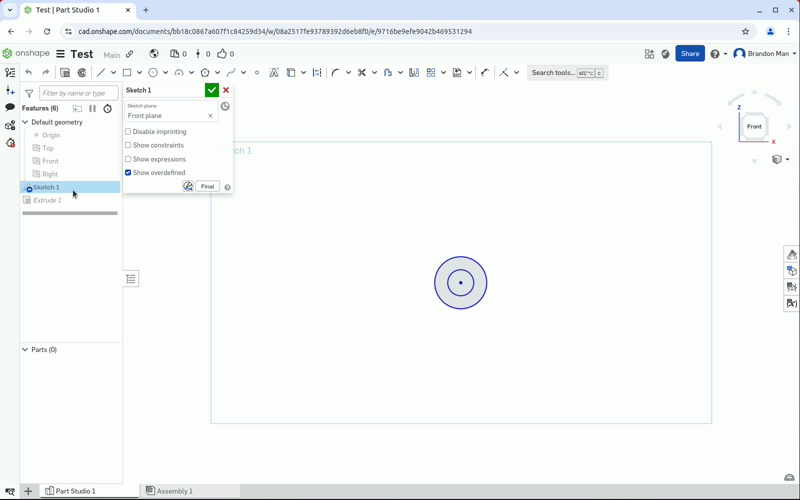
mouse_move(229, 92)
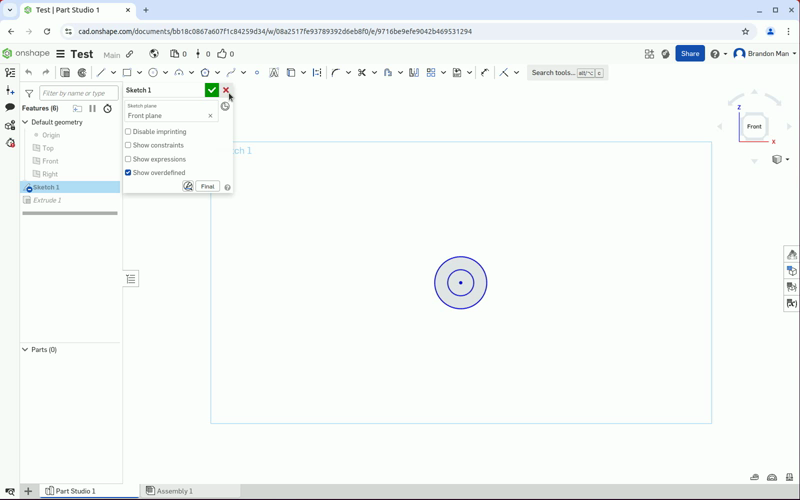
click(229, 92)
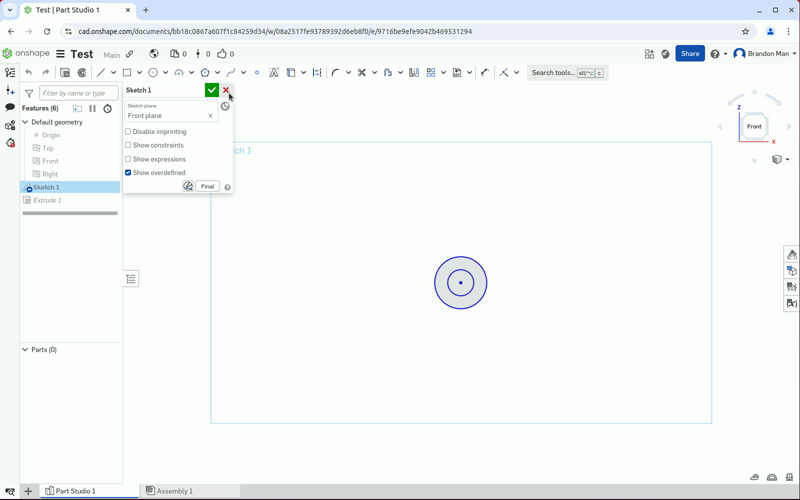
key(shift+s)
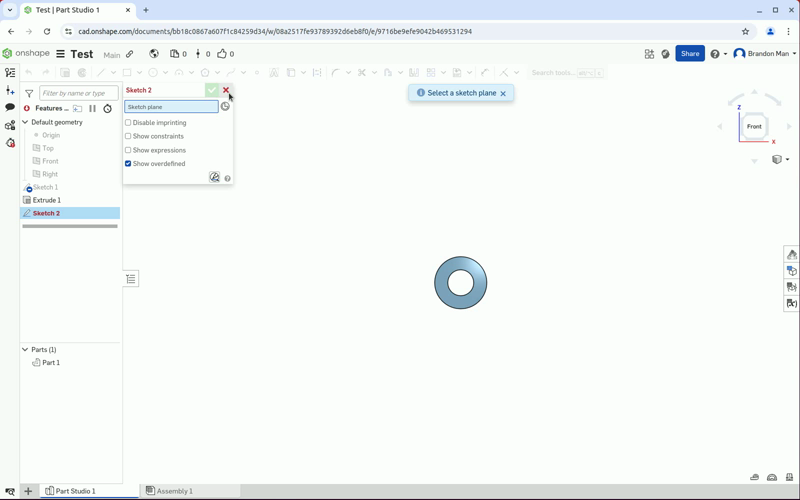
mouse_move(73, 163)
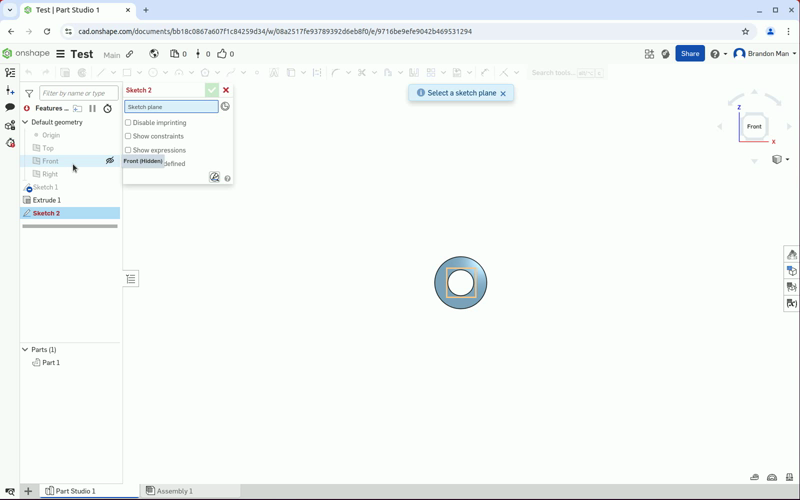
click(73, 163)
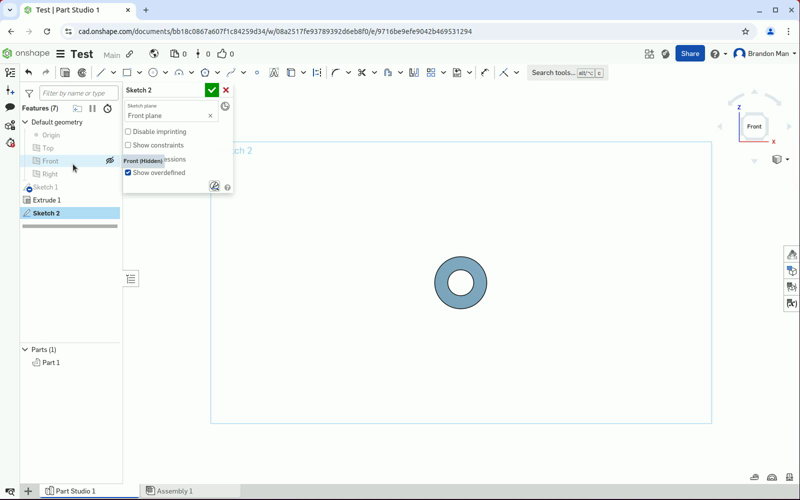
mouse_move(73, 352)
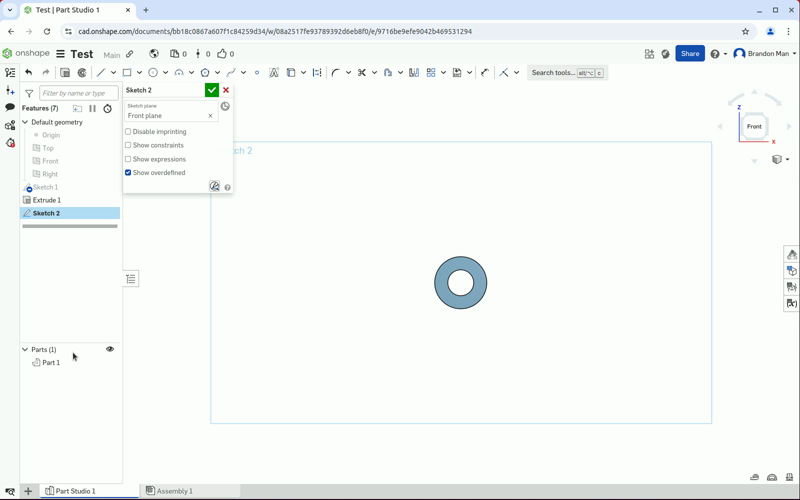
key(y)
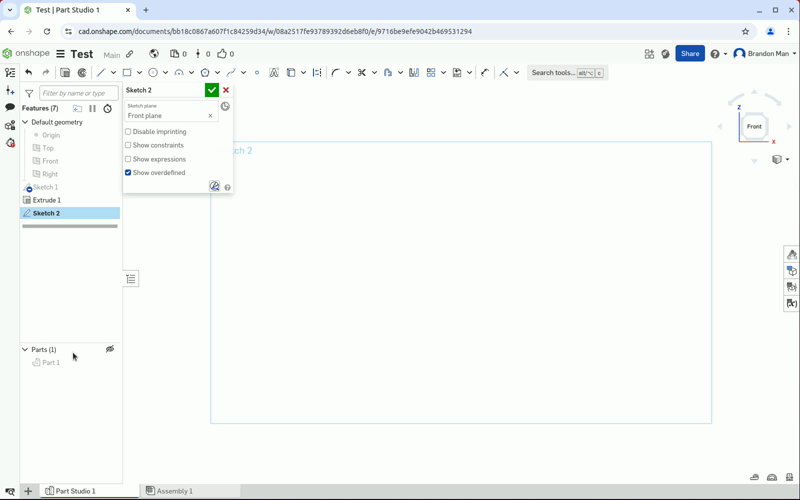
key(c)
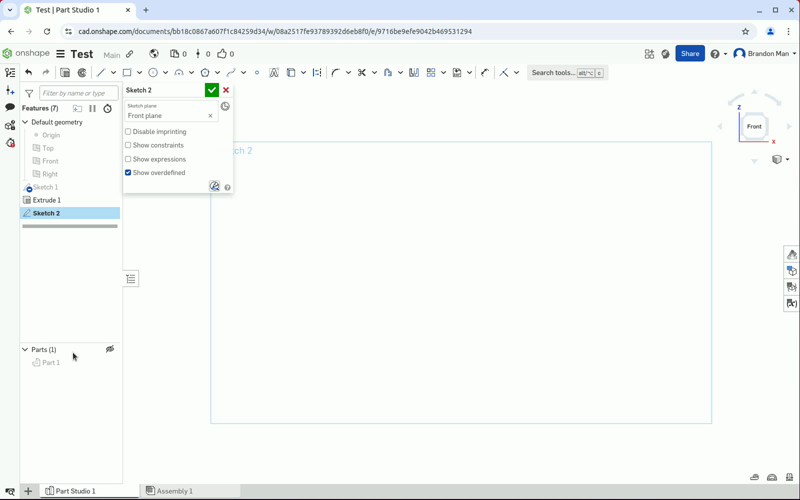
key_down(shift)
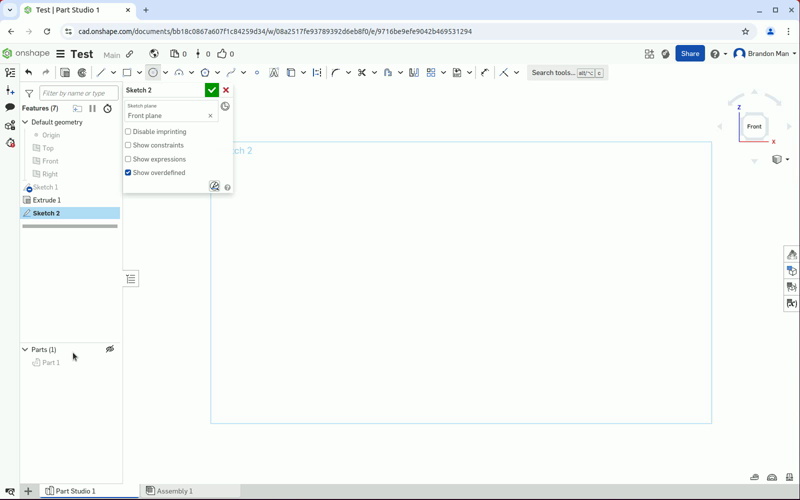
mouse_move(556, 282)
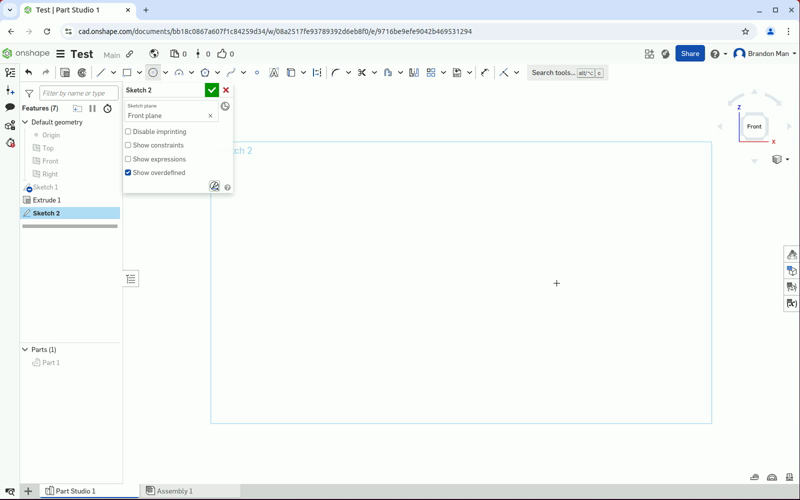
click(556, 282)
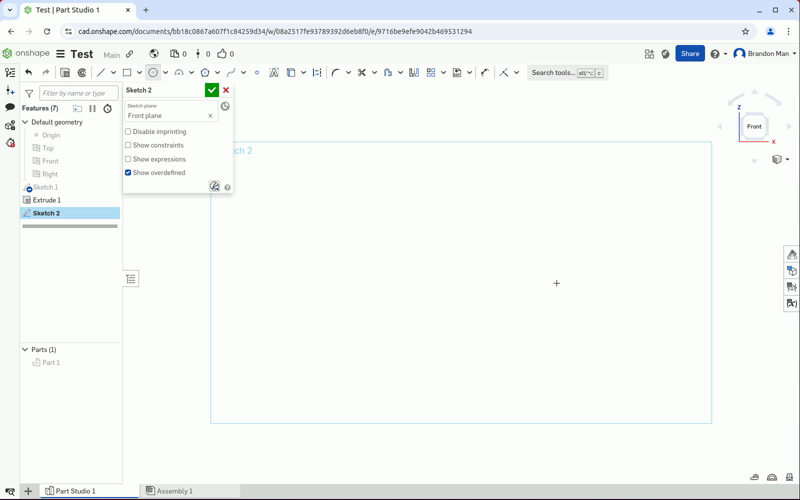
key_up(shift)
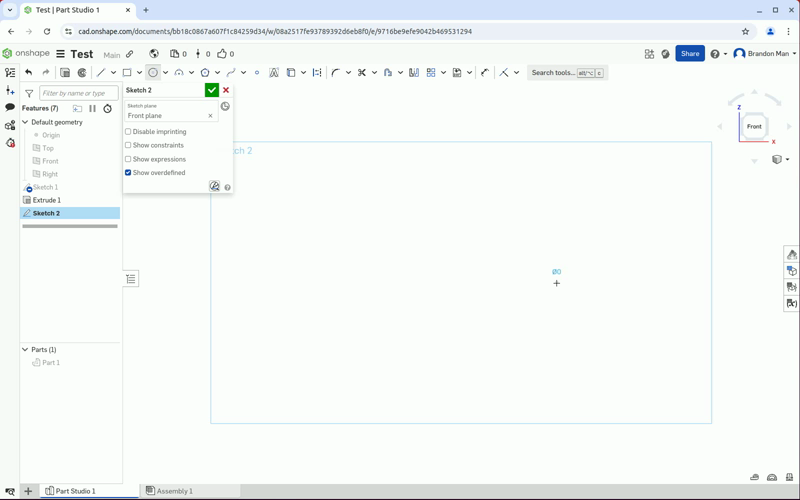
mouse_move(573, 282)
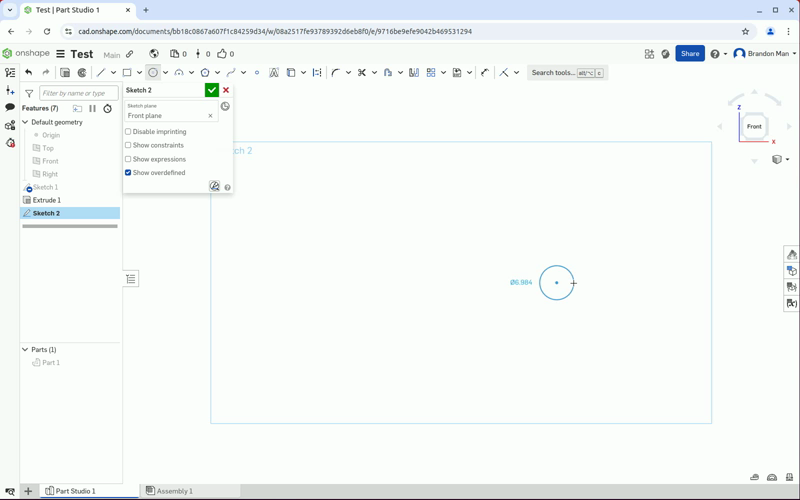
click(573, 282)
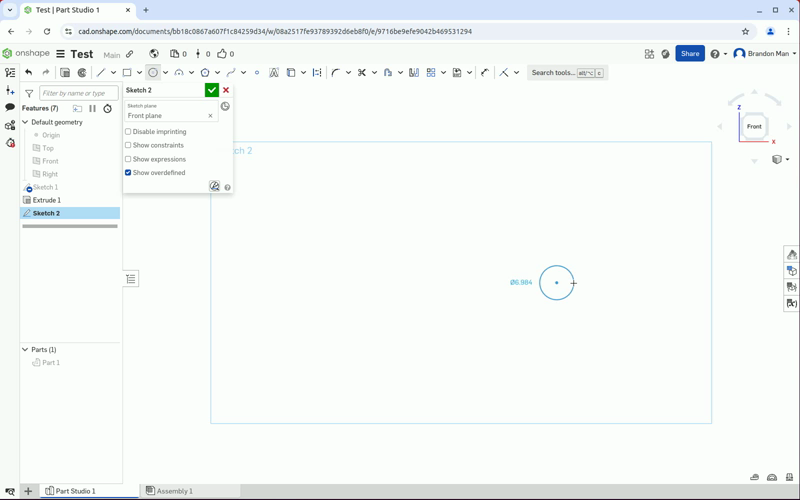
key(esc)
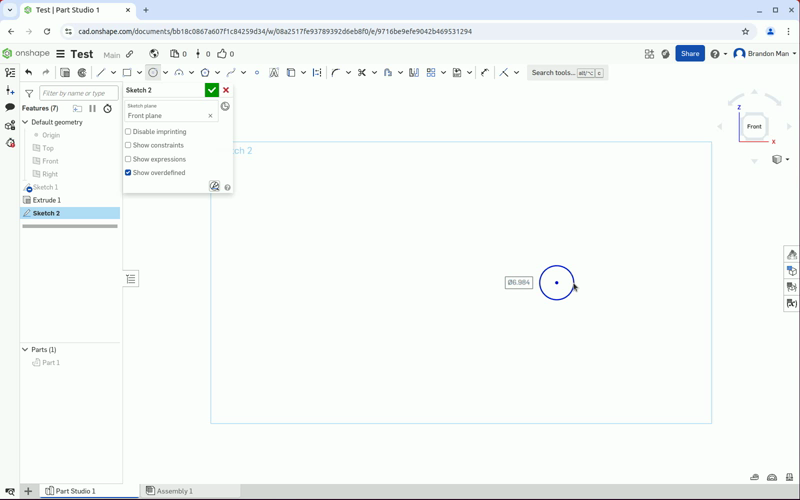
key(c)
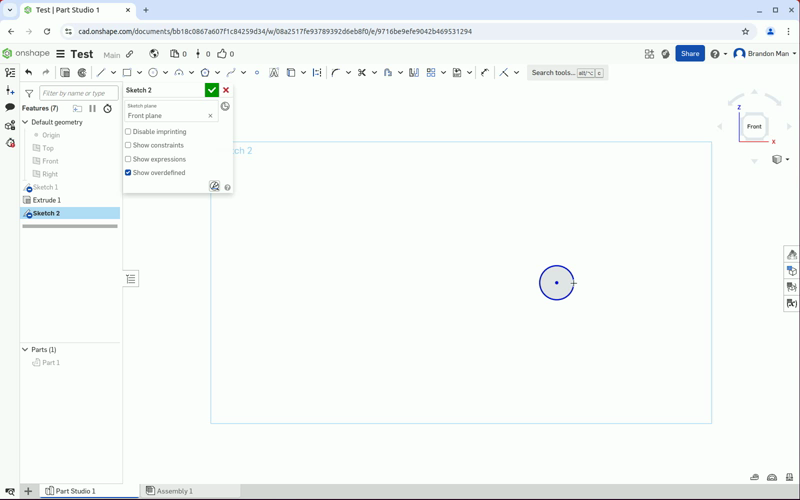
key_down(shift)
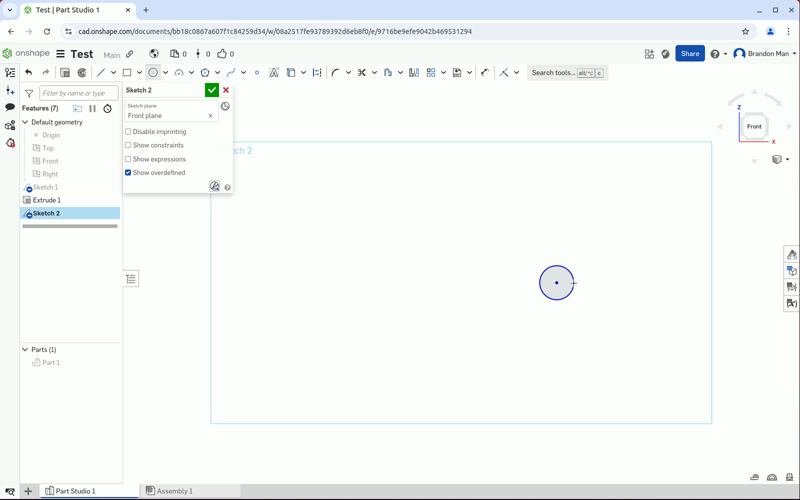
mouse_move(556, 282)
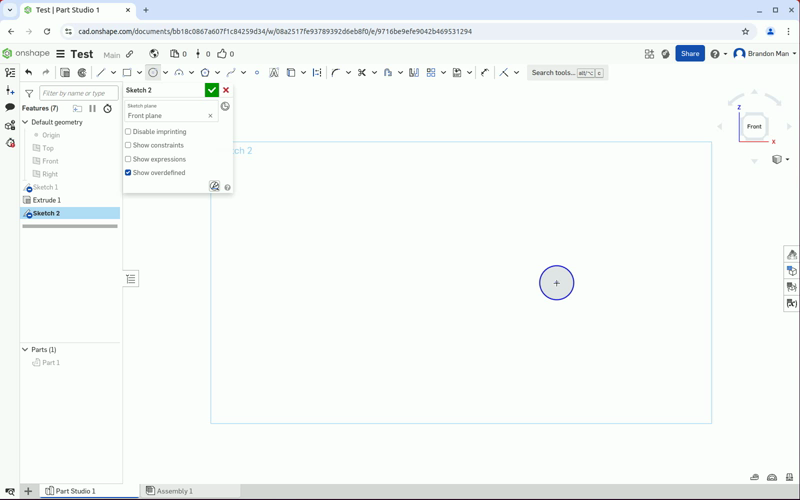
click(556, 282)
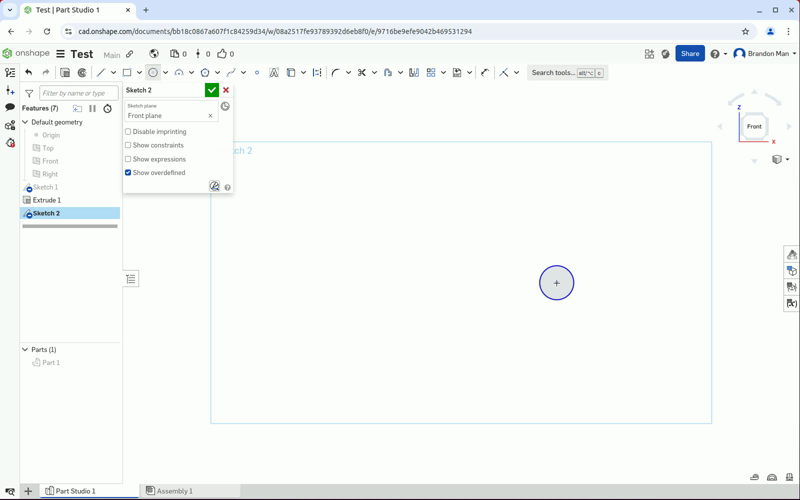
key_up(shift)
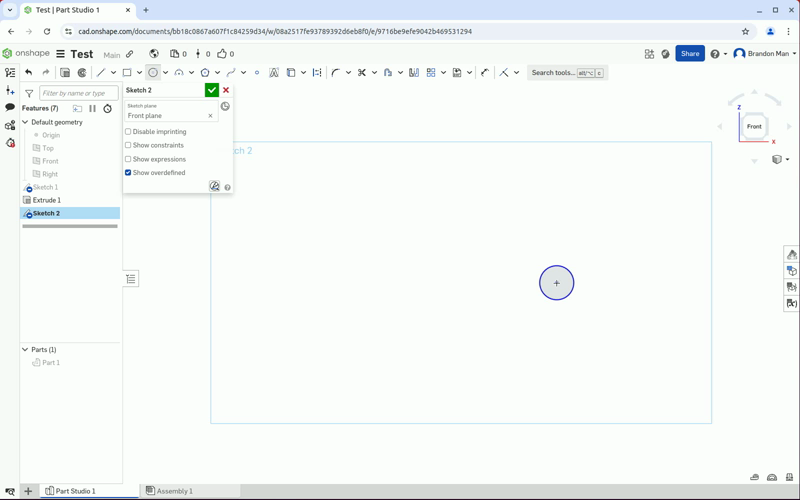
mouse_move(567, 282)
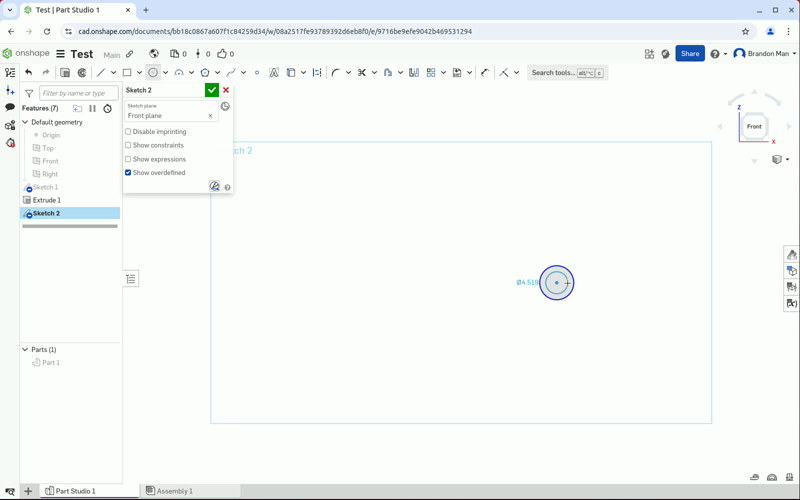
click(567, 282)
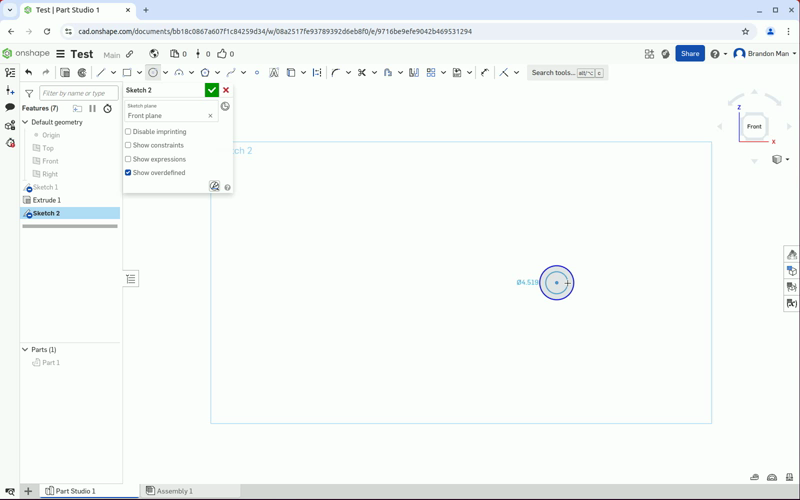
key(esc)
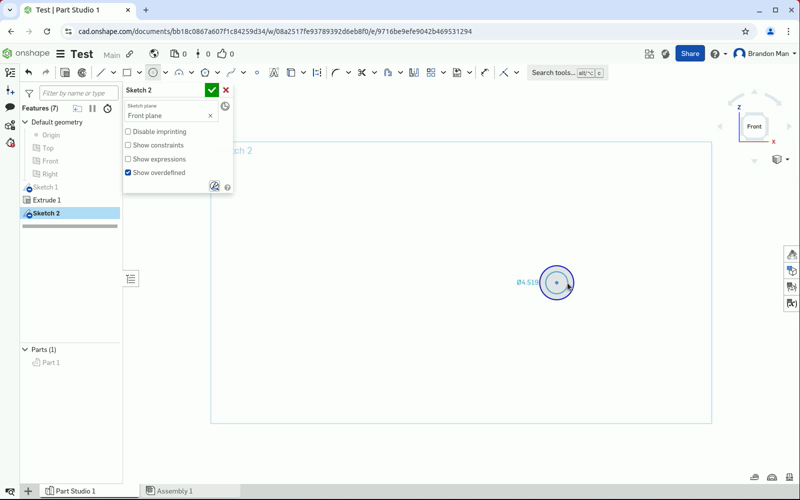
mouse_move(567, 295)
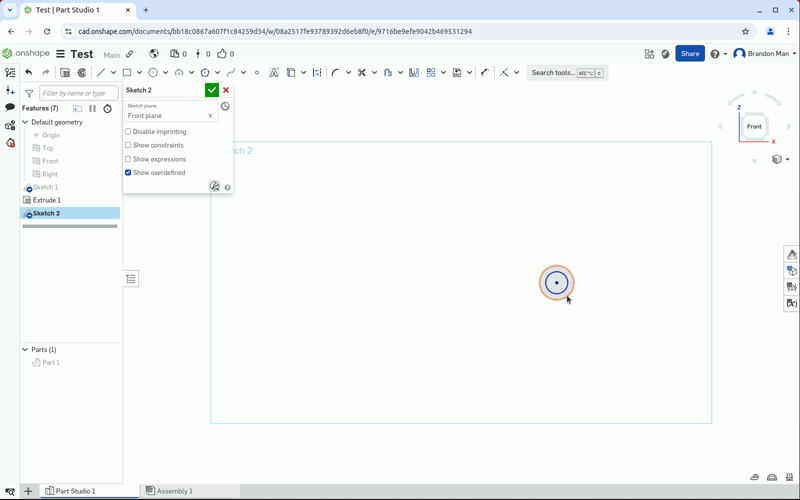
scroll(6)
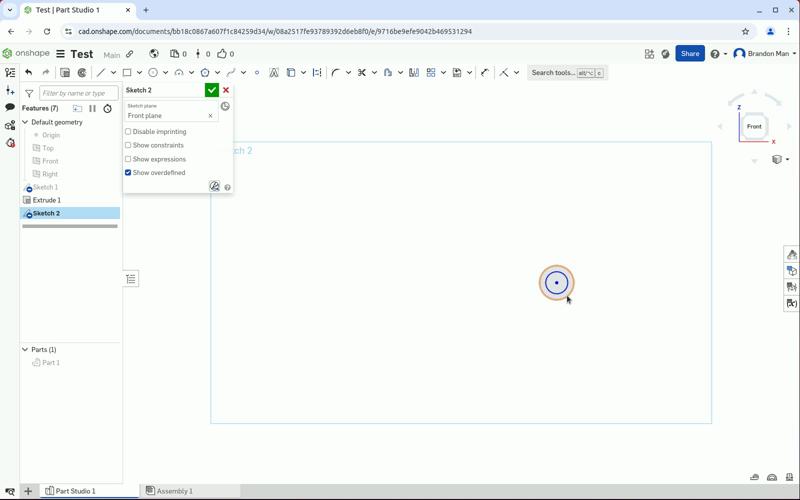
scroll(6)
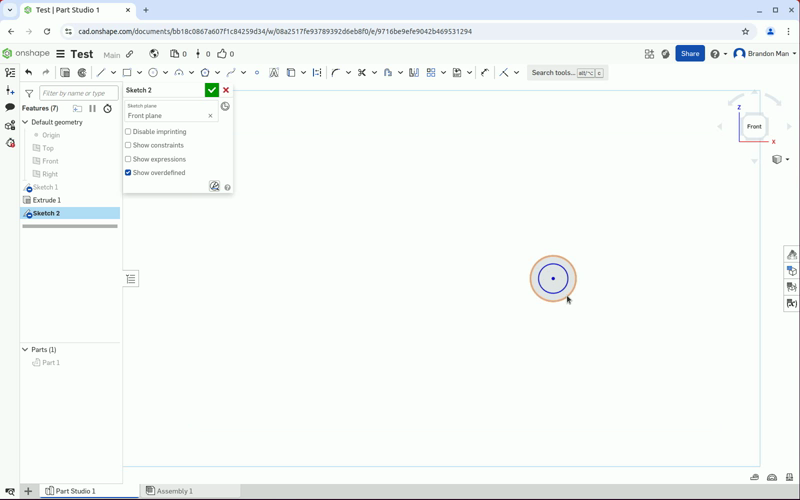
scroll(6)
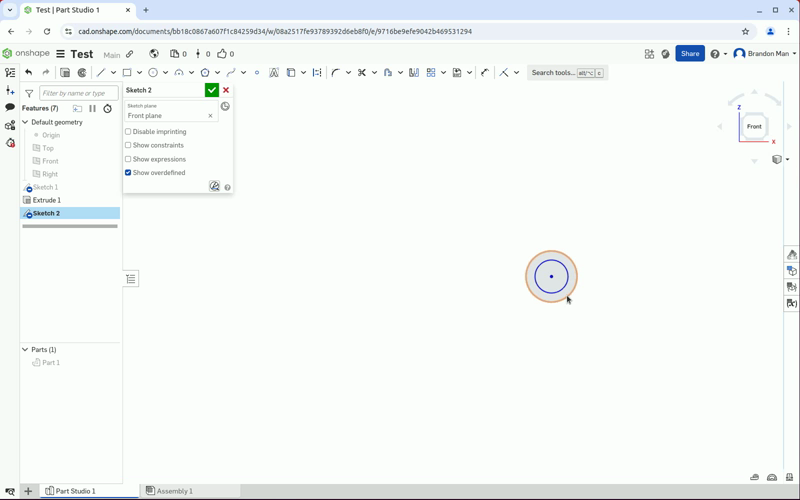
scroll(6)
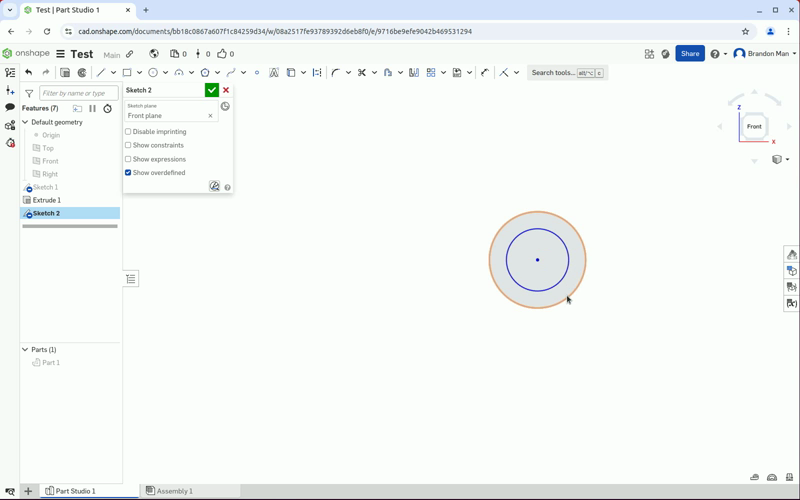
scroll(6)
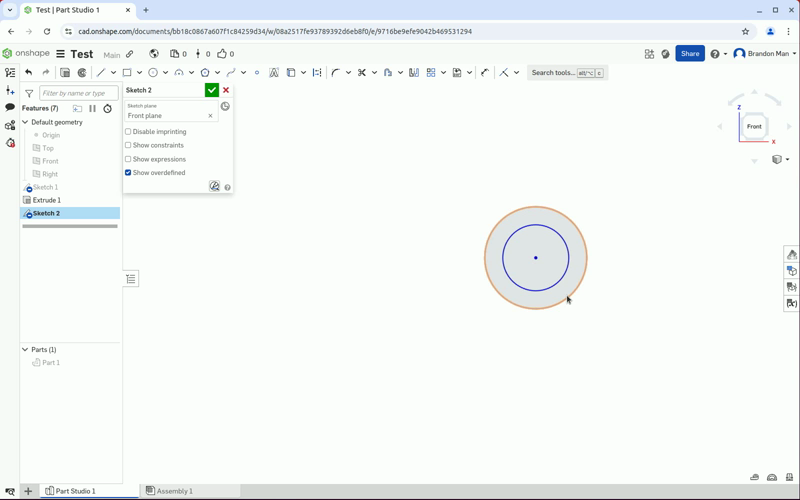
scroll(6)
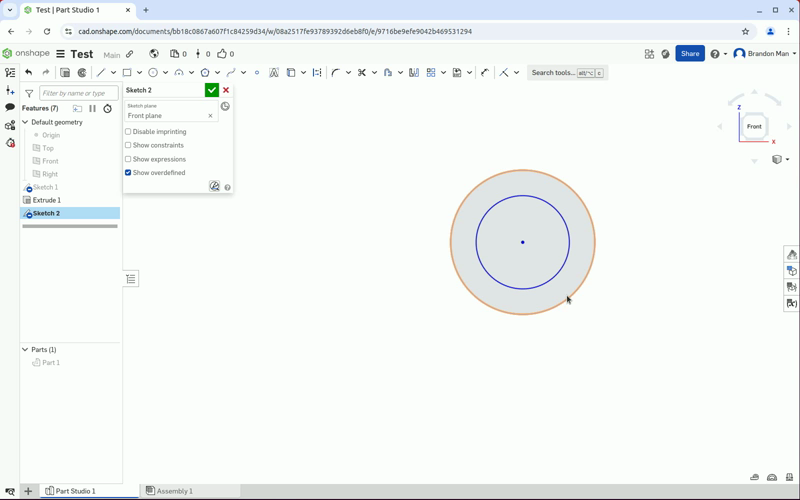
scroll(6)
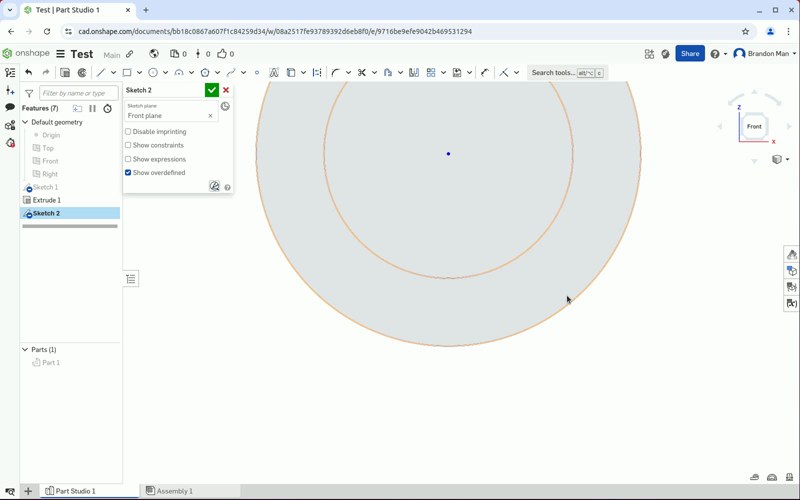
click(567, 295)
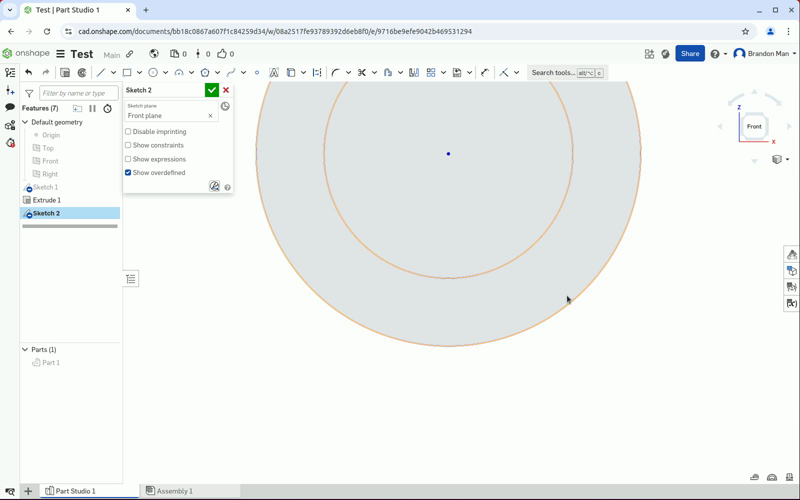
scroll(-6)
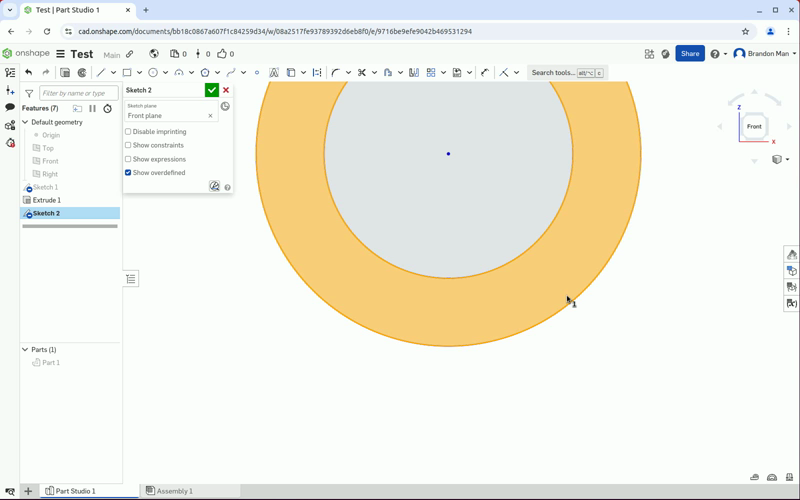
scroll(-6)
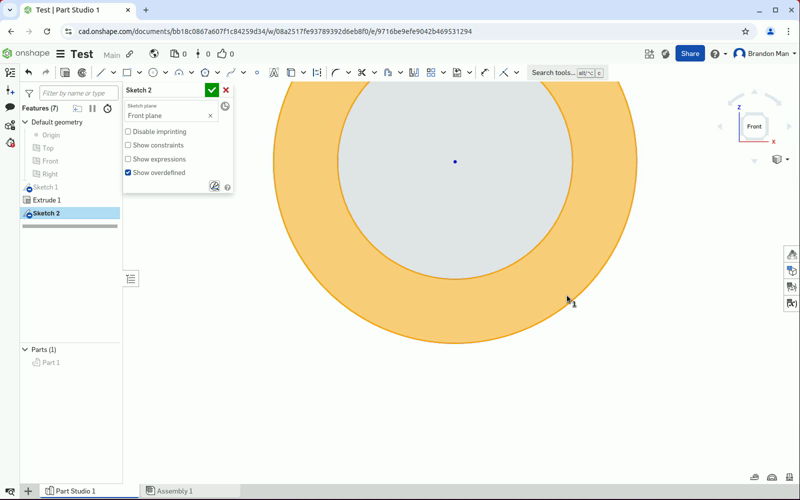
scroll(-6)
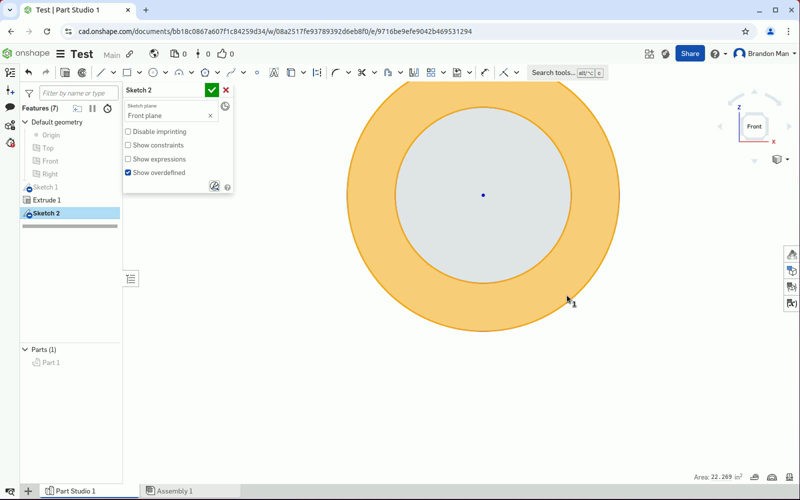
scroll(-6)
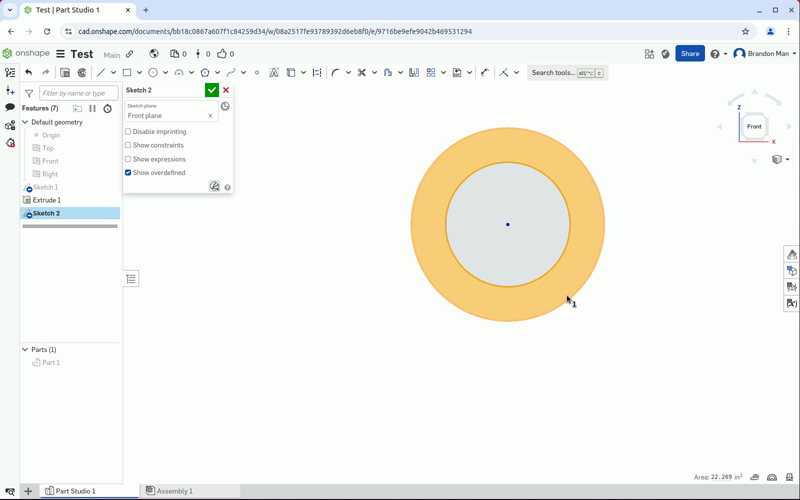
scroll(-6)
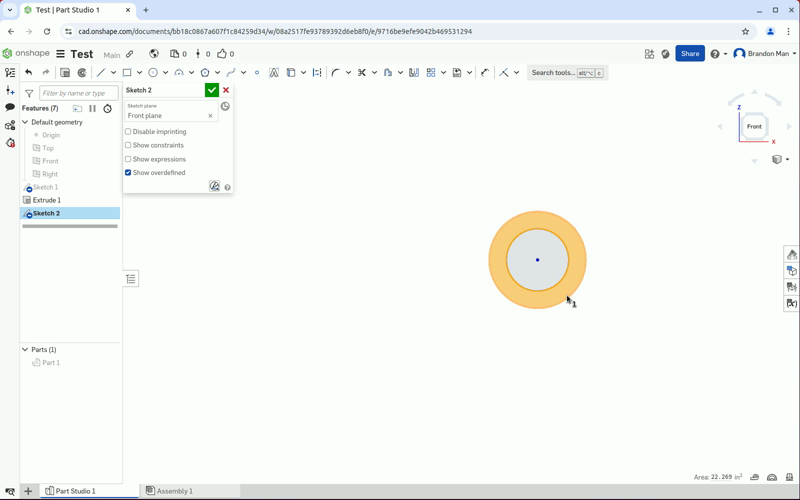
scroll(-6)
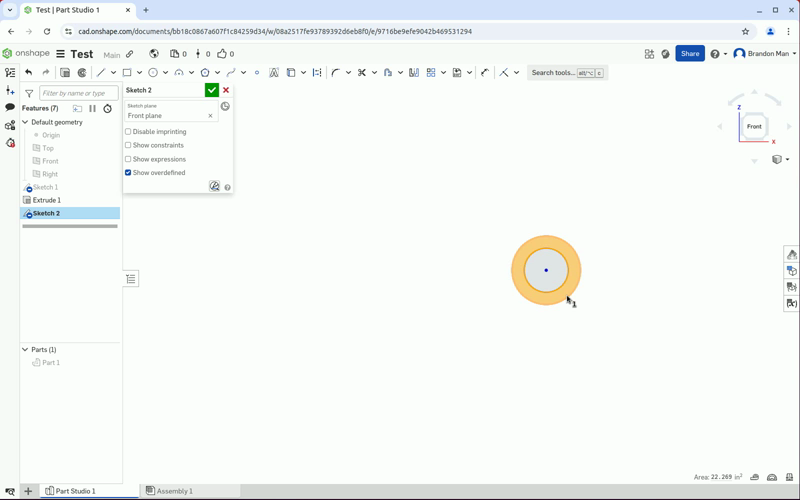
scroll(-6)
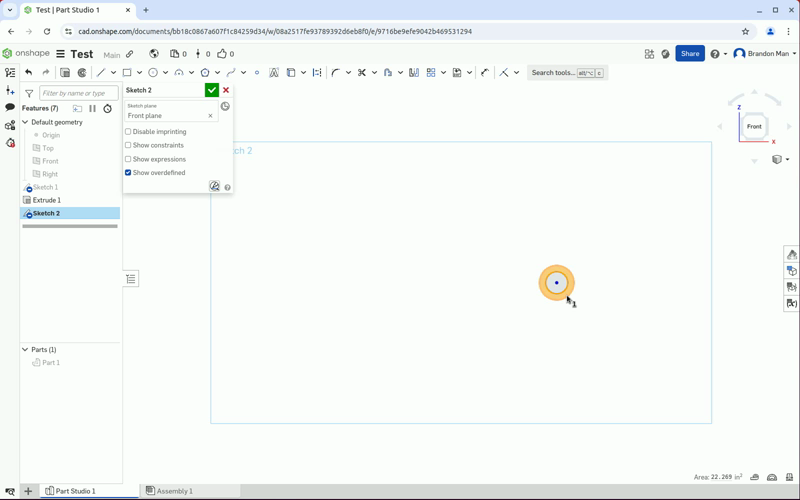
mouse_move(73, 352)
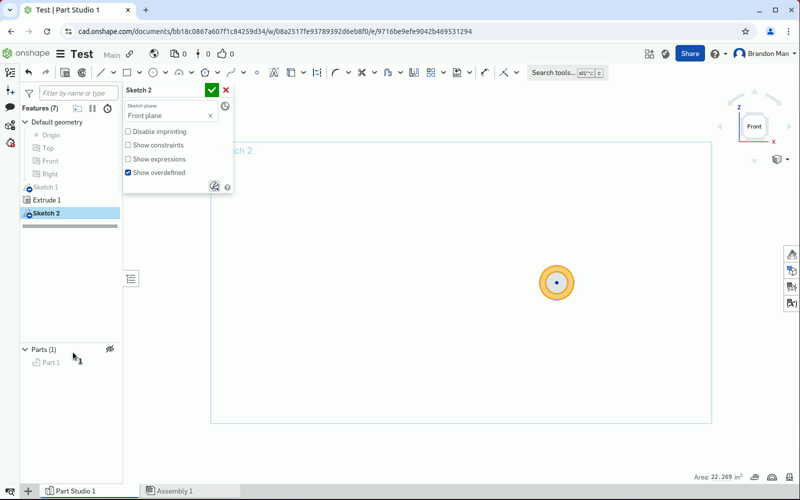
key(shift+y)
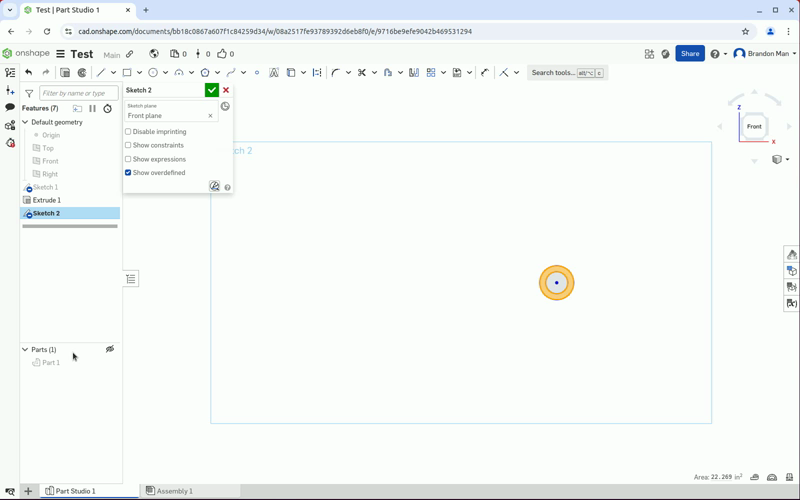
key(shift+e)
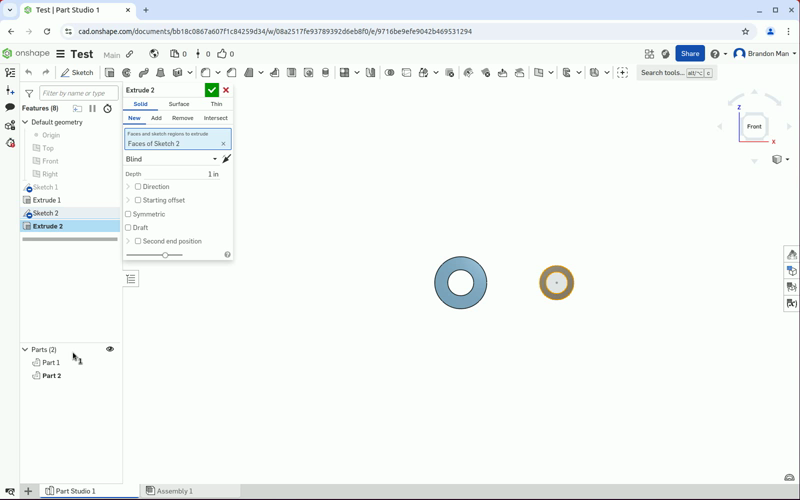
mouse_move(143, 106)
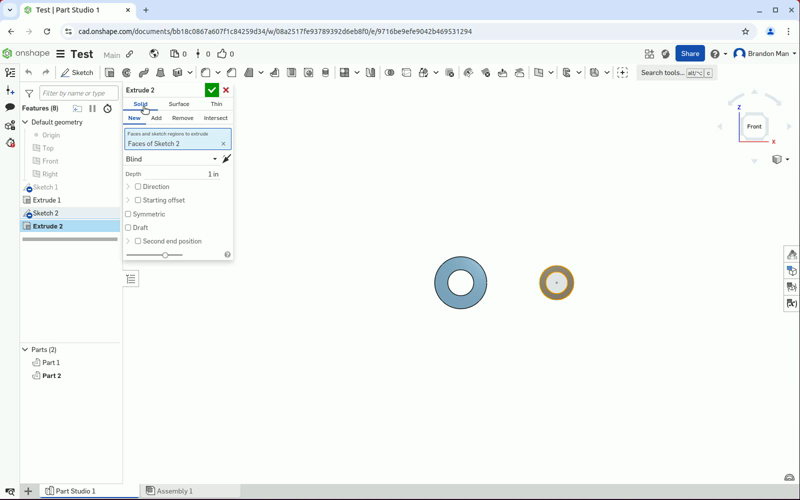
click(143, 106)
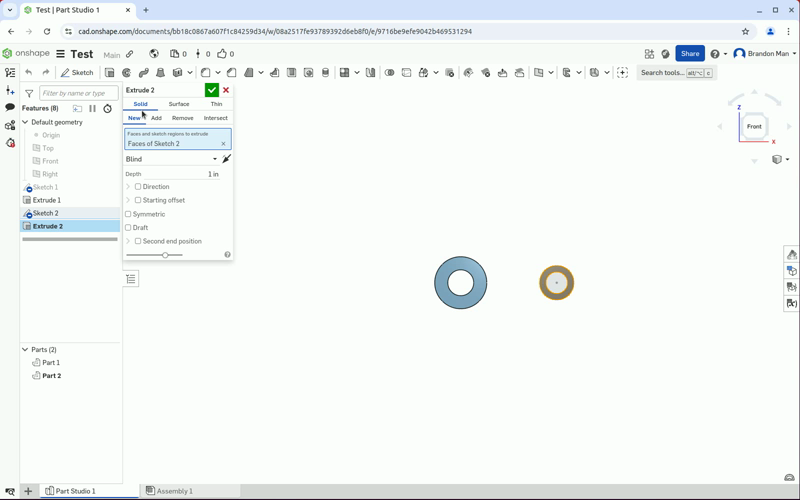
mouse_move(137, 120)
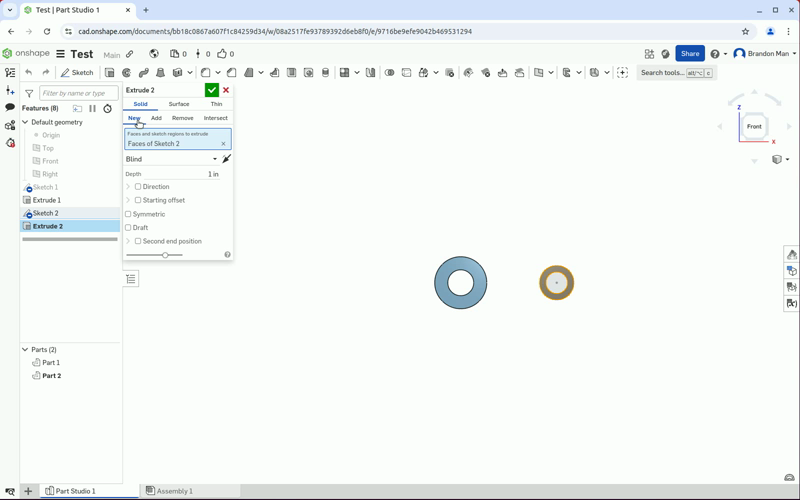
click(137, 120)
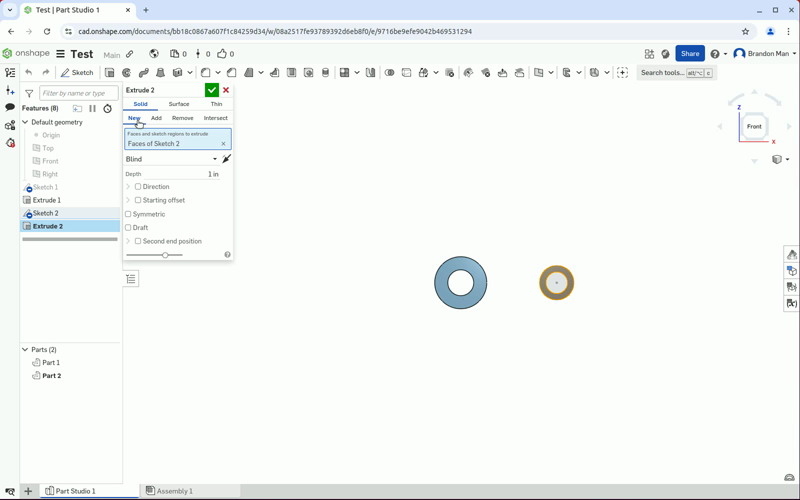
key(tab, 4)
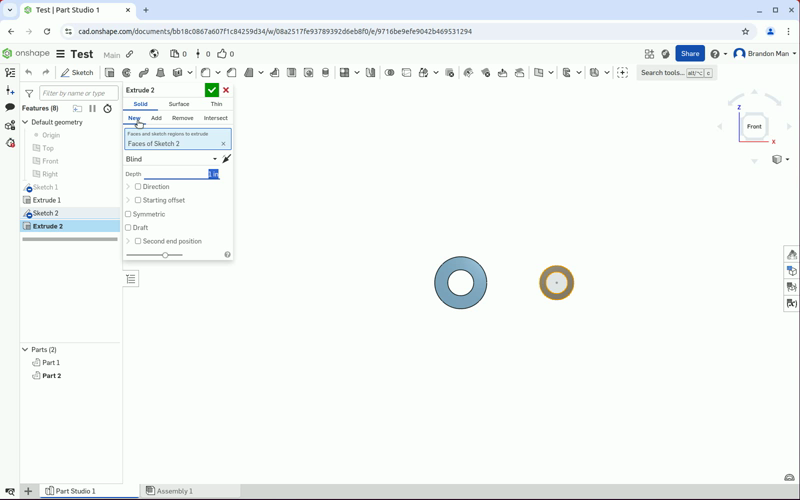
text(1.685)
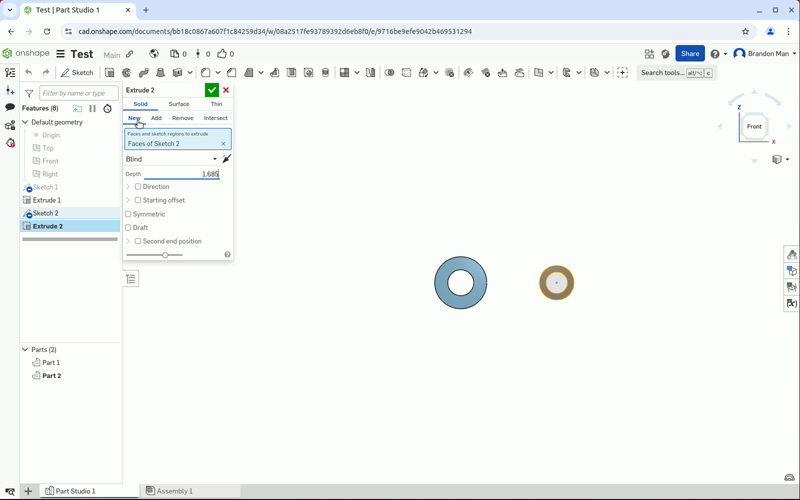
key(enter)
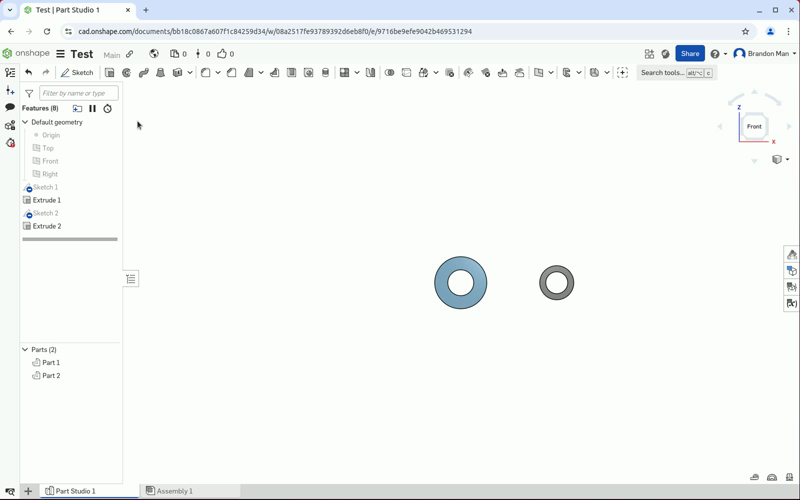
key(shift+h)
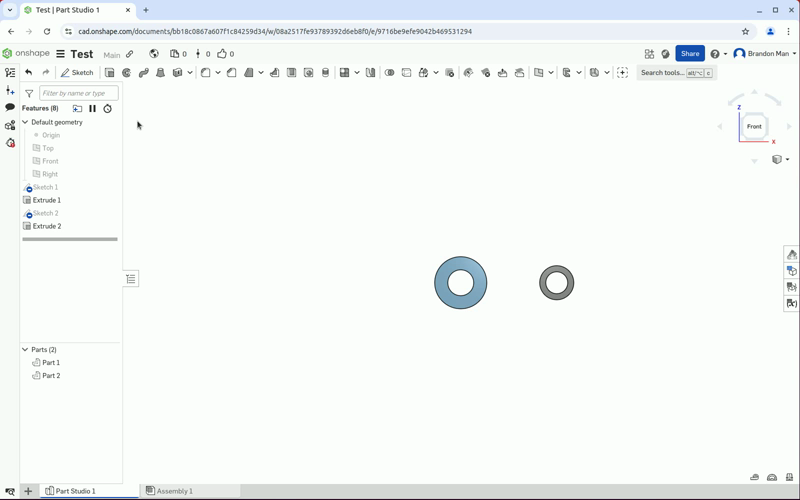
key(shift+h)
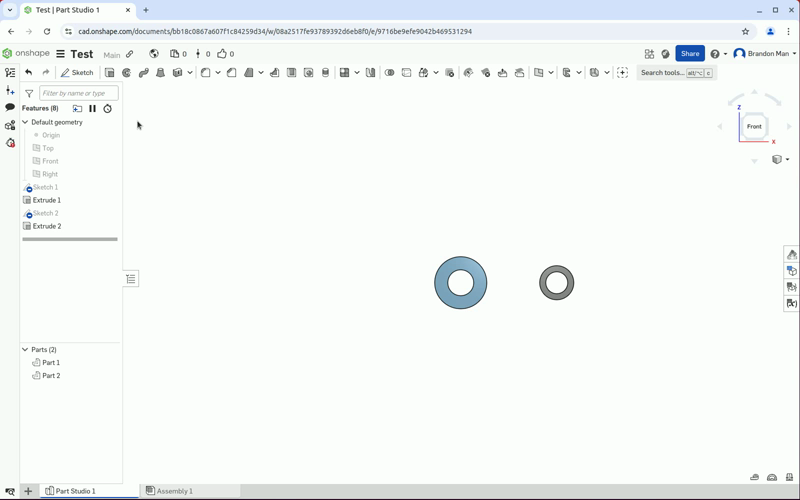
mouse_move(73, 189)
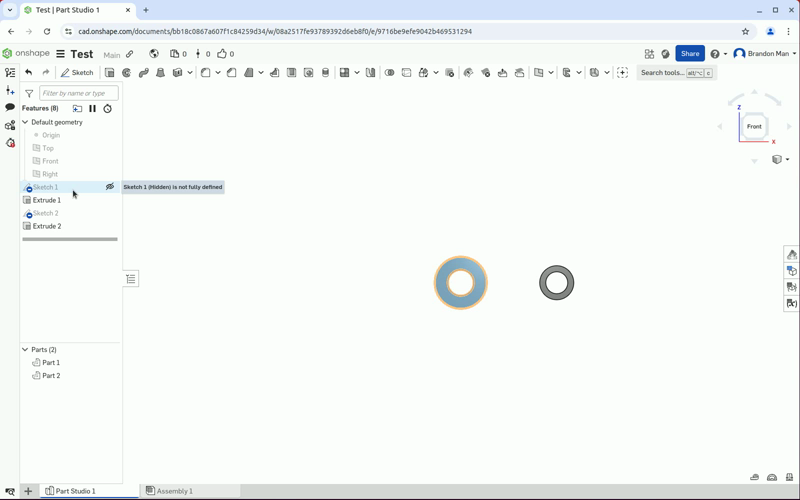
click(73, 189)
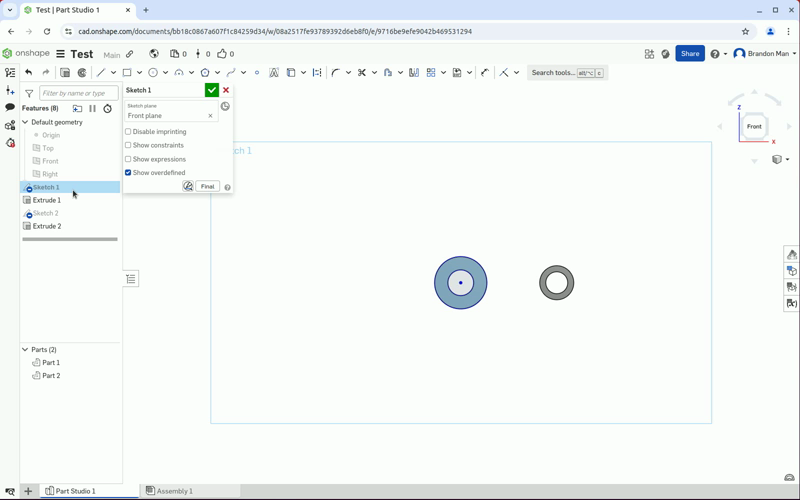
mouse_move(229, 92)
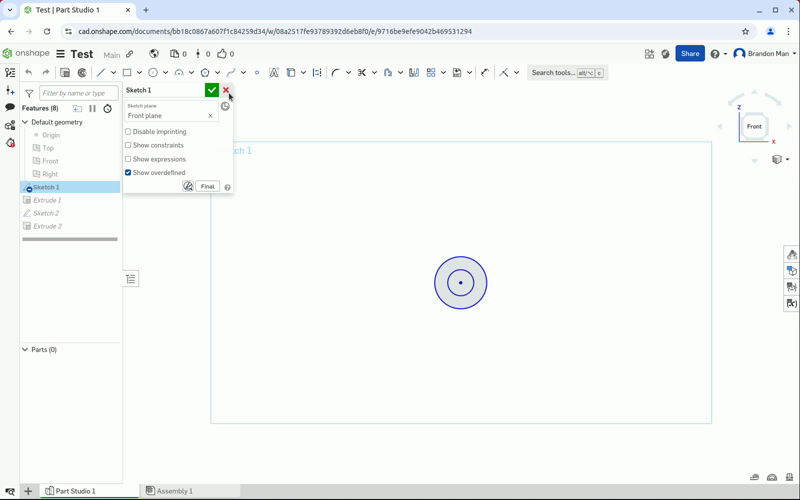
click(229, 92)
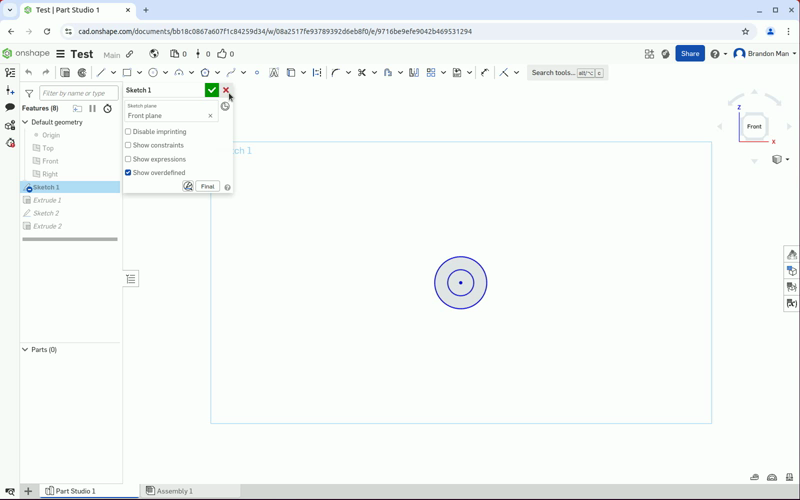
key(shift+s)
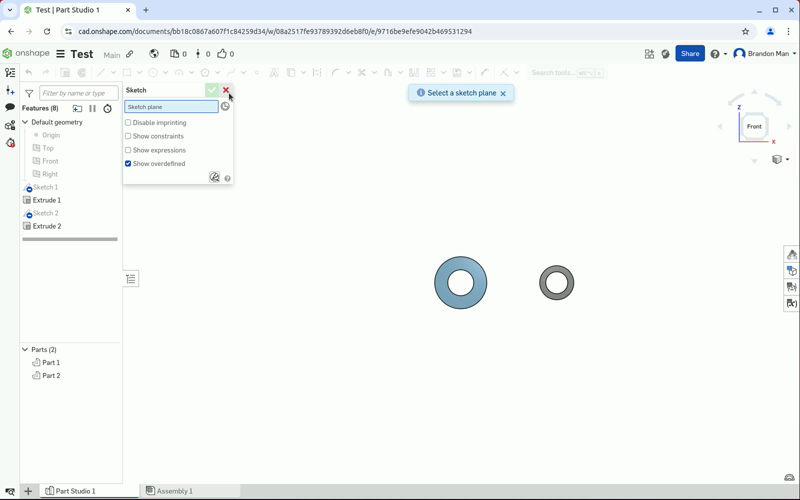
mouse_move(73, 163)
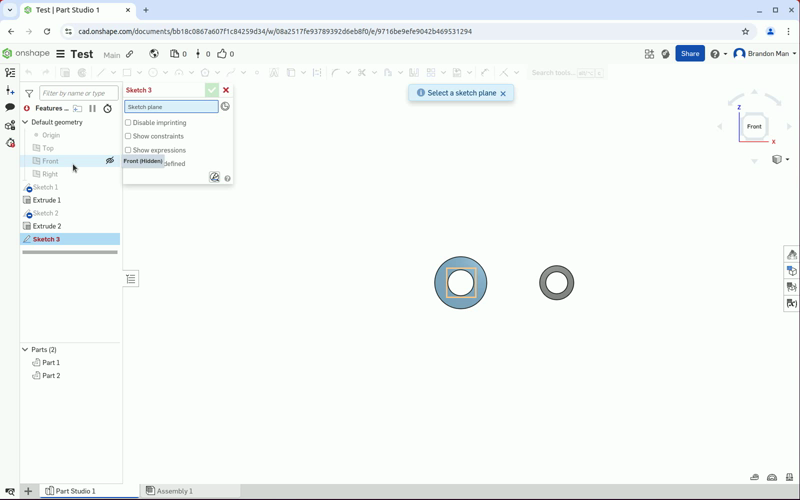
click(73, 163)
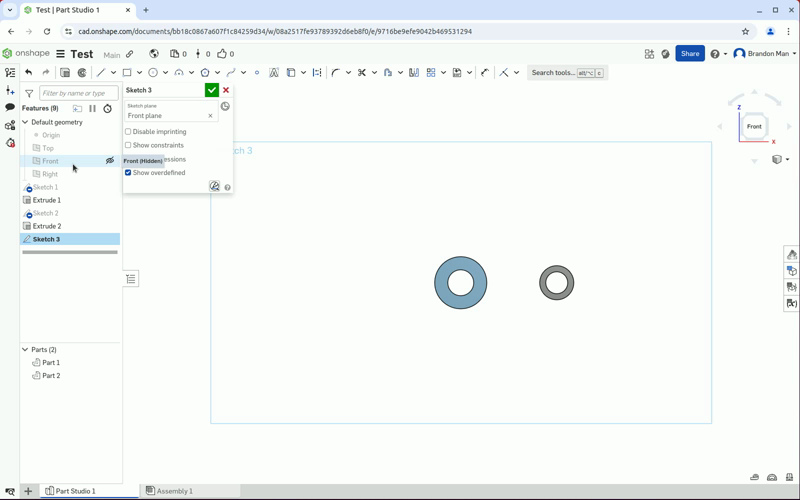
mouse_move(73, 352)
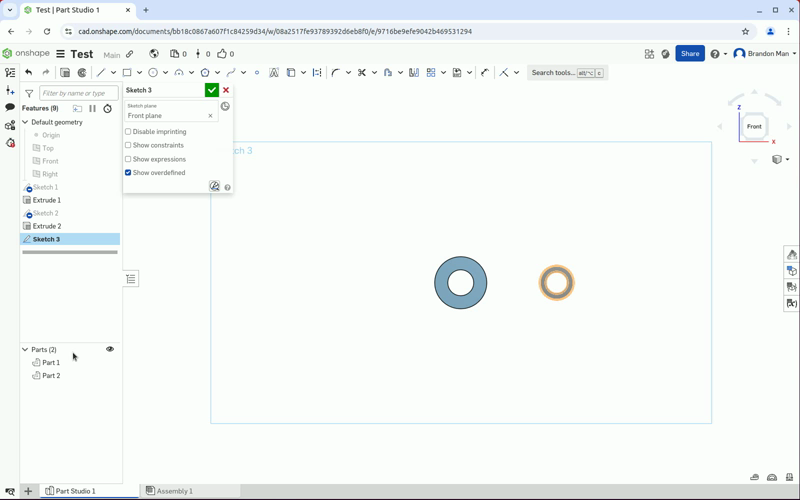
key(y)
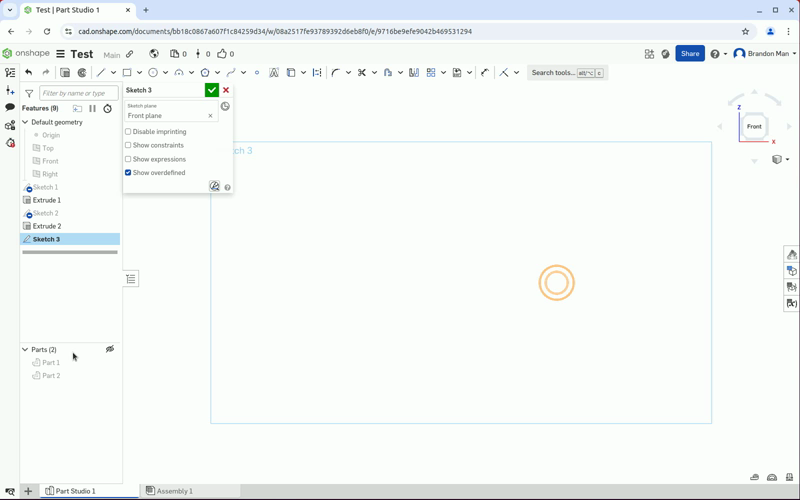
key(l)
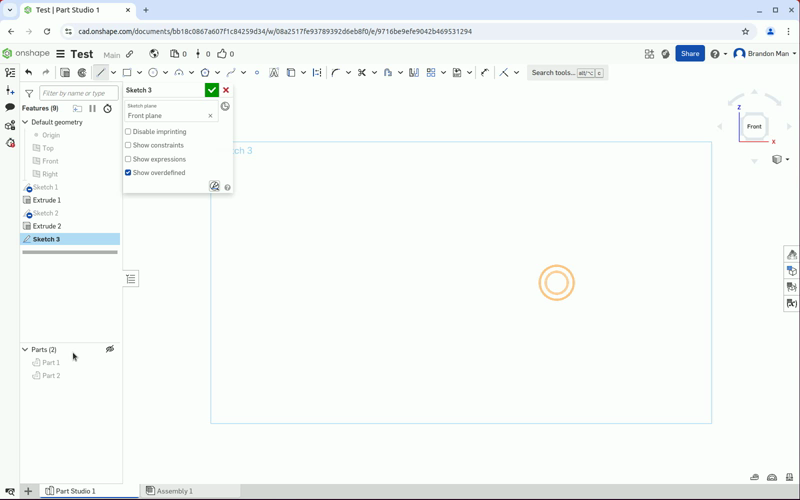
key_down(shift)
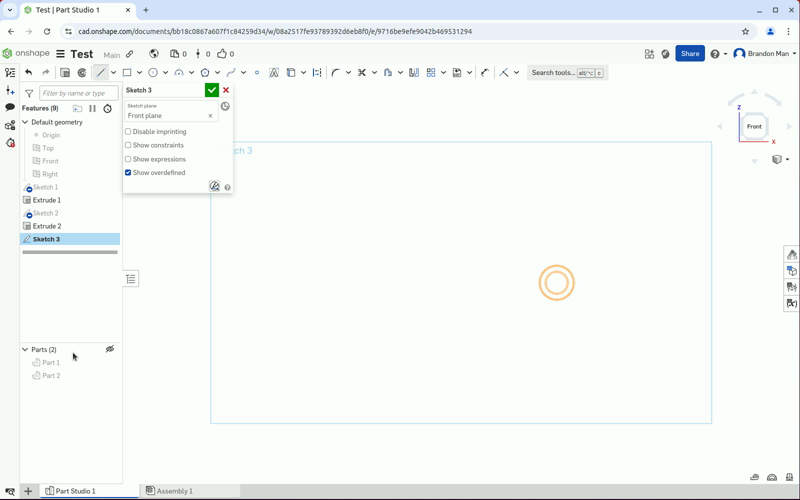
mouse_move(485, 291)
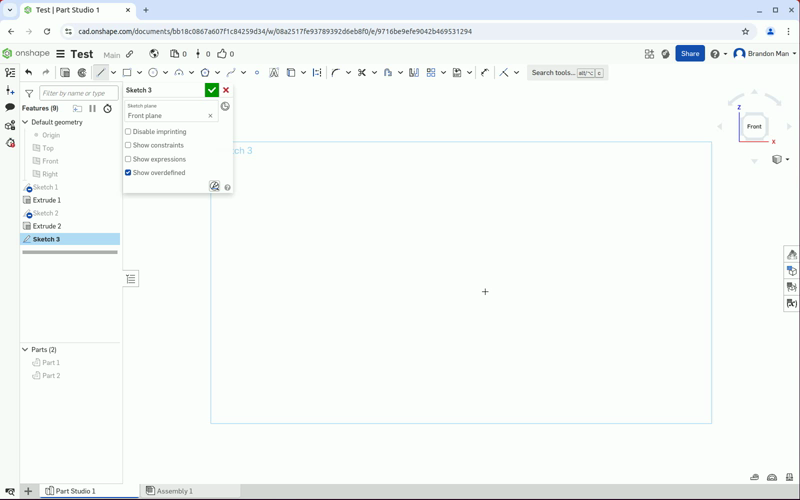
click(485, 291)
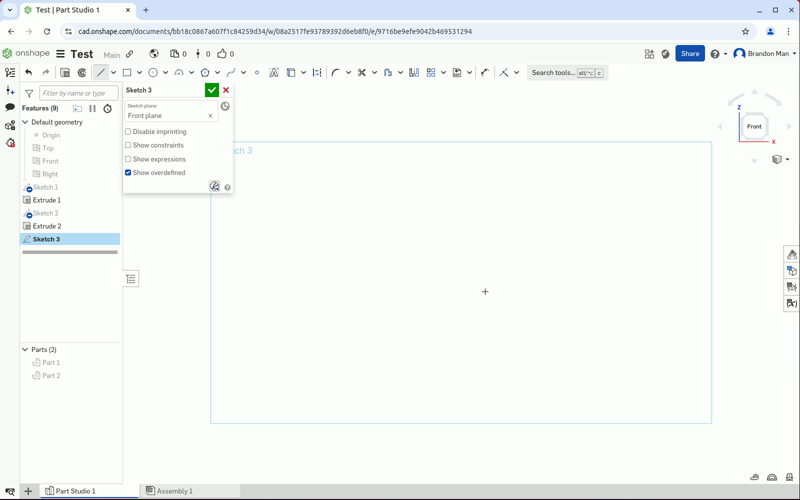
key_up(shift)
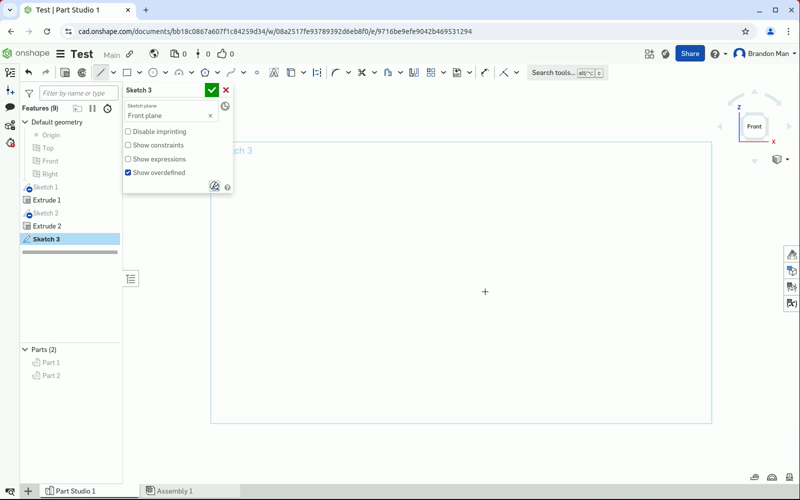
key_down(shift)
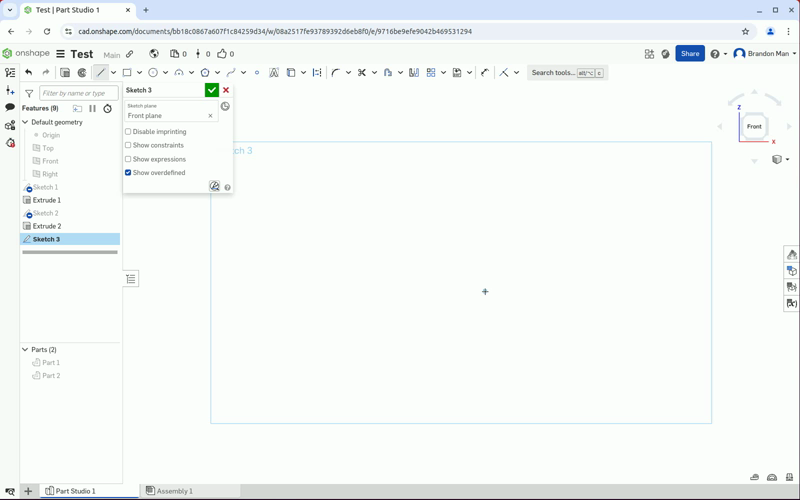
mouse_move(515, 291)
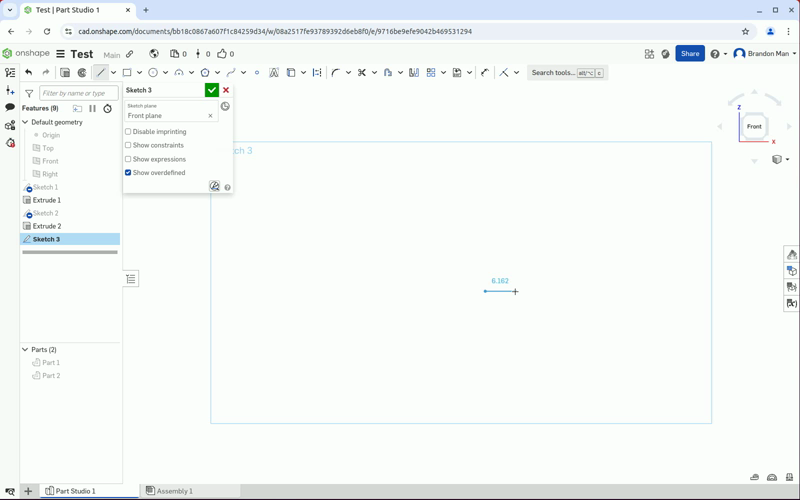
mouse_move(541, 289)
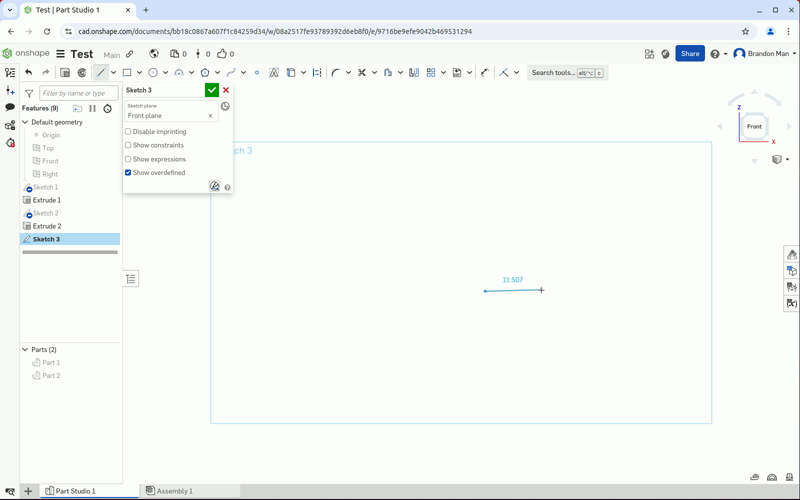
click(541, 289)
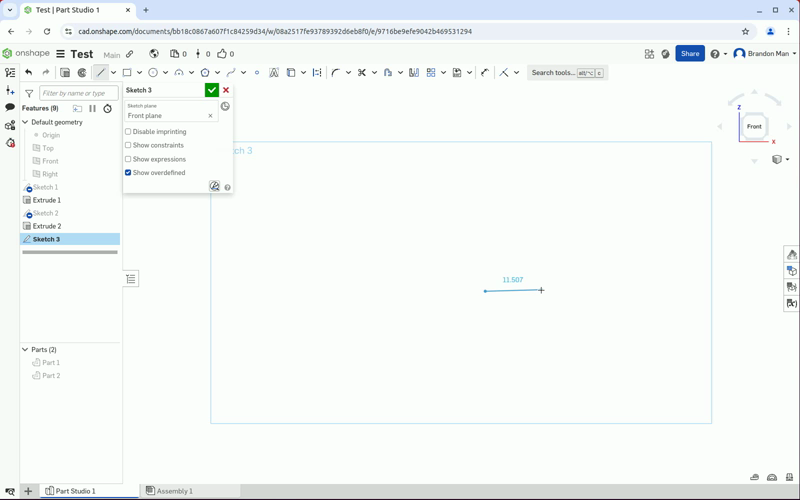
key_up(shift)
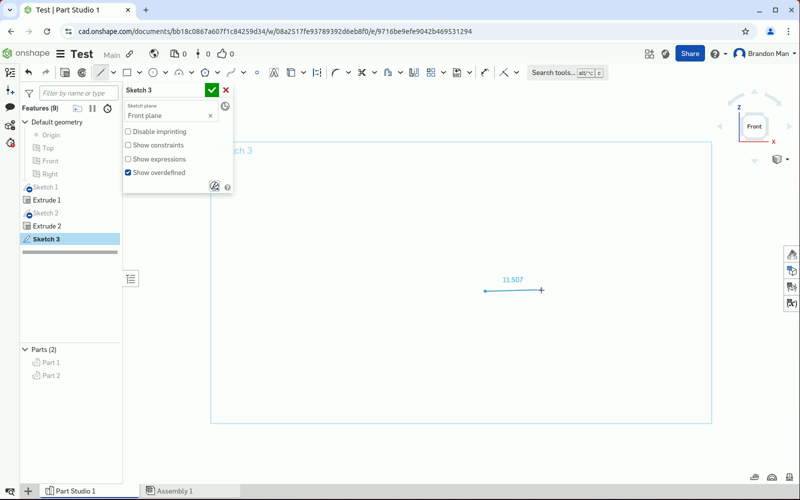
key(esc)
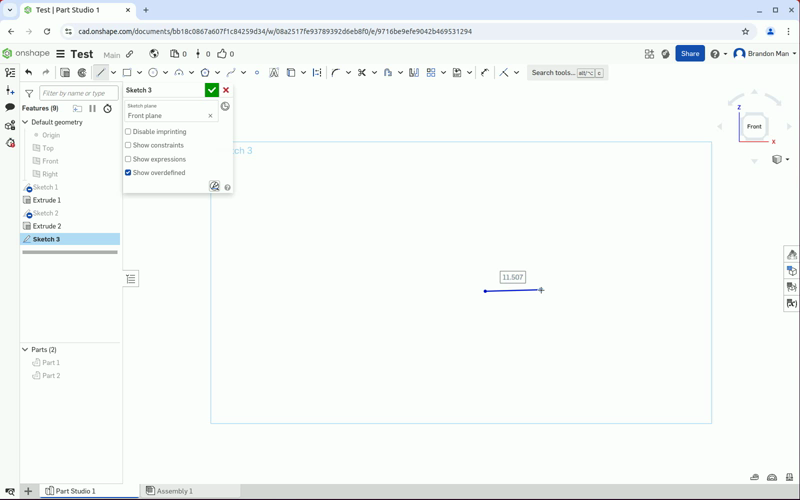
key(a)
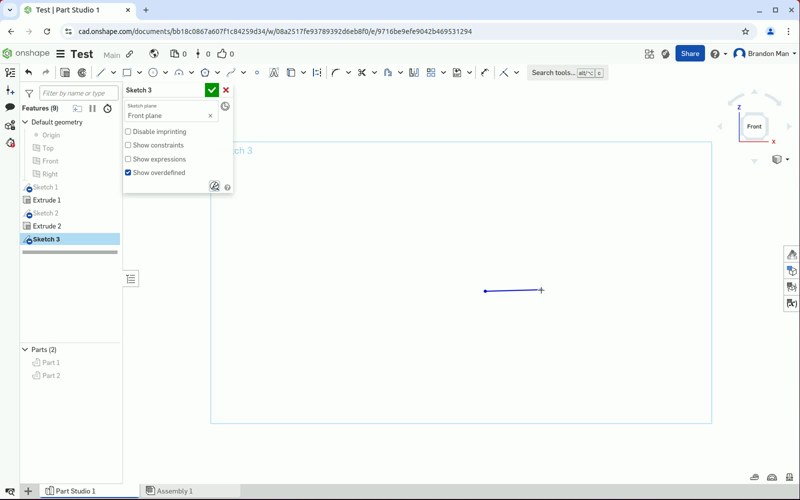
mouse_move(541, 289)
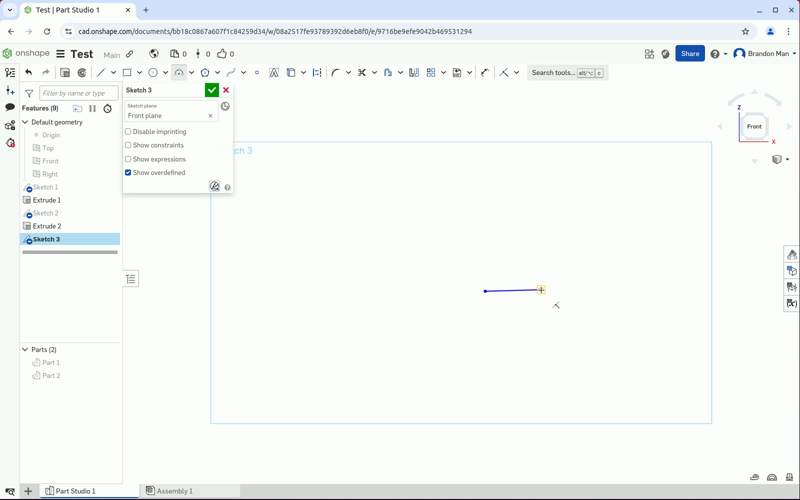
click(541, 289)
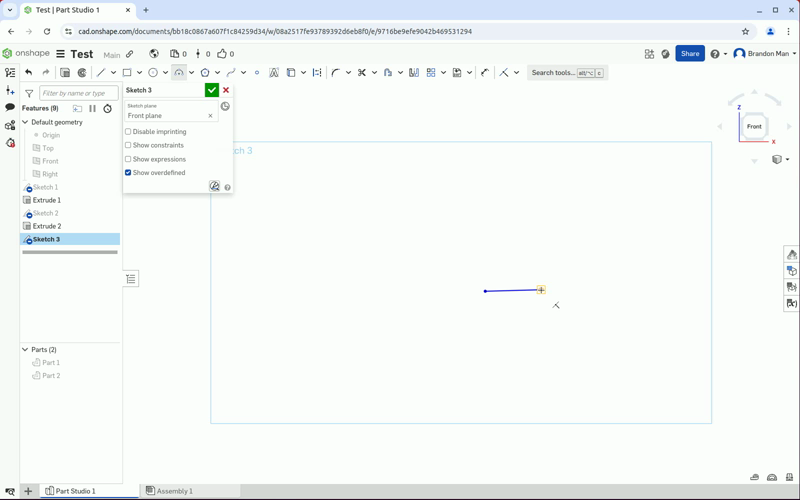
key_down(shift)
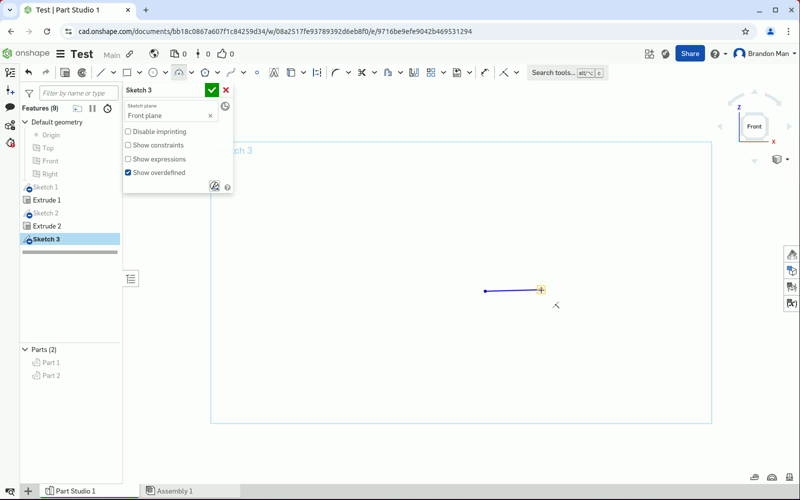
mouse_move(541, 277)
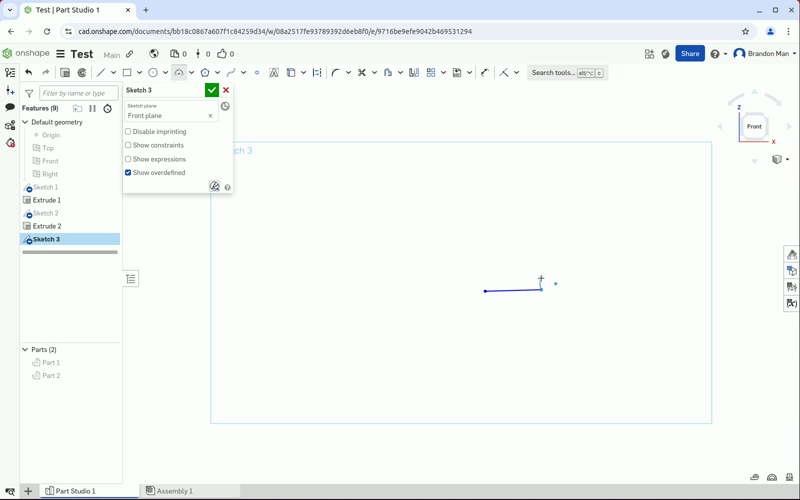
click(541, 277)
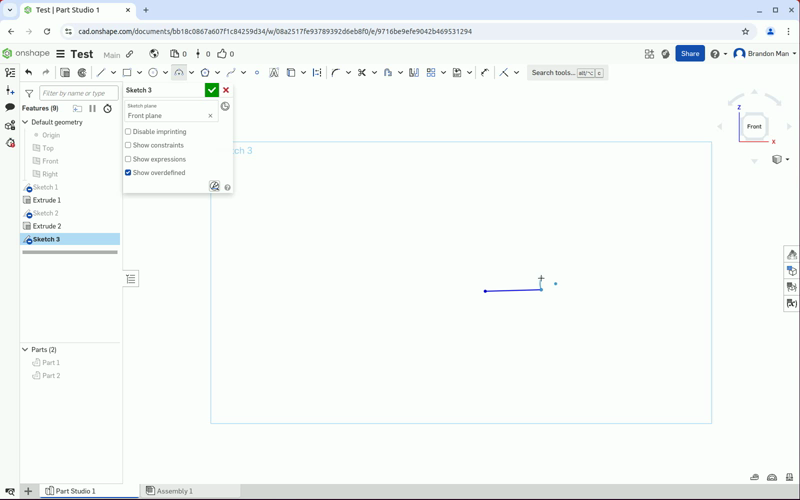
mouse_move(540, 283)
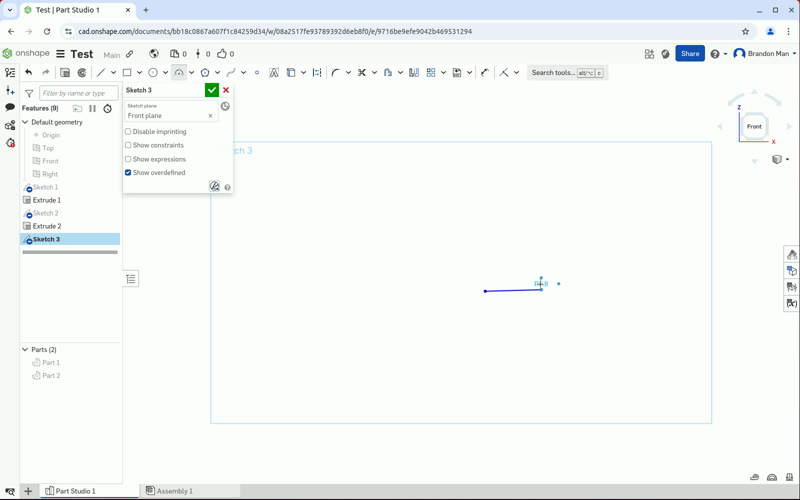
click(540, 283)
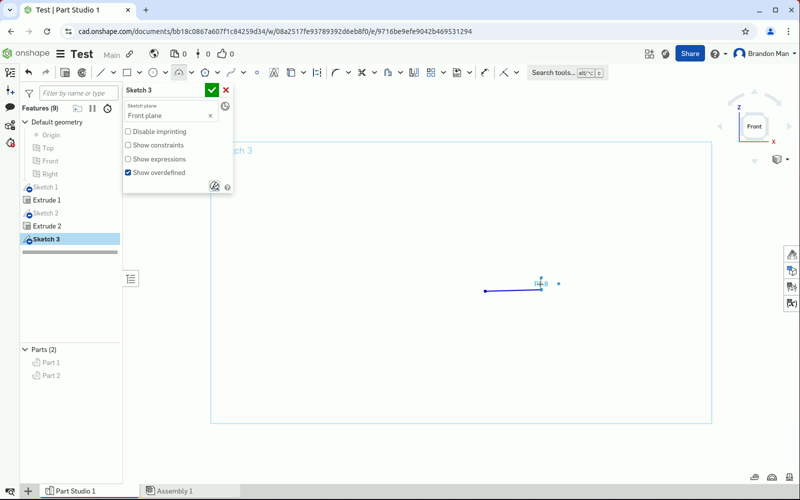
key_up(shift)
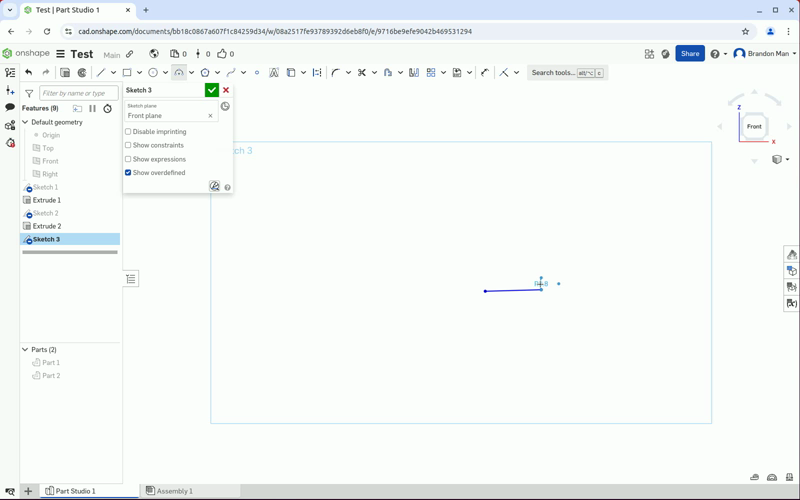
key(esc)
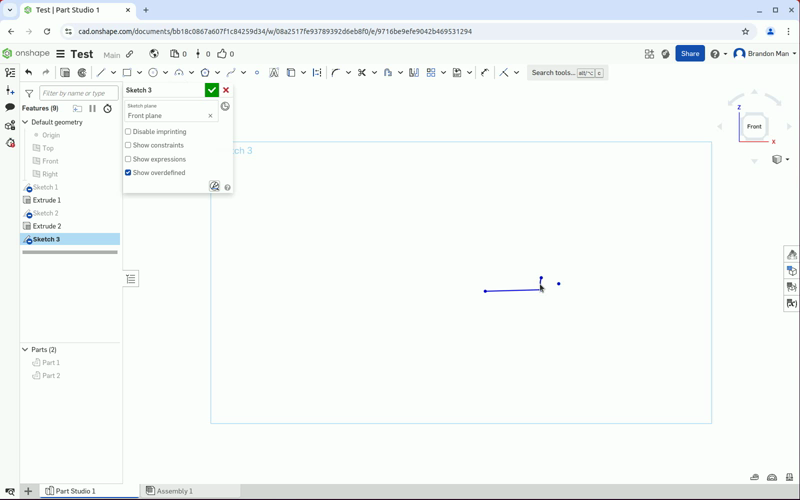
key(l)
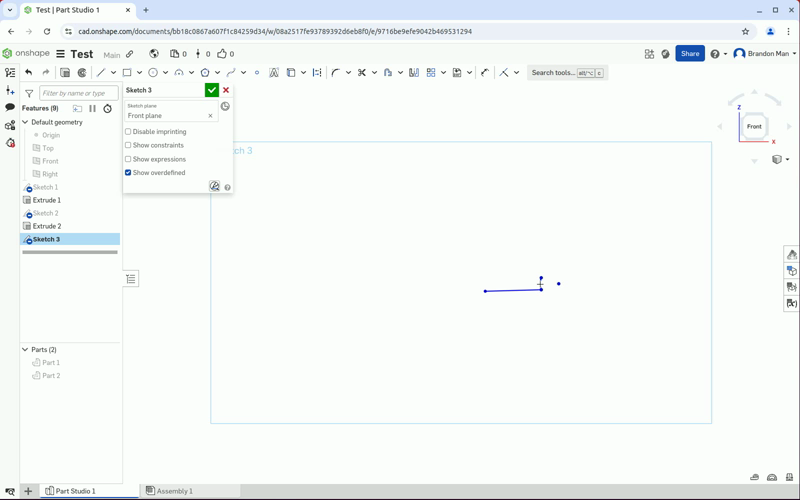
mouse_move(541, 277)
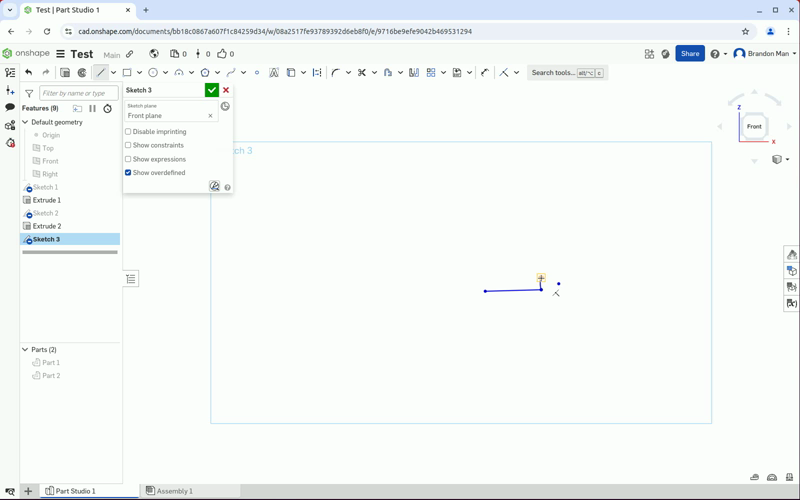
click(541, 277)
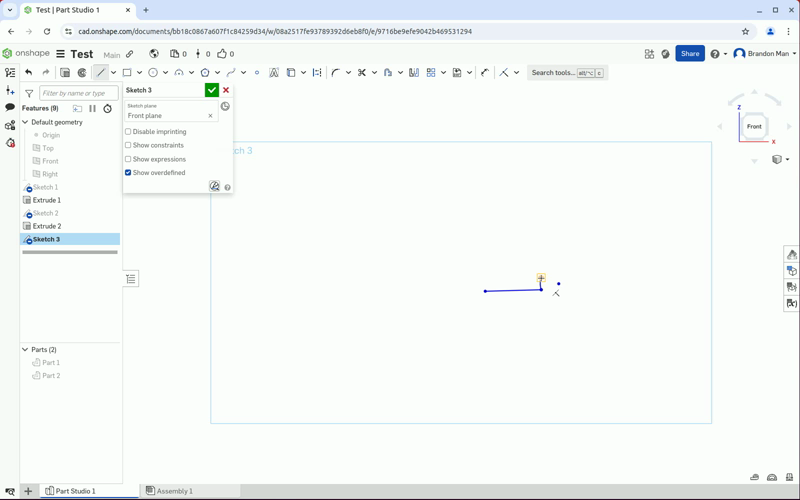
key_down(shift)
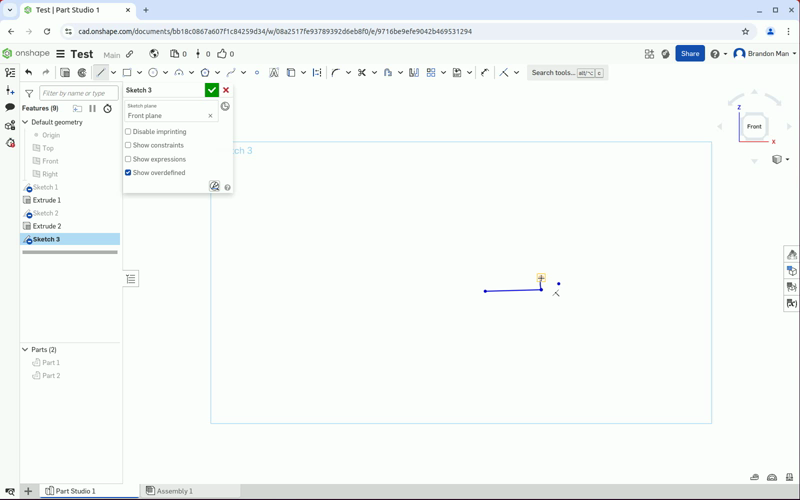
mouse_move(571, 277)
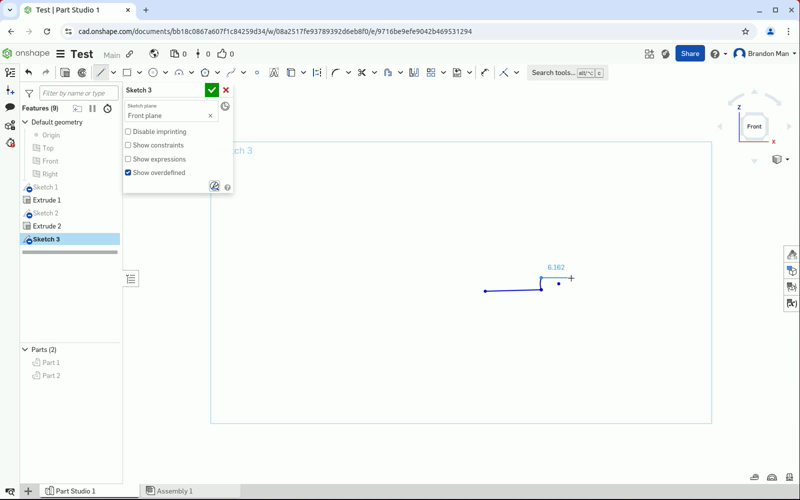
mouse_move(485, 276)
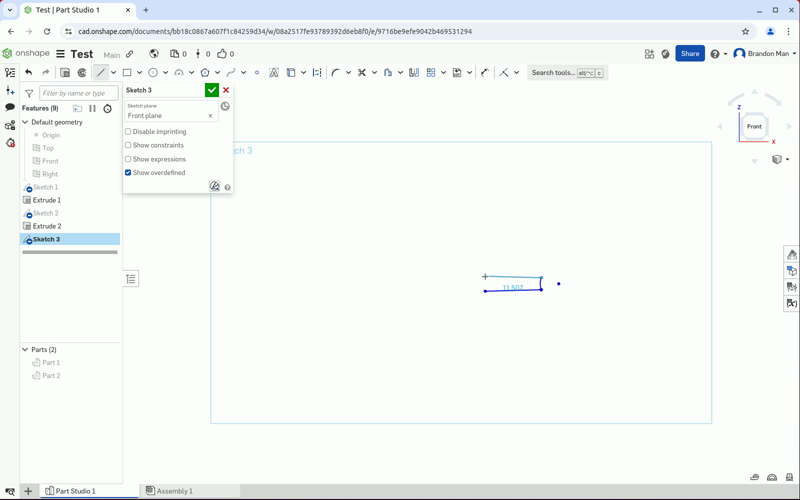
click(485, 276)
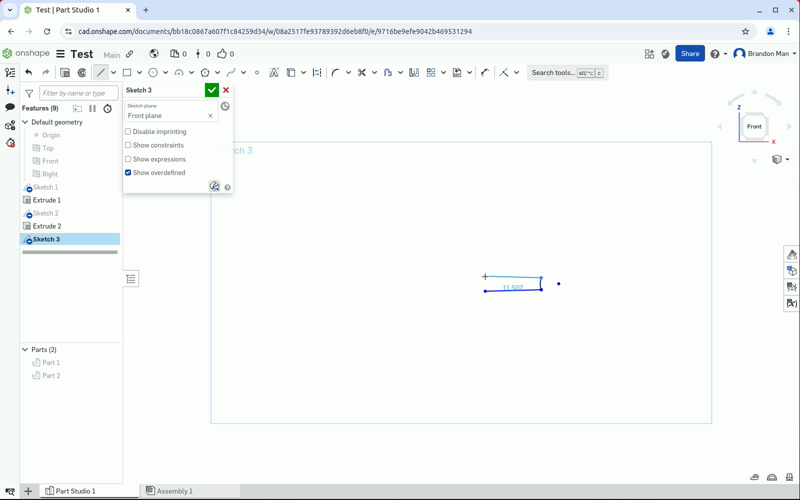
key_up(shift)
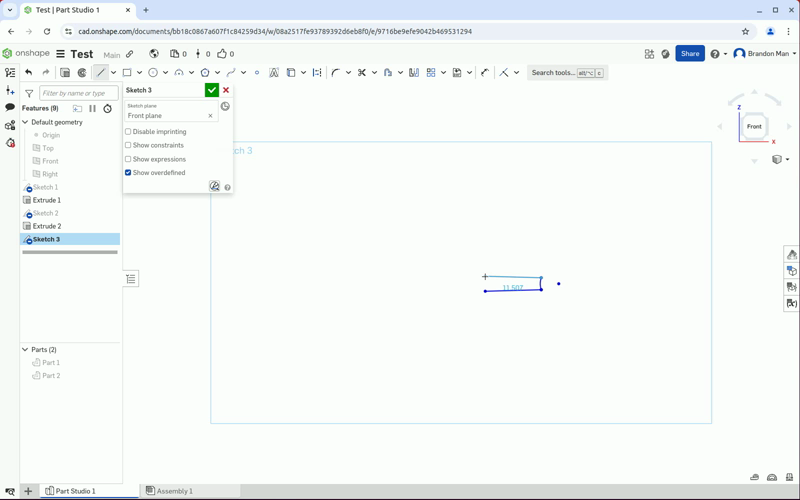
key(esc)
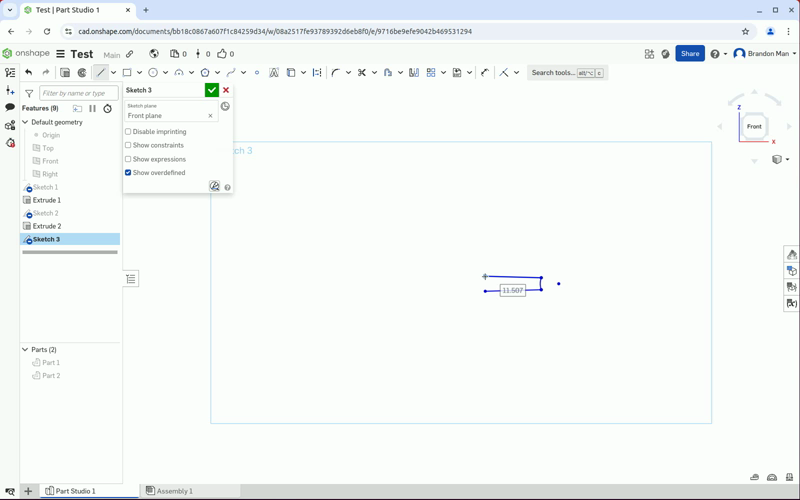
key(a)
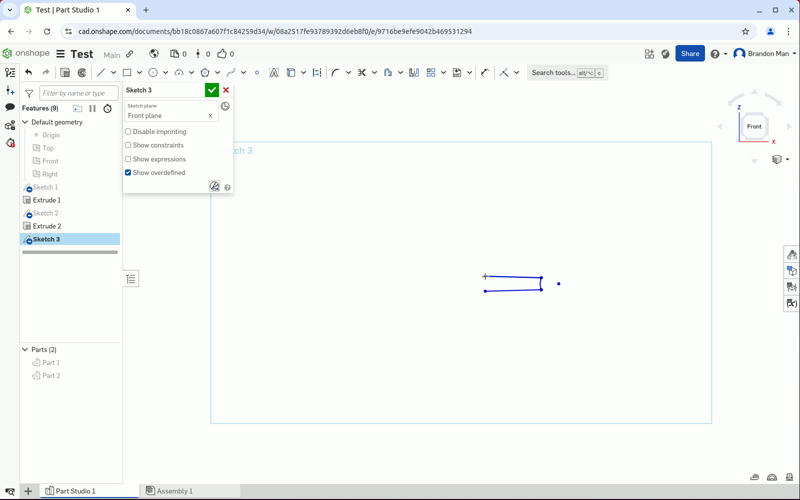
mouse_move(485, 276)
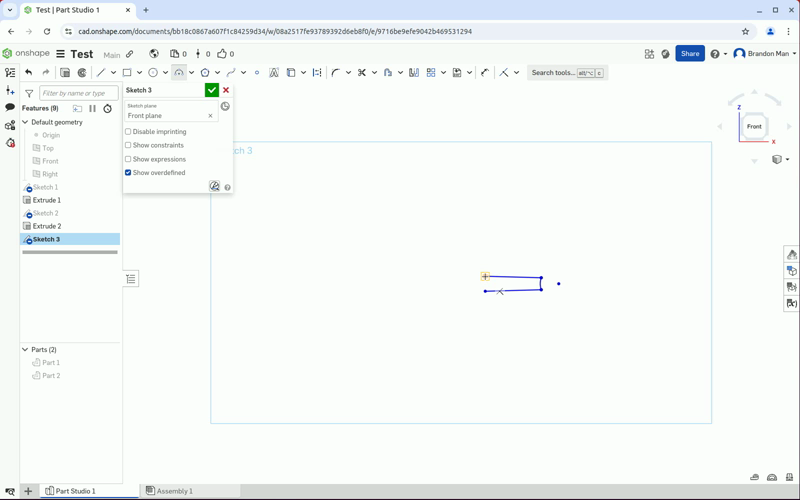
click(485, 276)
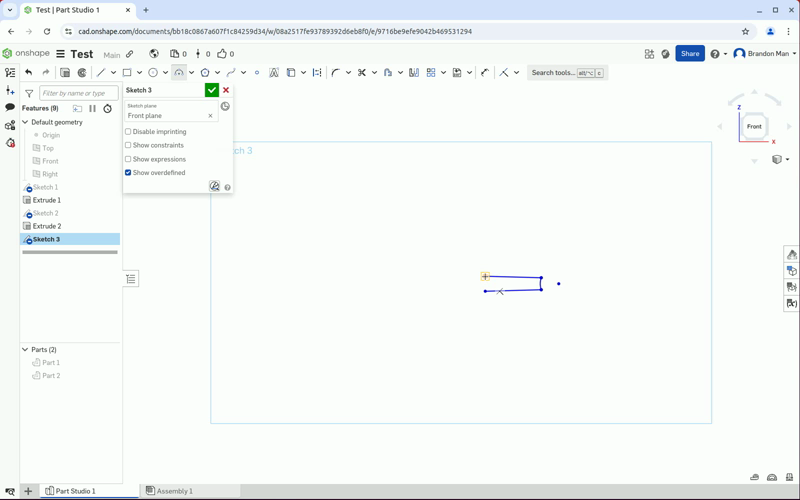
mouse_move(485, 291)
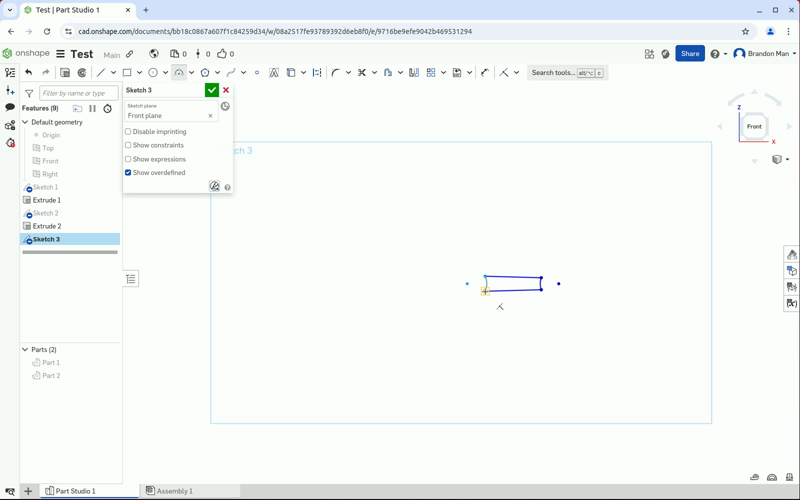
click(485, 291)
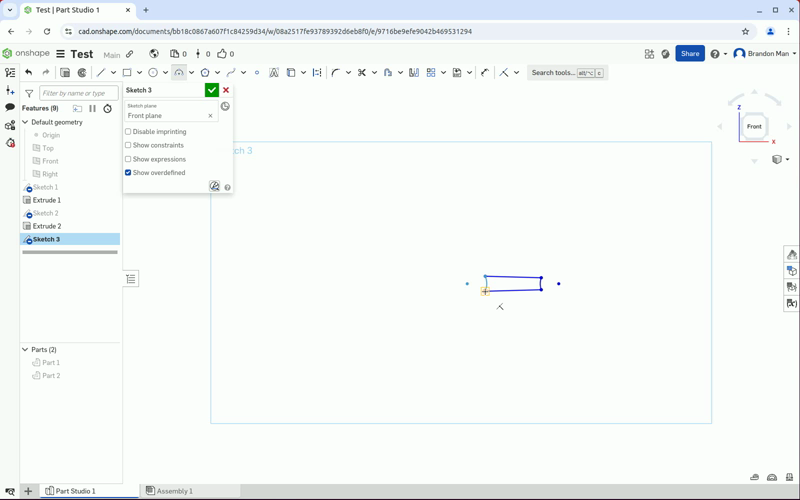
key_down(shift)
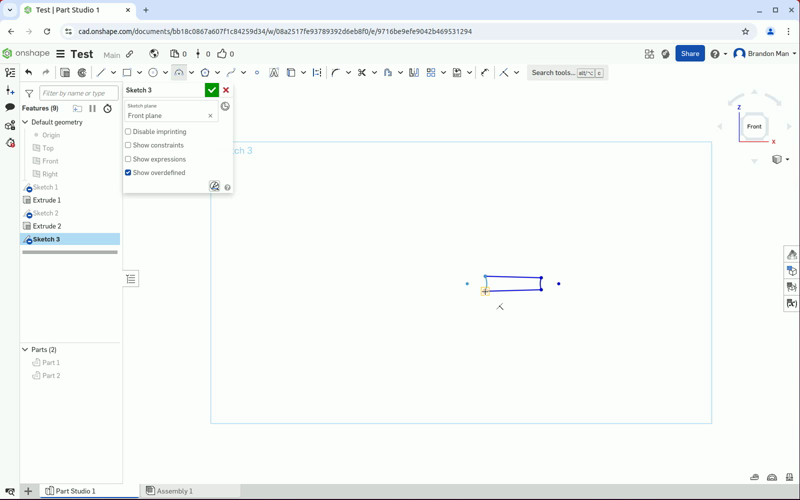
mouse_move(486, 283)
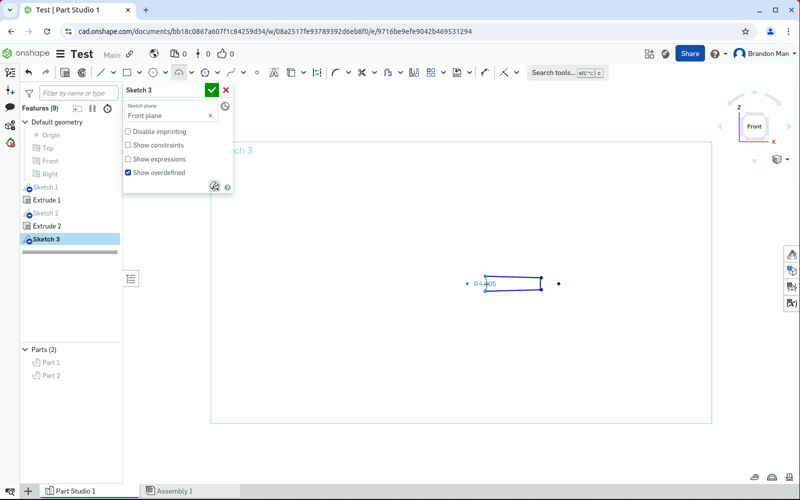
click(486, 283)
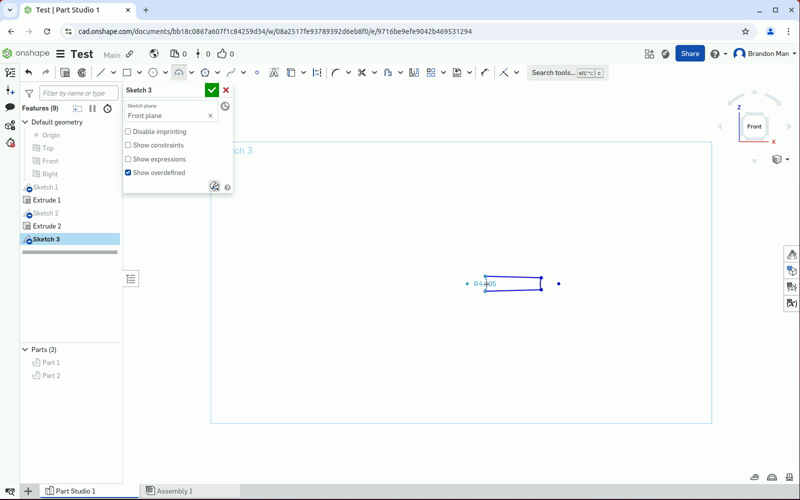
key_up(shift)
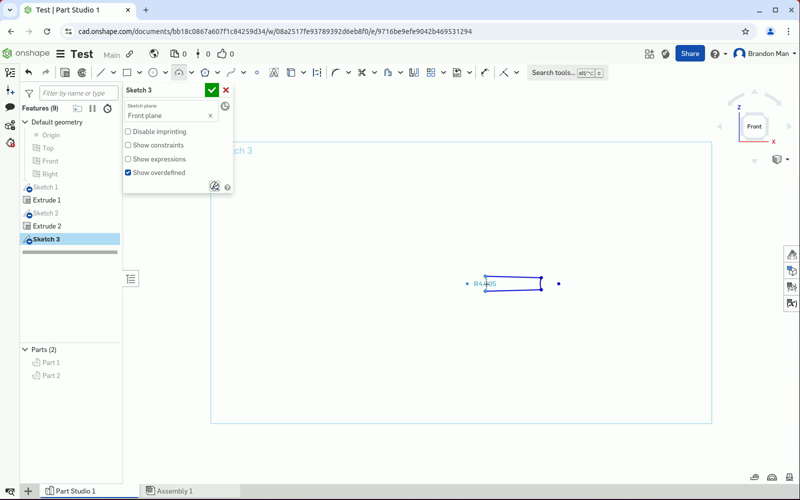
key(esc)
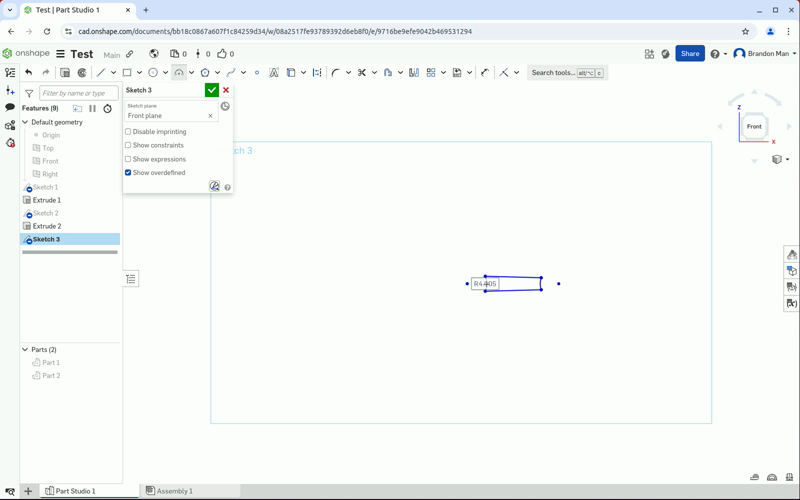
key(l)
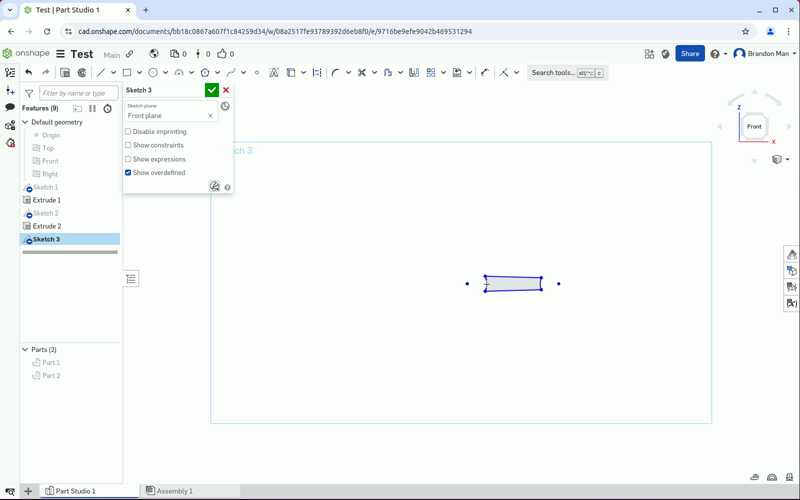
key_down(shift)
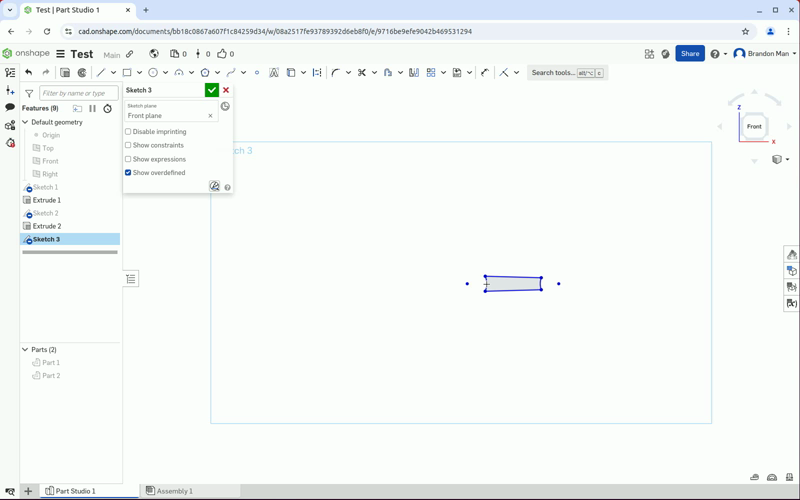
mouse_move(496, 285)
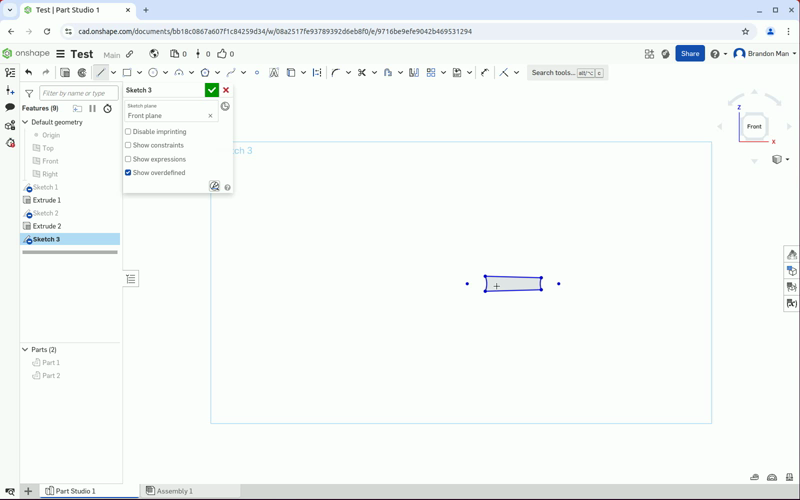
click(496, 285)
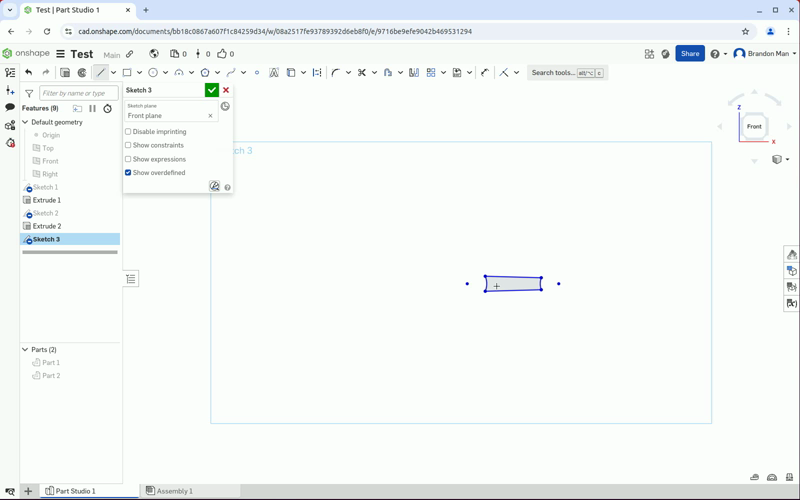
key_up(shift)
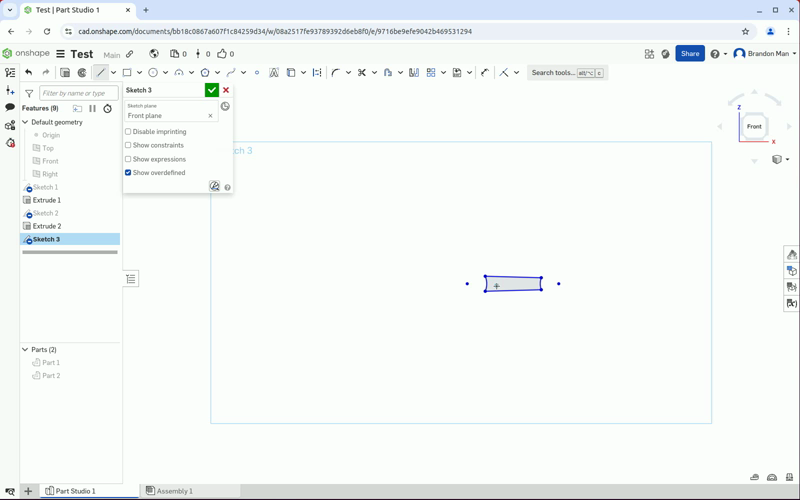
key_down(shift)
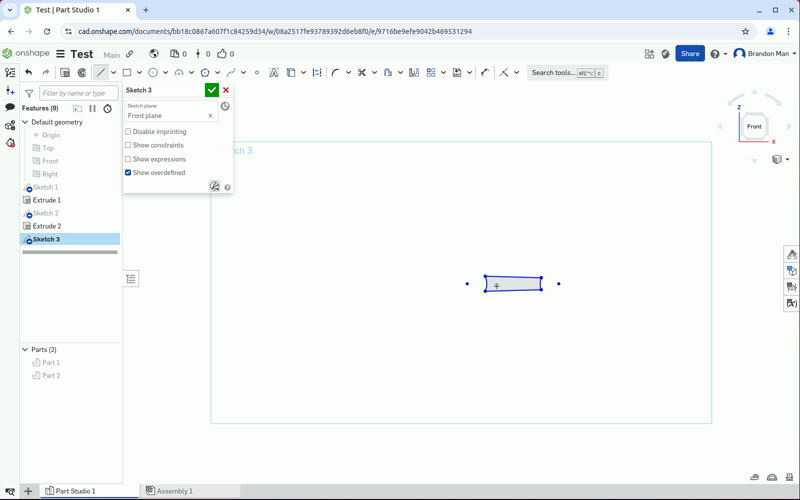
mouse_move(526, 285)
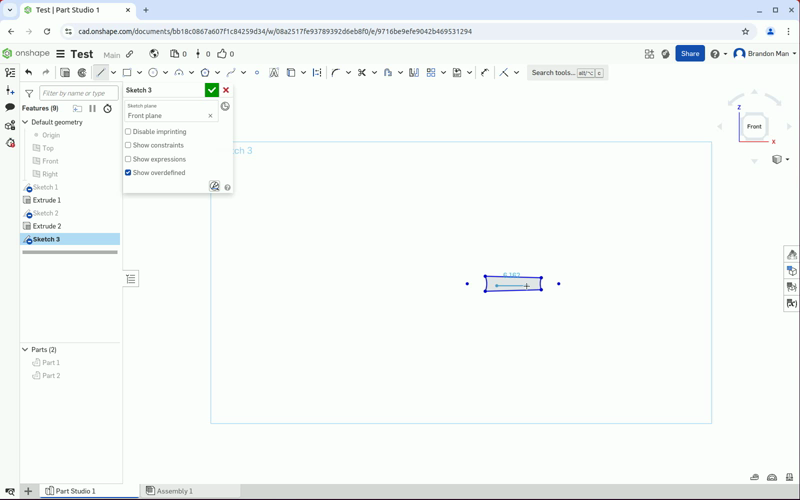
mouse_move(524, 285)
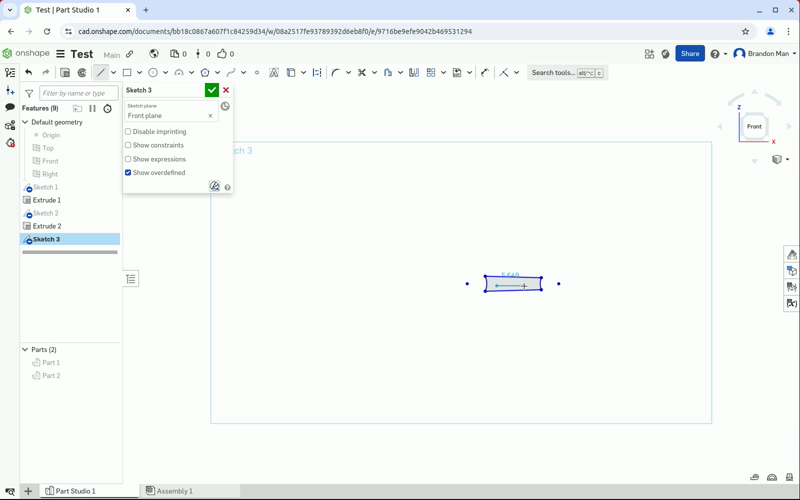
click(524, 285)
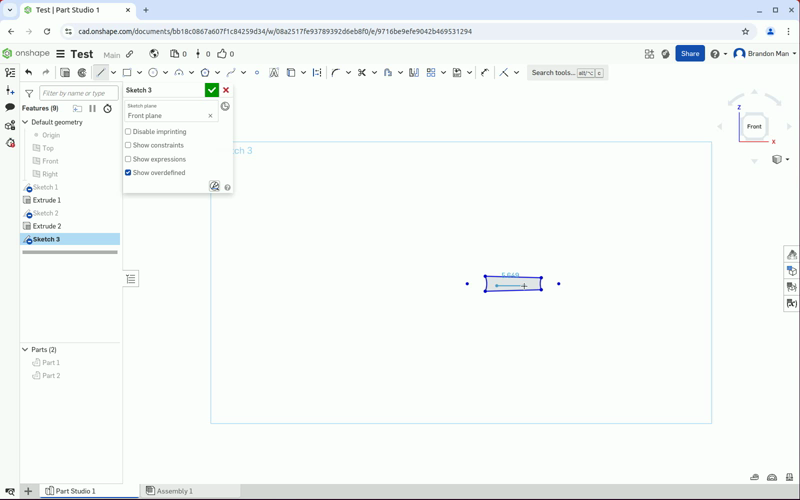
key_up(shift)
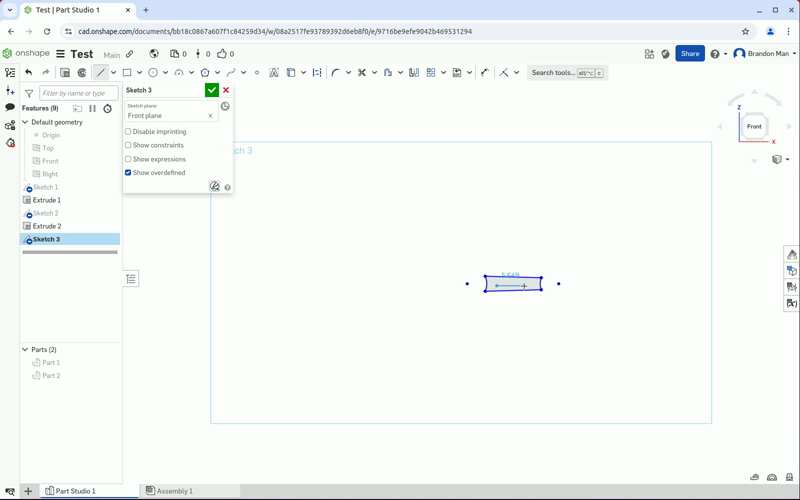
key(esc)
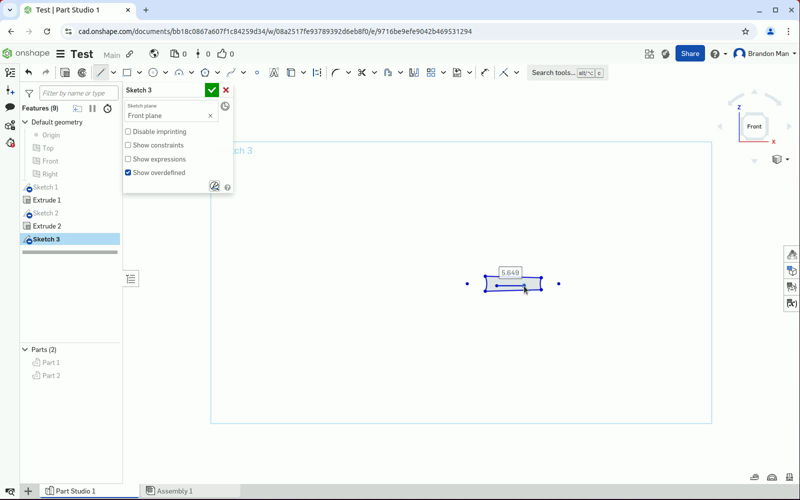
key(a)
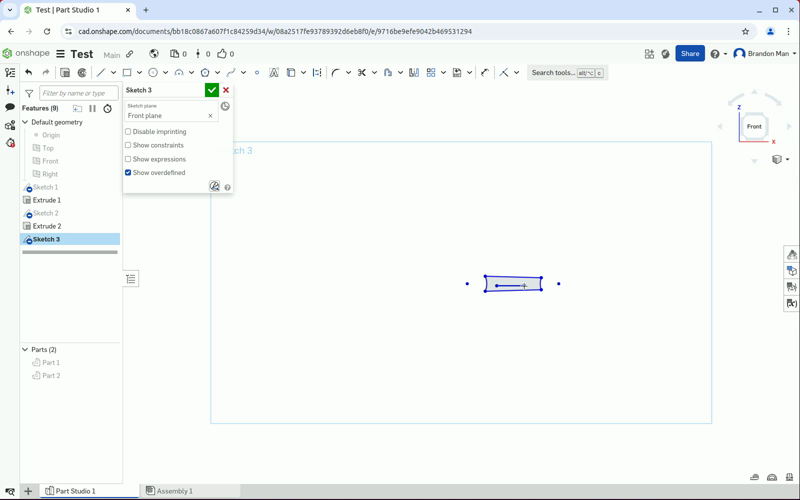
mouse_move(524, 285)
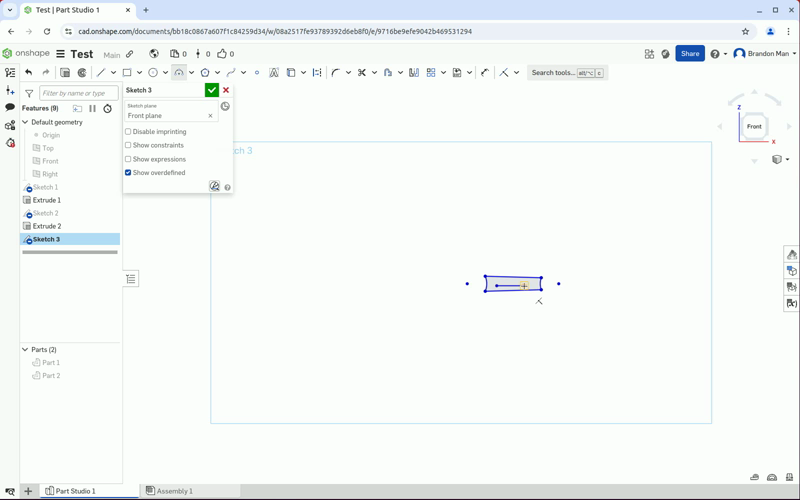
click(524, 285)
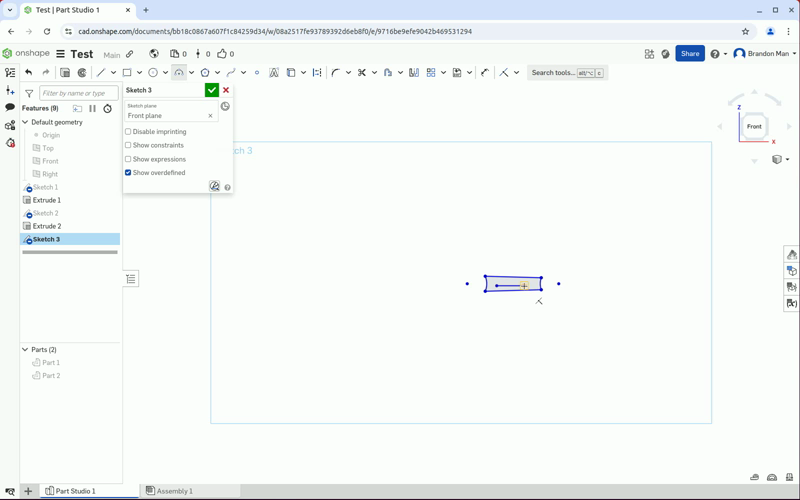
key_down(shift)
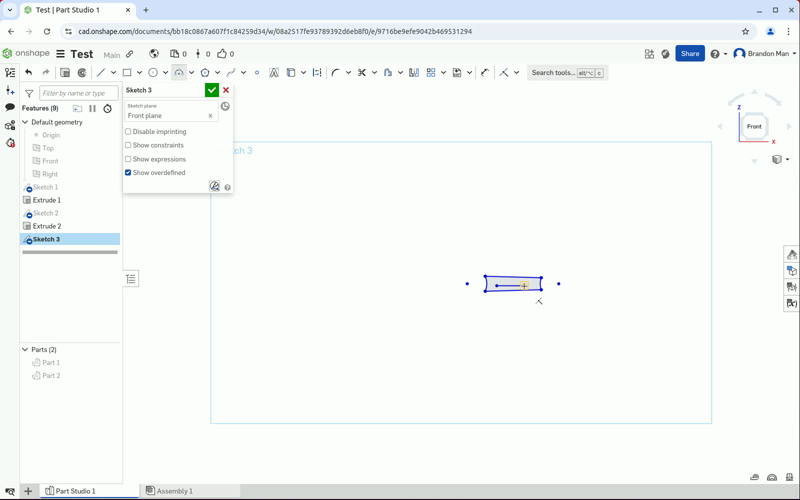
mouse_move(524, 281)
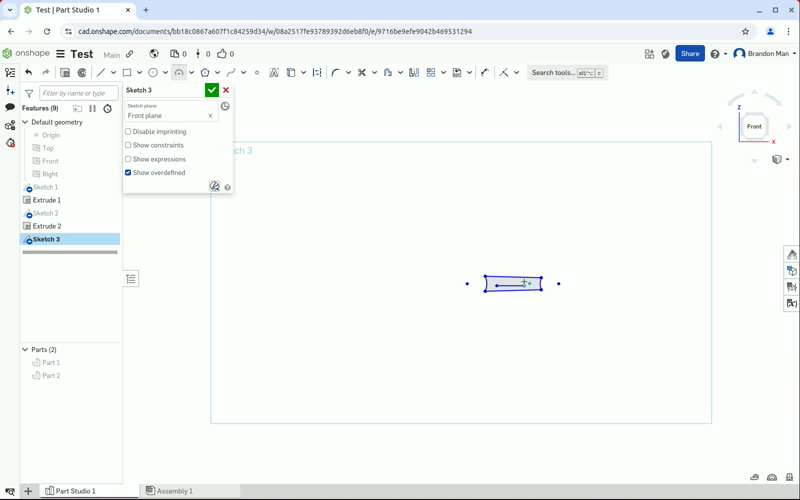
scroll(6)
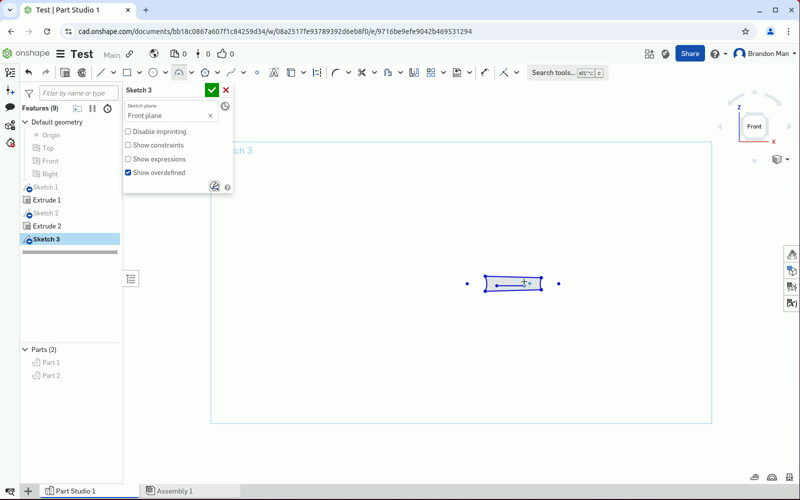
scroll(6)
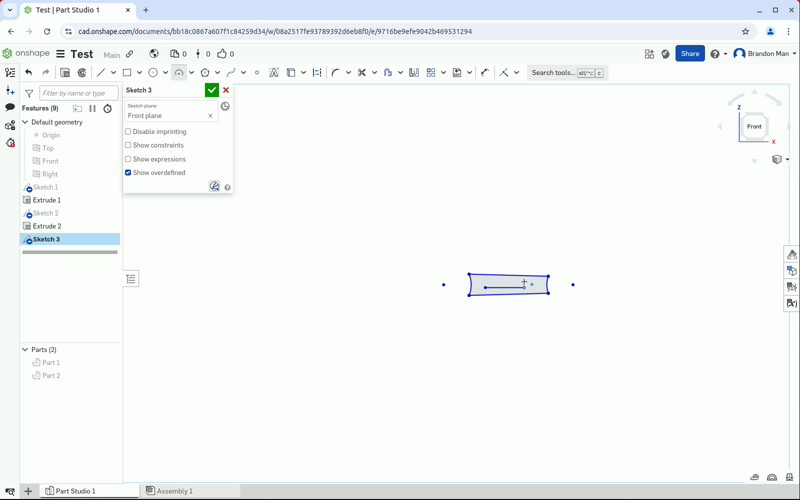
scroll(6)
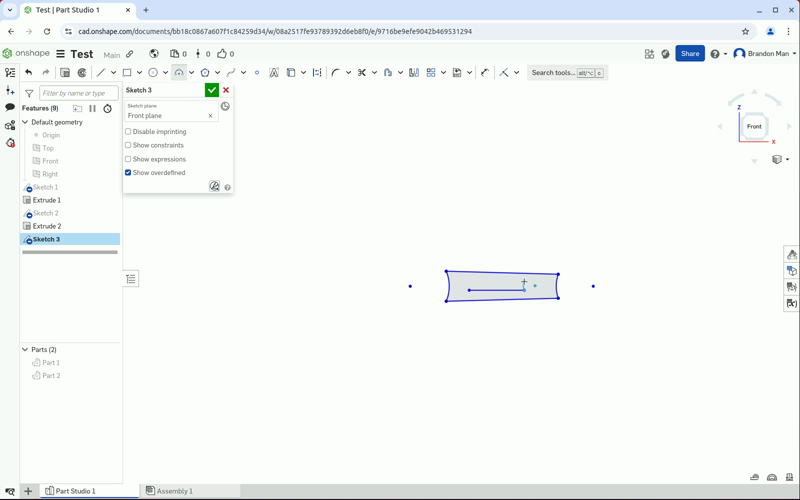
scroll(6)
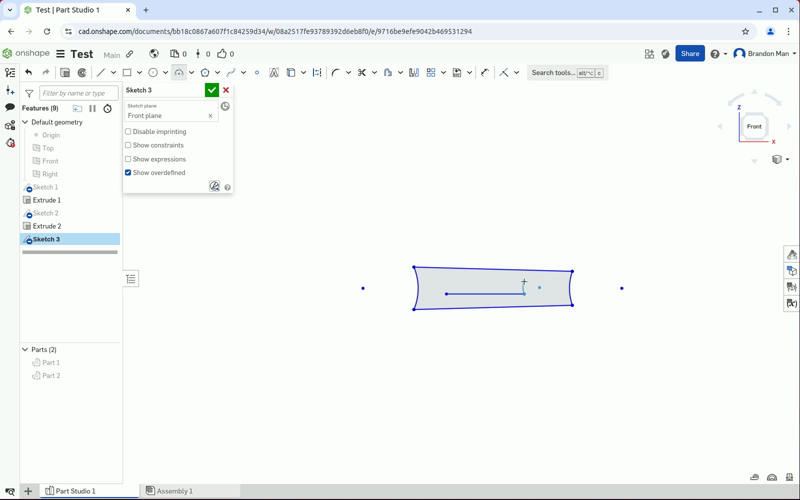
scroll(6)
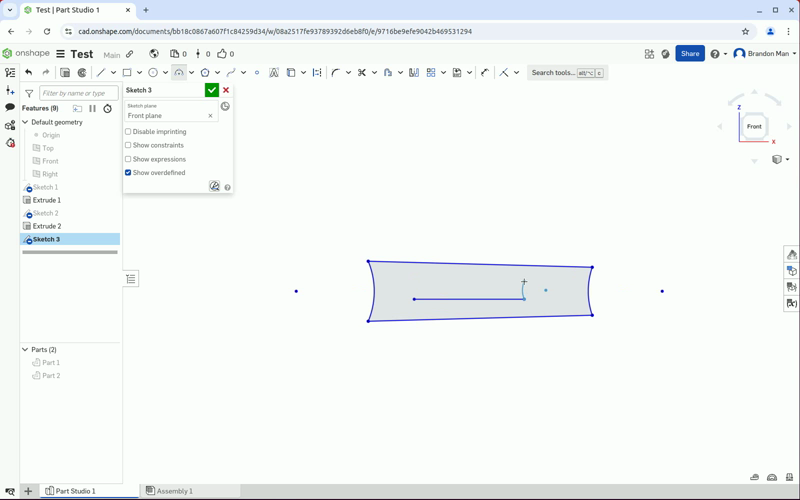
scroll(6)
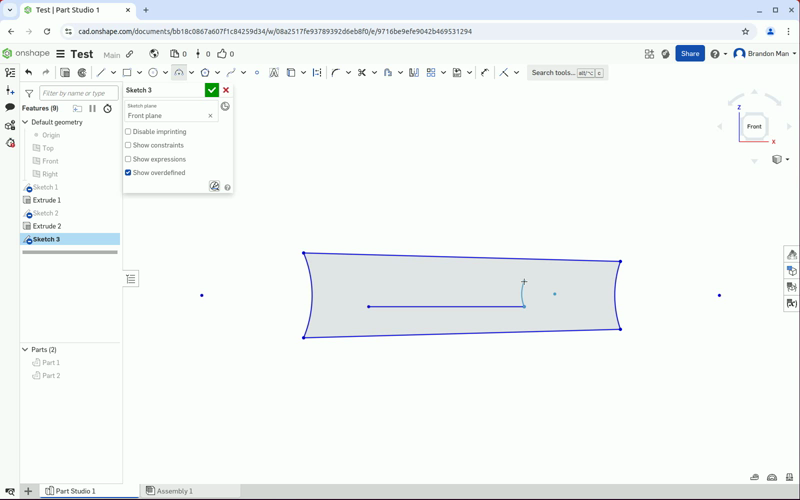
scroll(6)
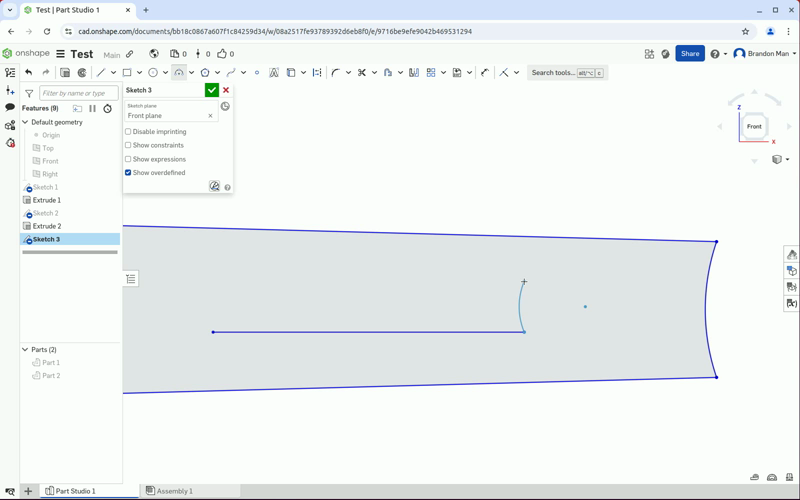
click(524, 281)
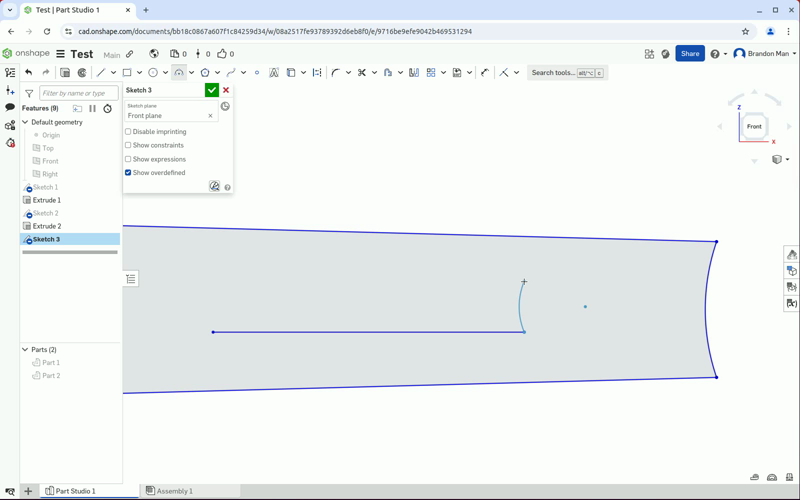
scroll(-6)
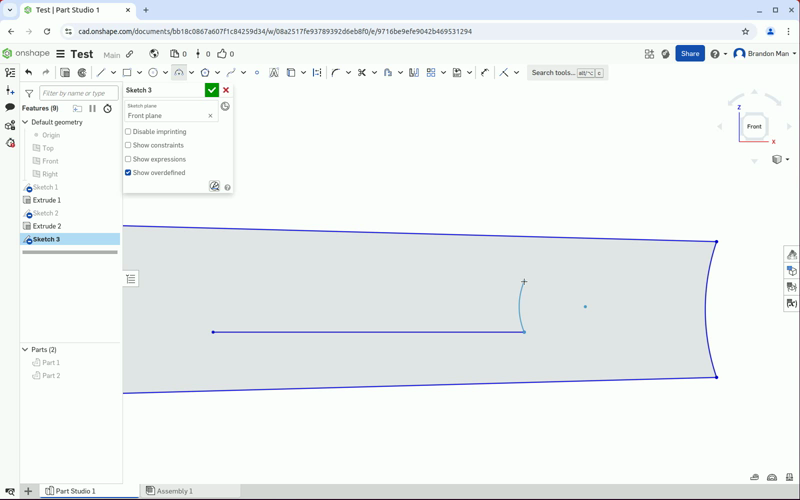
scroll(-6)
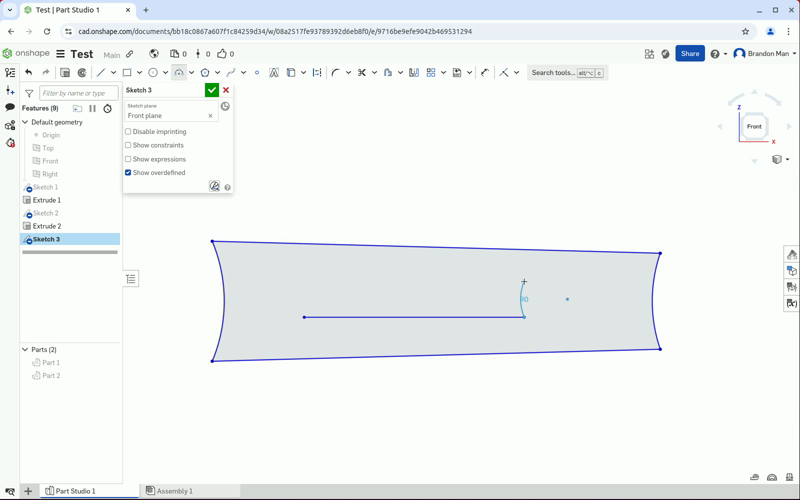
scroll(-6)
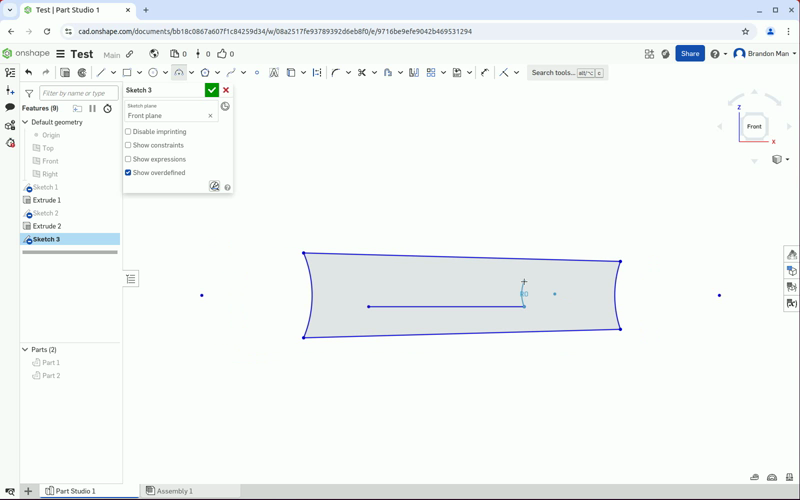
scroll(-6)
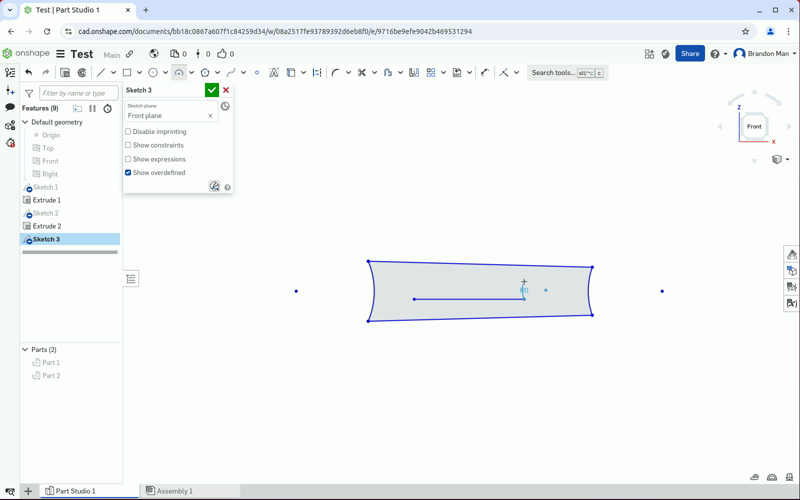
scroll(-6)
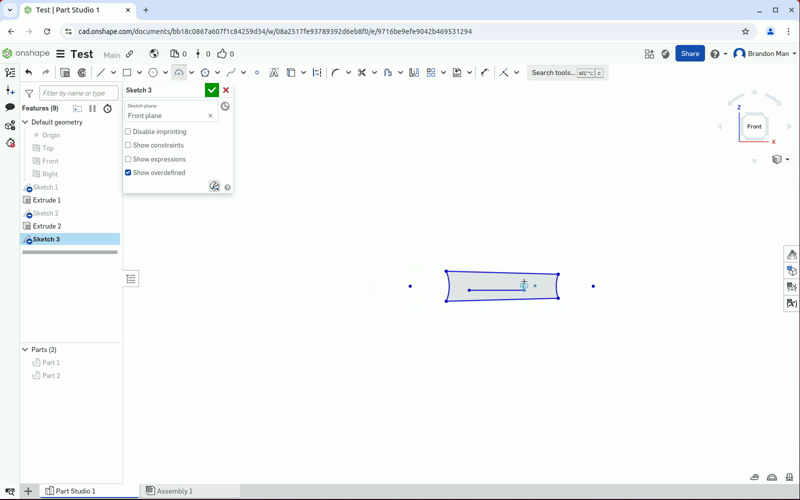
scroll(-6)
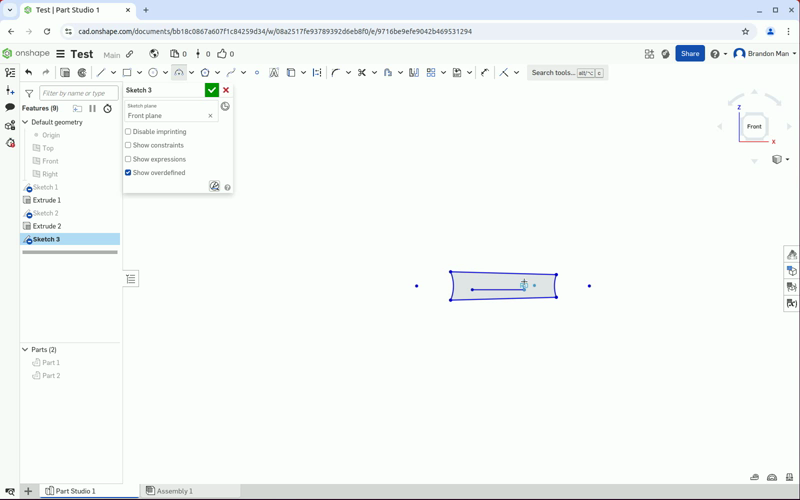
scroll(-6)
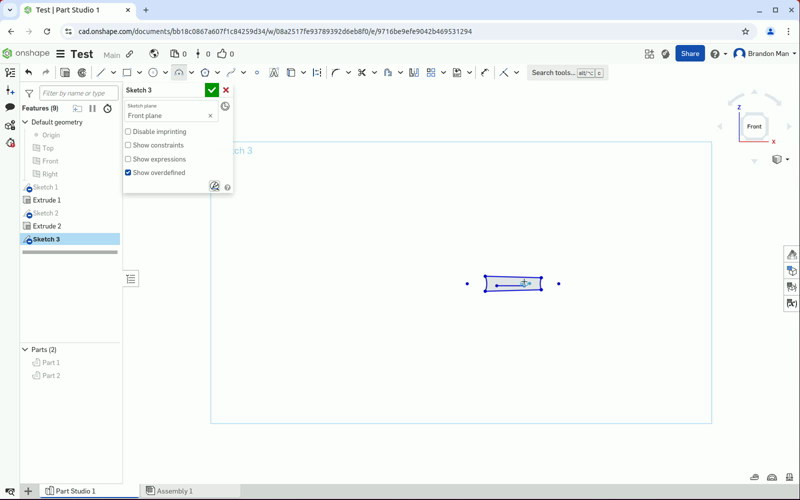
mouse_move(526, 283)
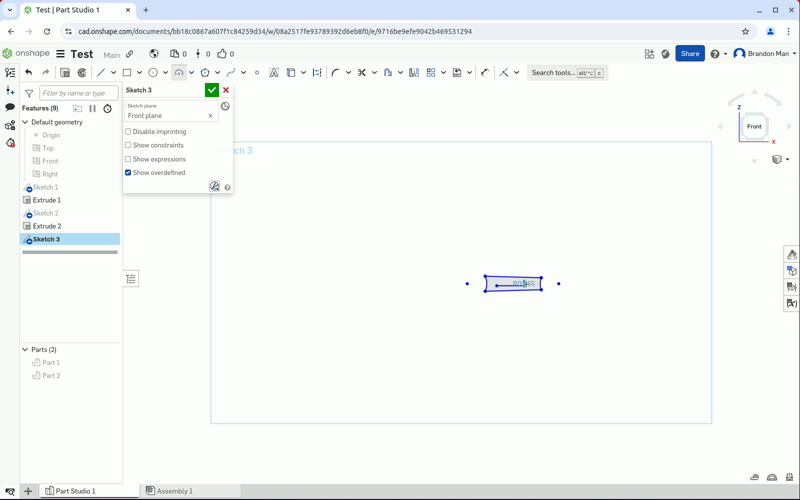
scroll(6)
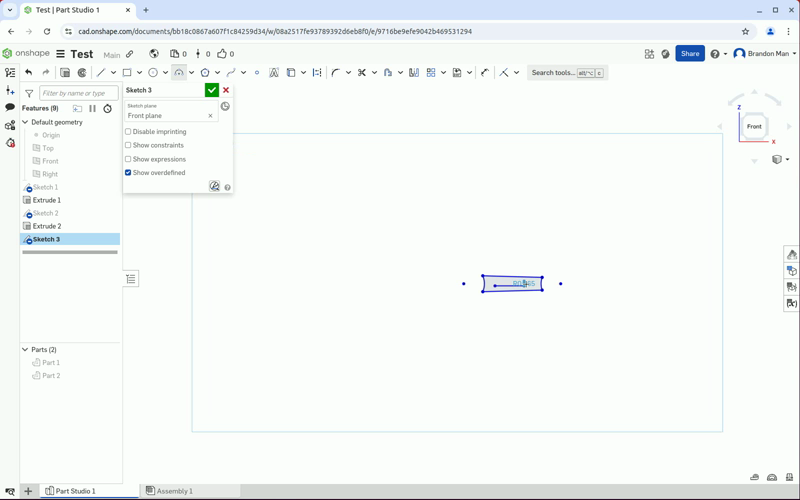
scroll(6)
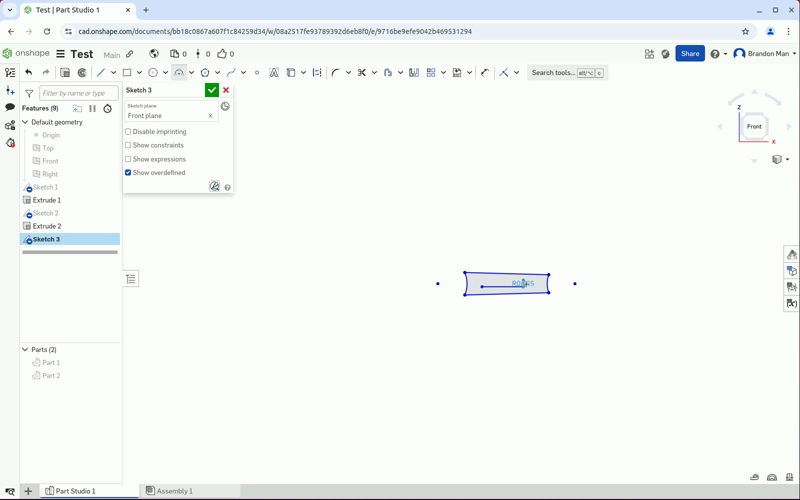
scroll(6)
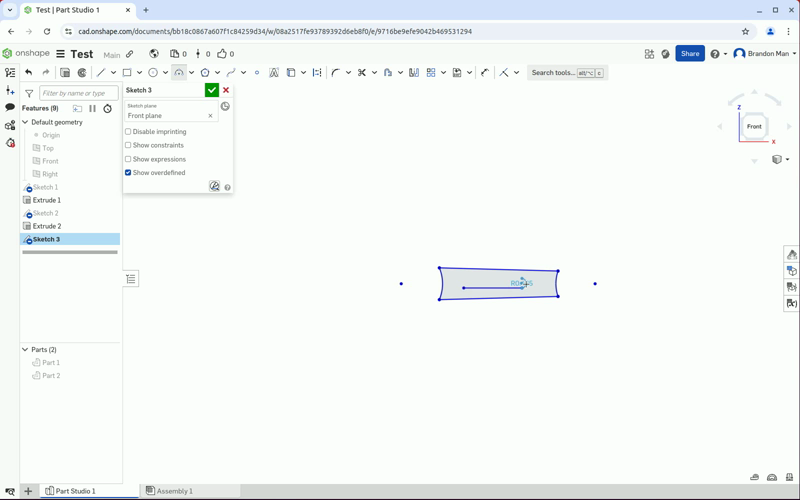
scroll(6)
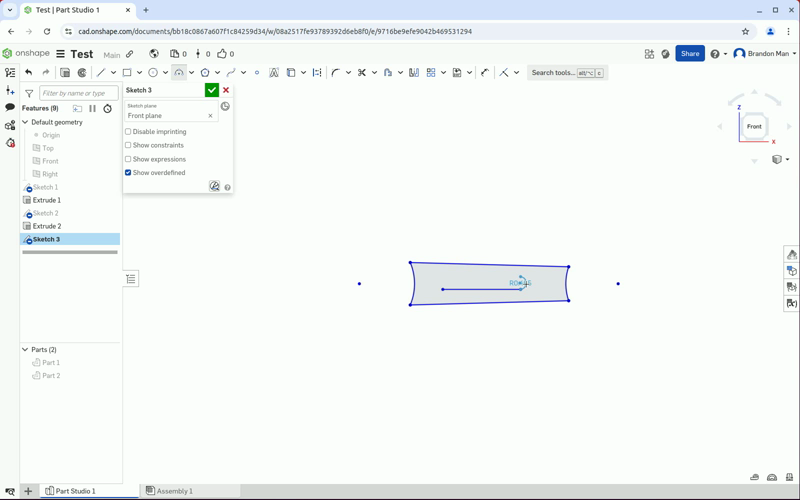
scroll(6)
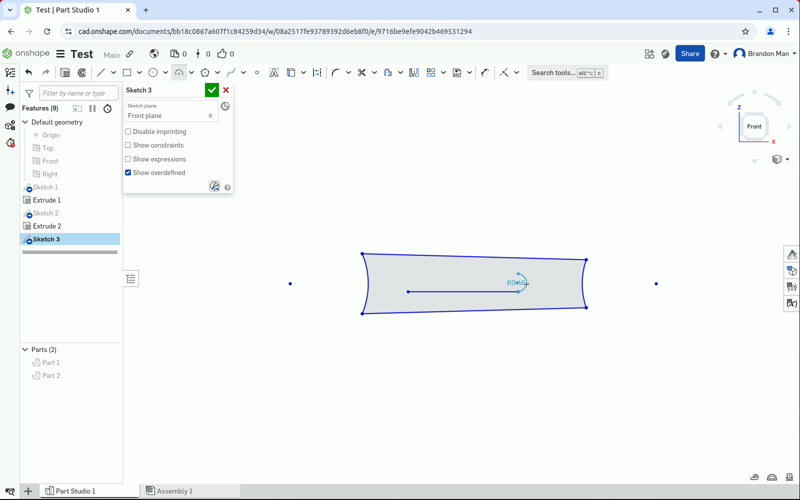
scroll(6)
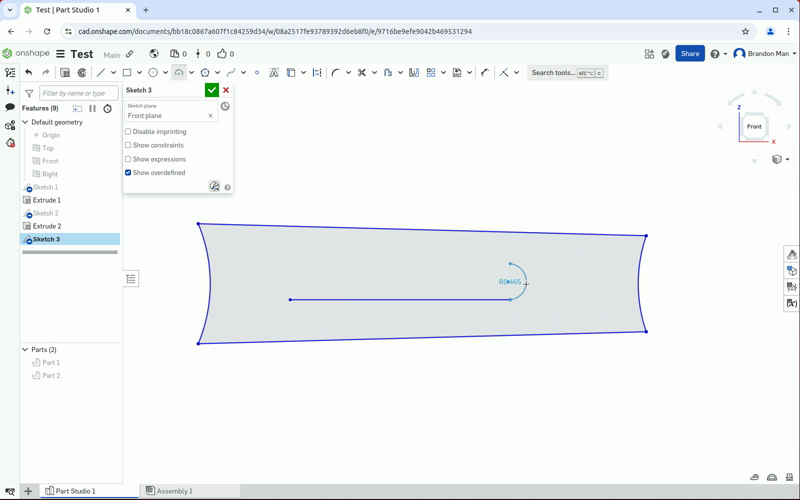
scroll(6)
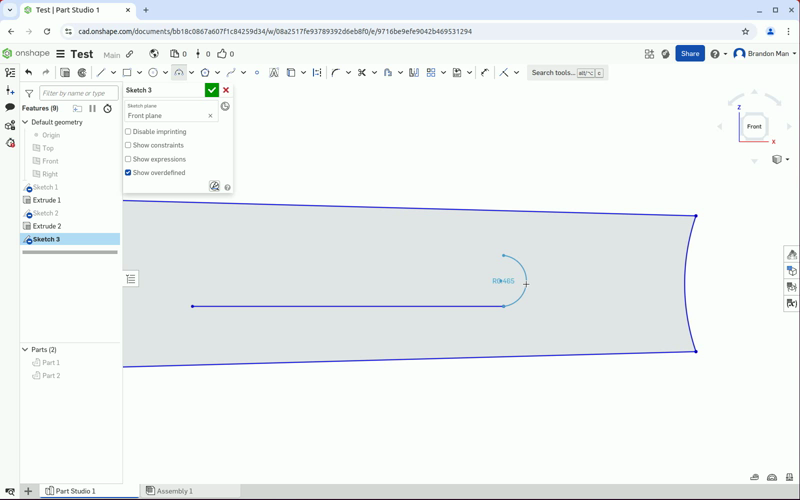
click(526, 283)
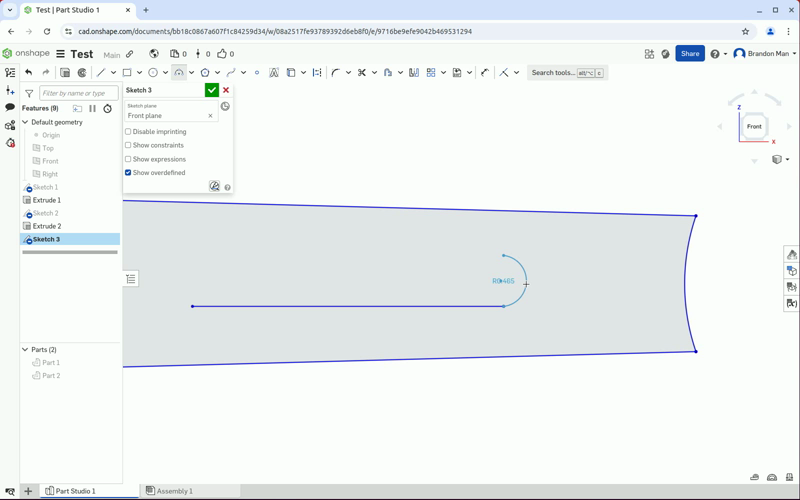
scroll(-6)
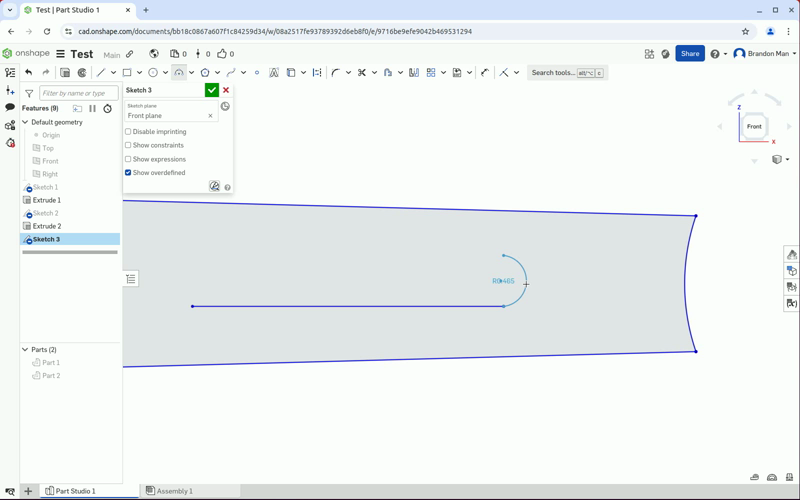
scroll(-6)
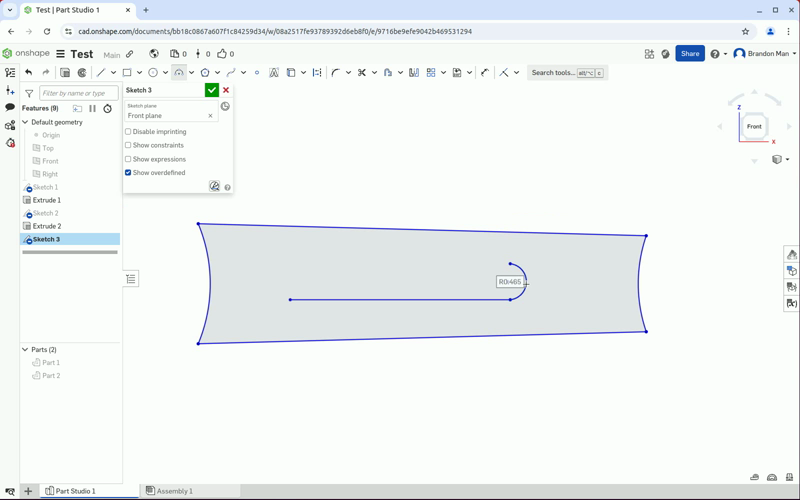
scroll(-6)
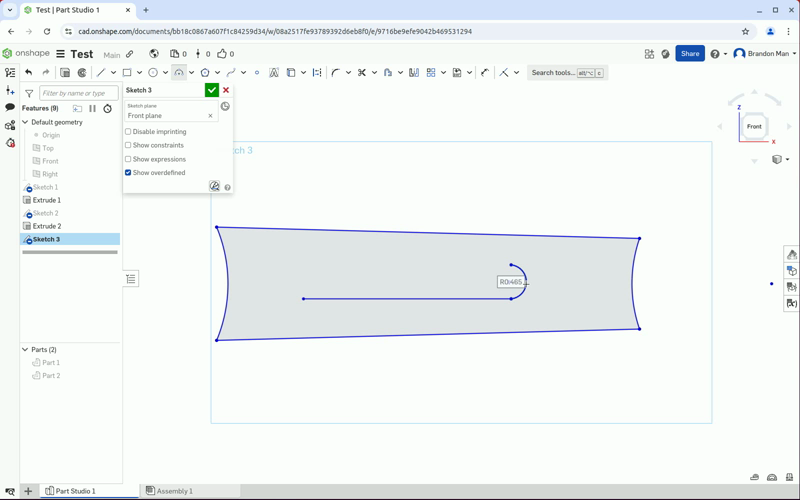
scroll(-6)
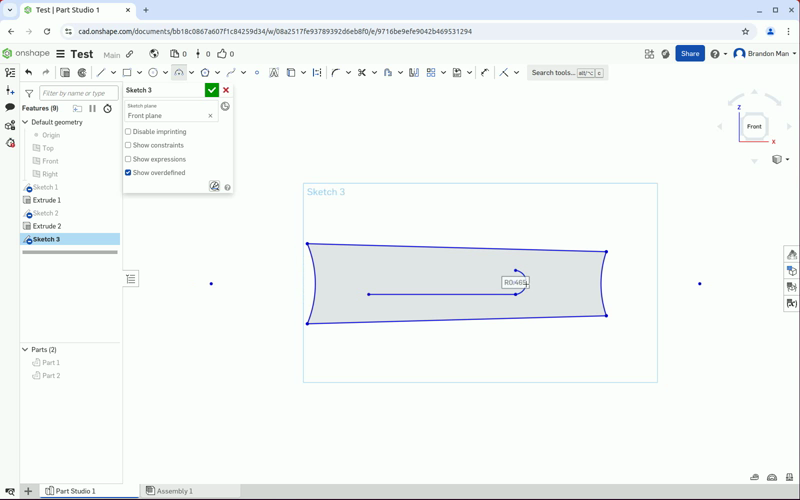
scroll(-6)
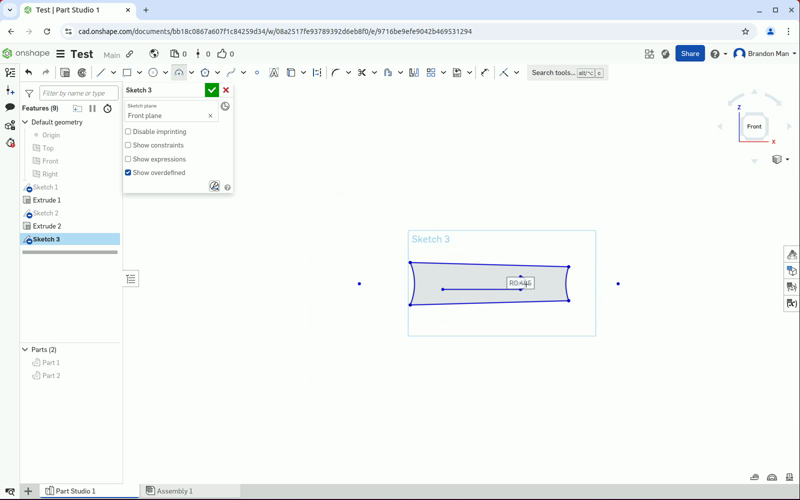
scroll(-6)
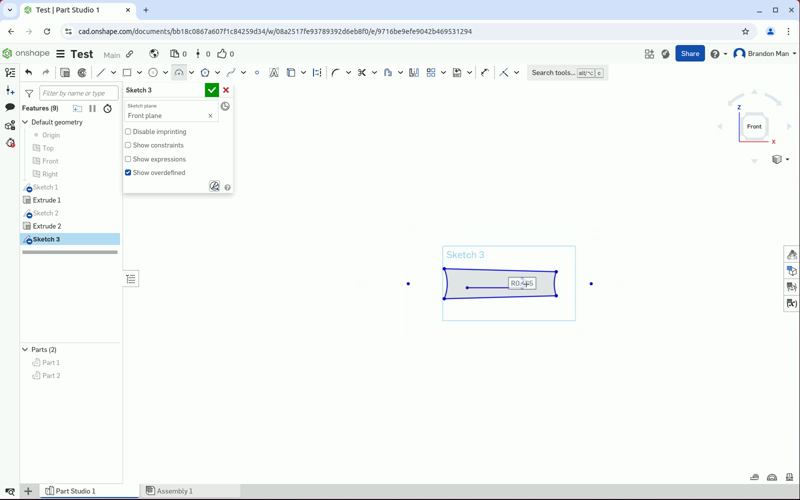
scroll(-6)
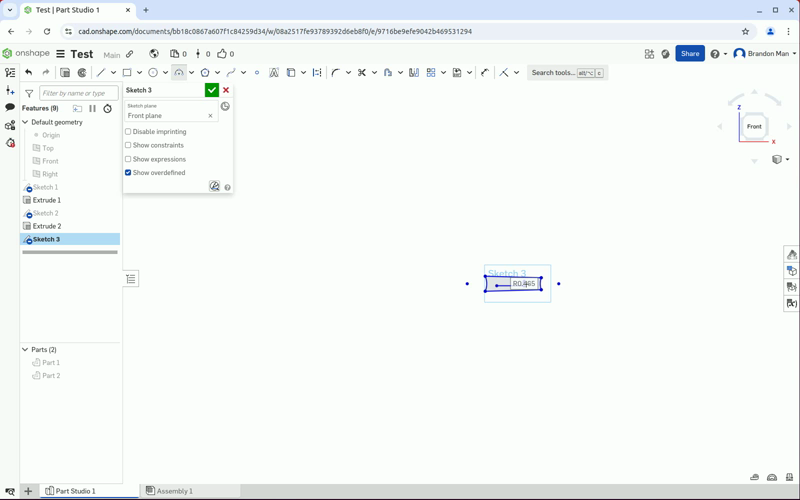
key_up(shift)
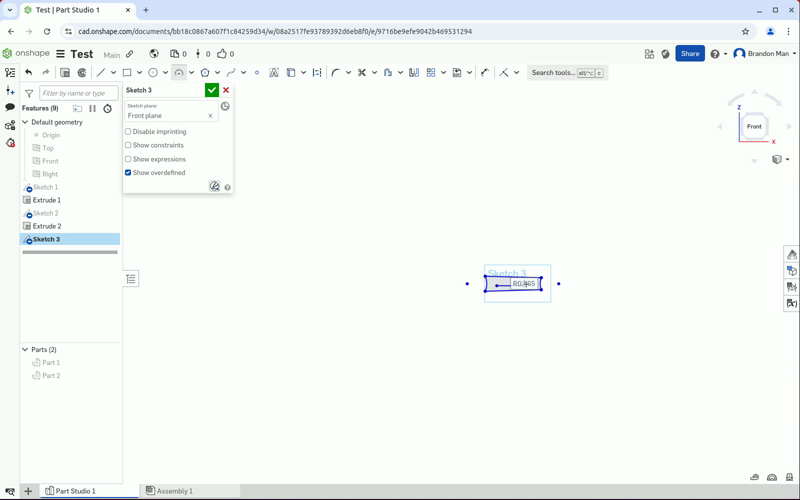
key(esc)
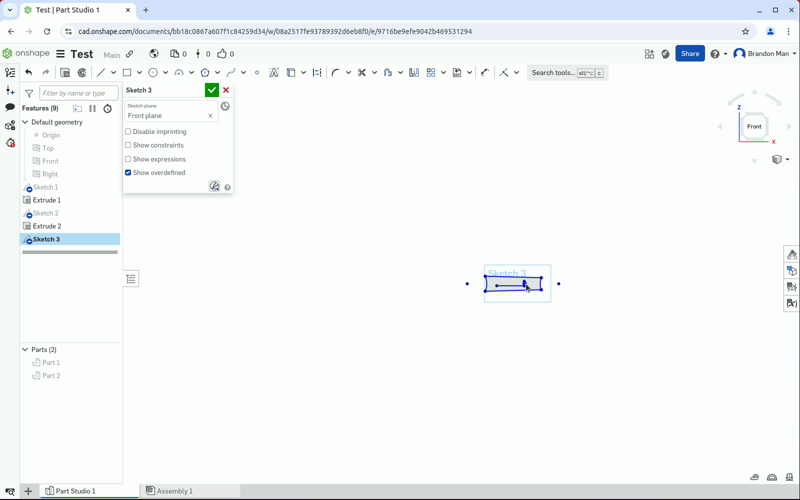
key(l)
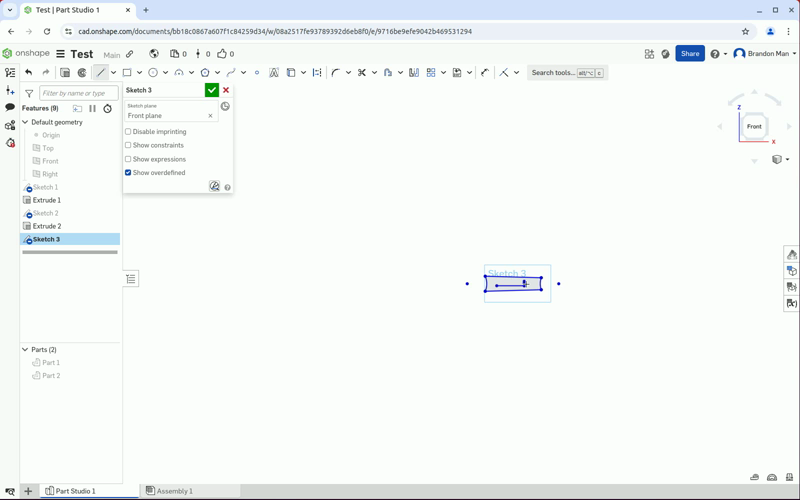
mouse_move(524, 281)
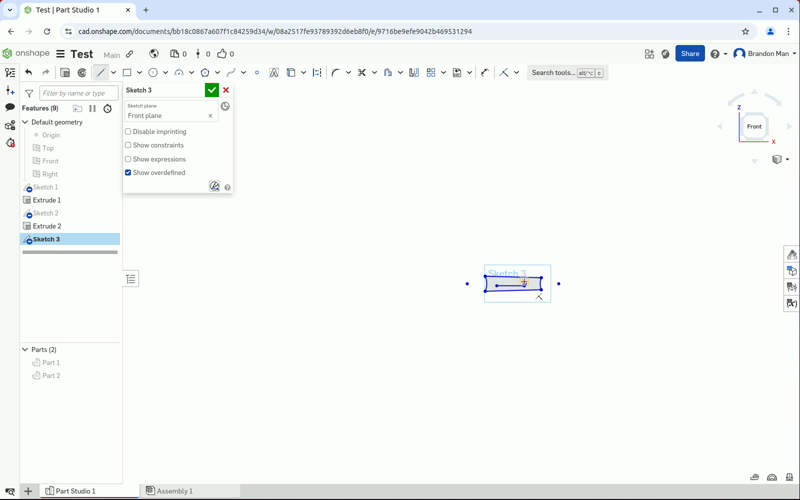
scroll(6)
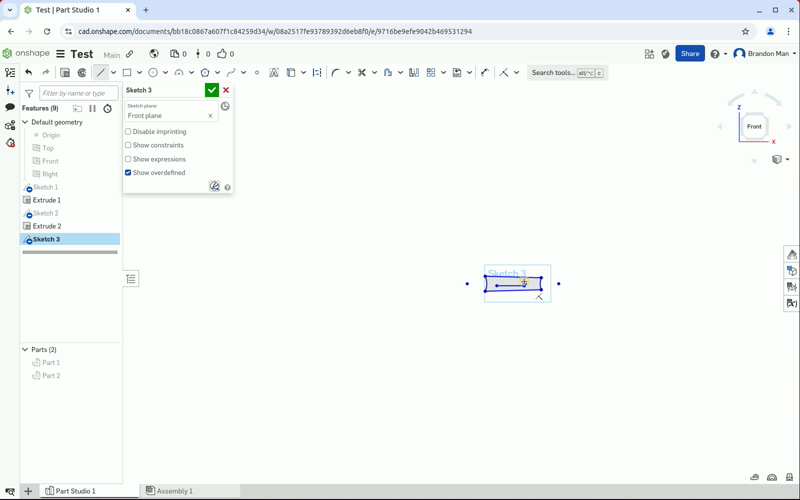
scroll(6)
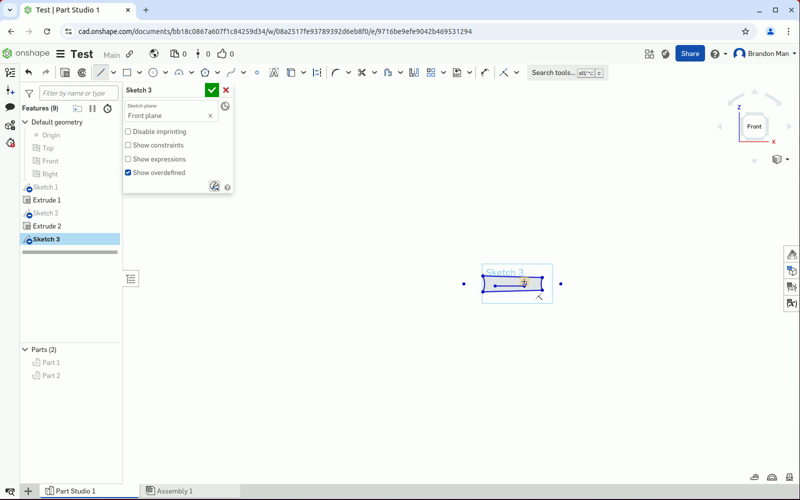
scroll(6)
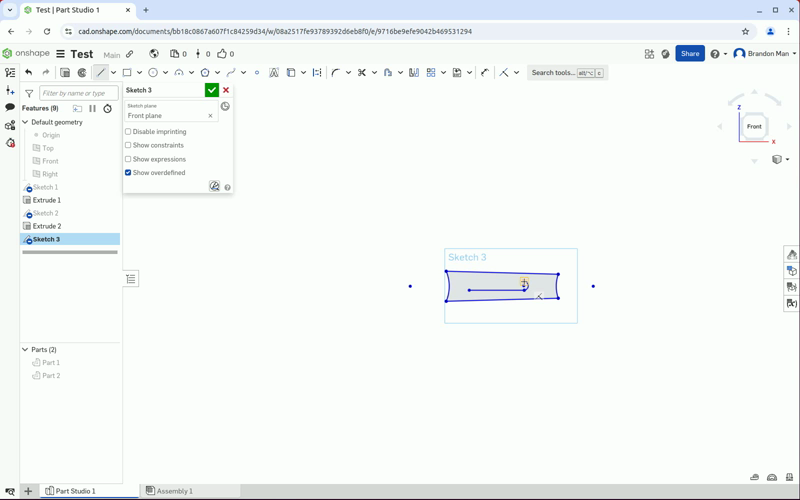
scroll(6)
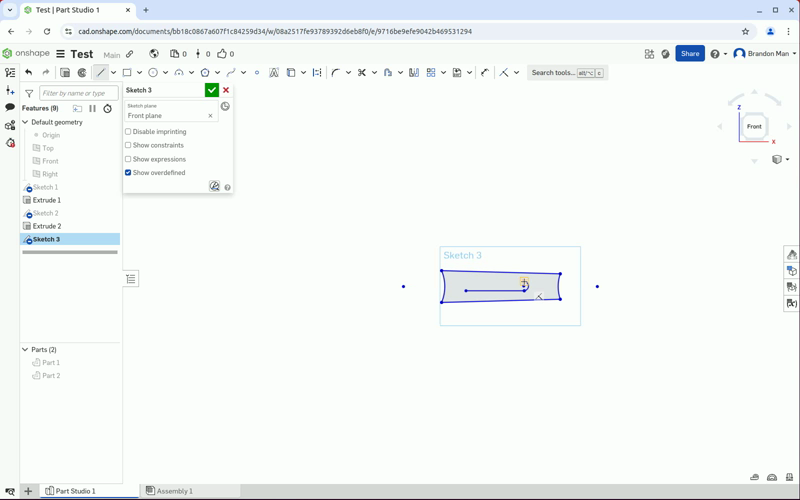
scroll(6)
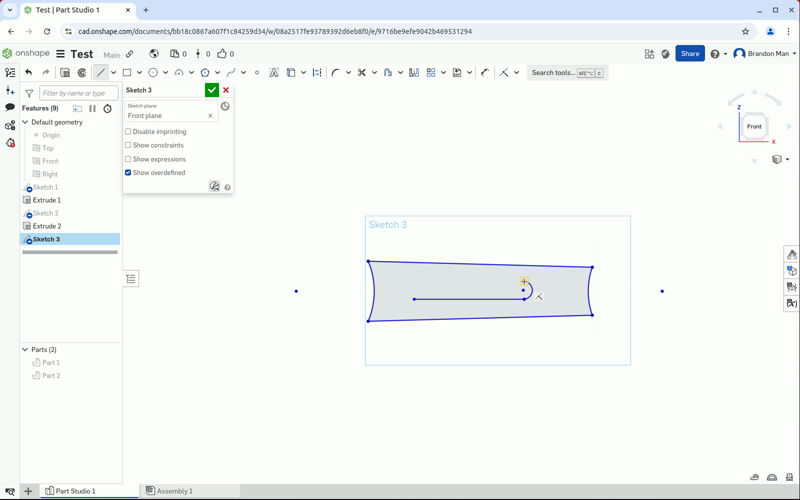
scroll(6)
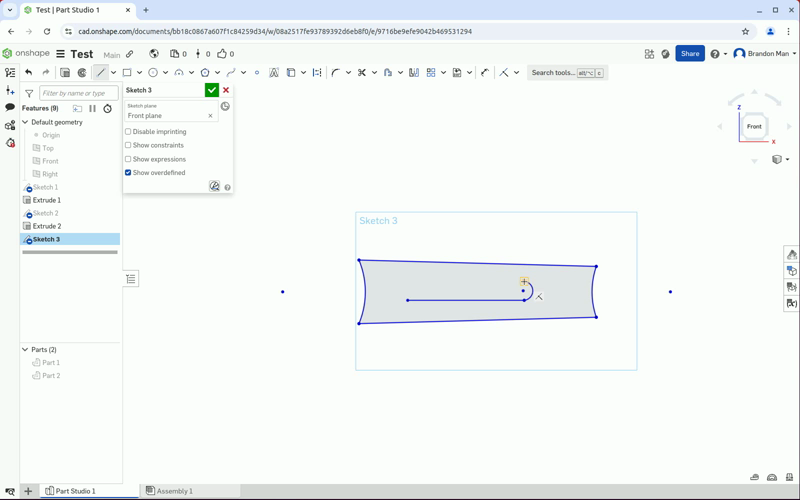
scroll(6)
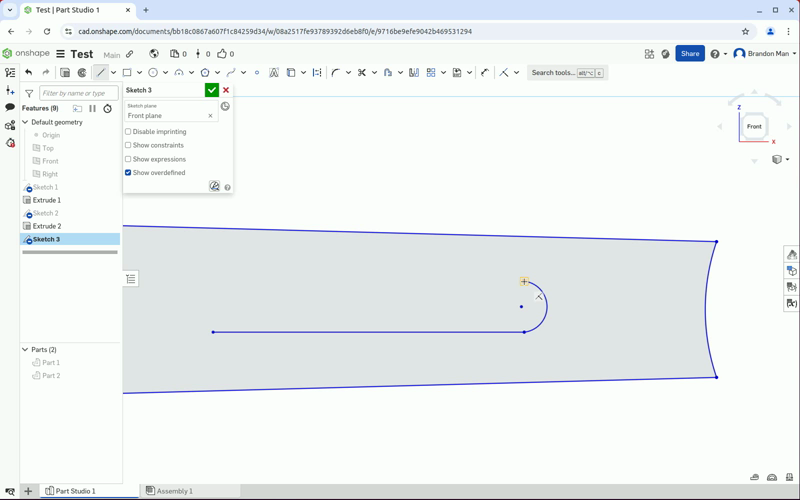
click(524, 281)
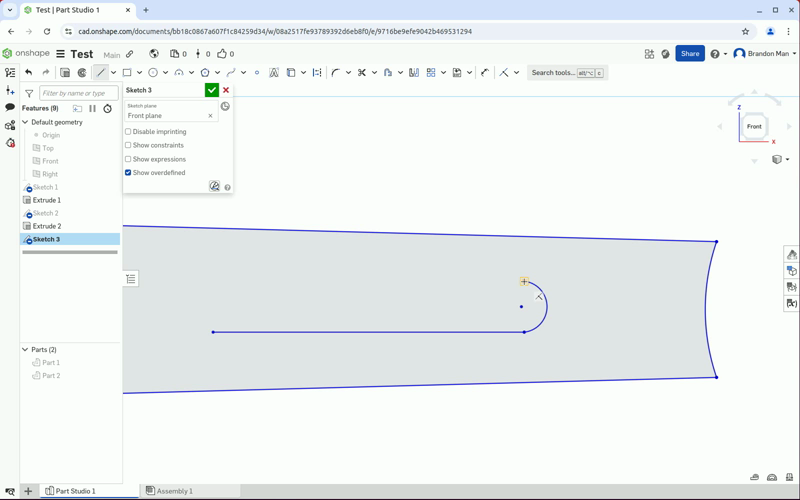
scroll(-6)
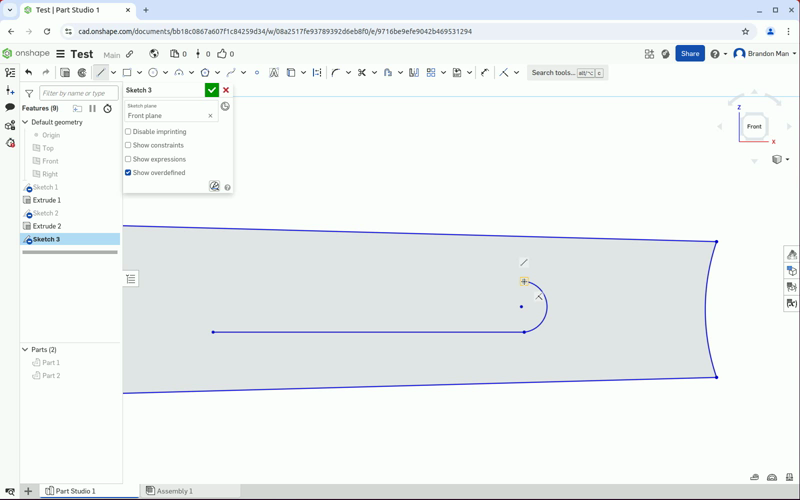
scroll(-6)
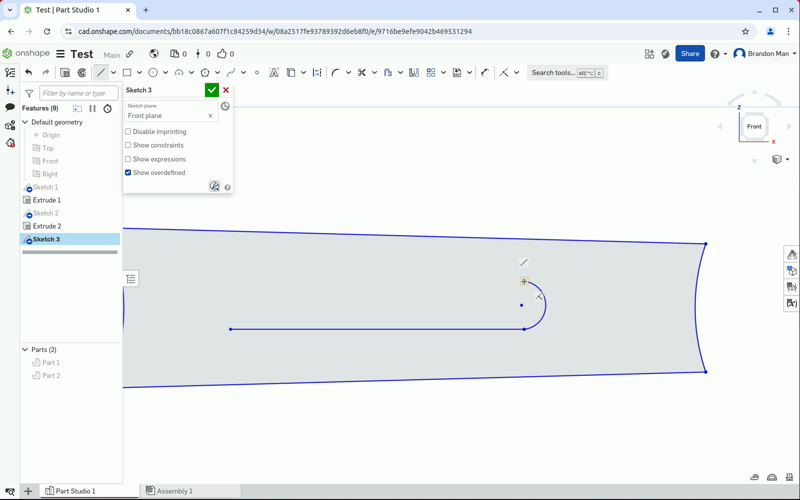
scroll(-6)
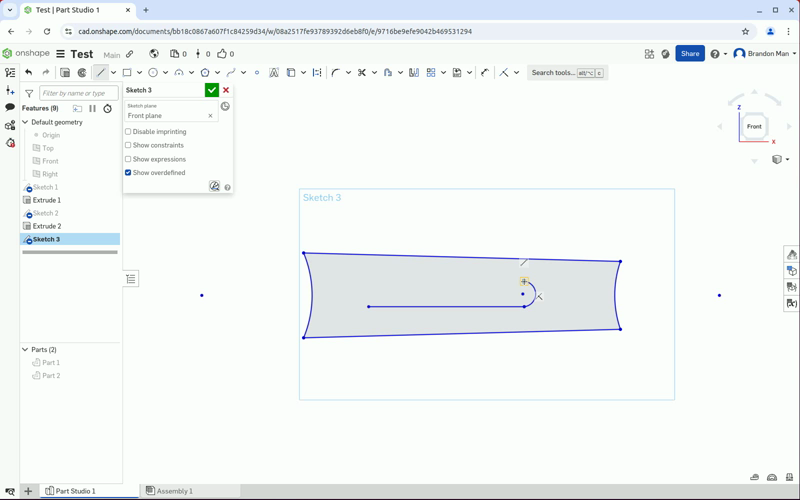
scroll(-6)
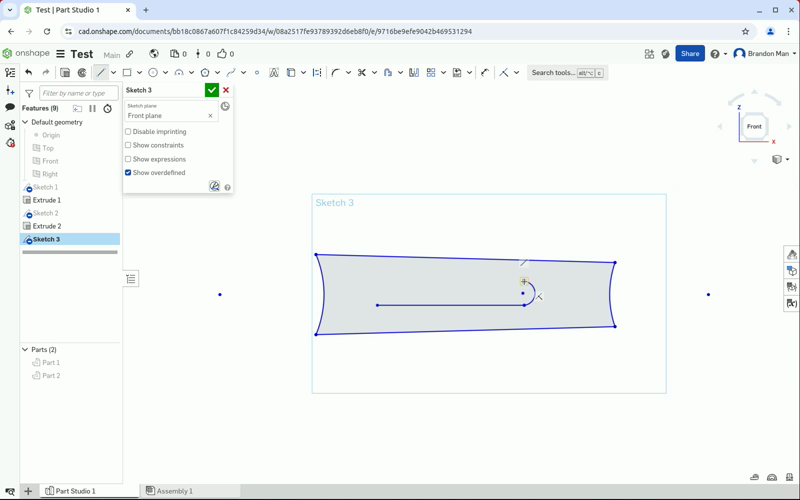
scroll(-6)
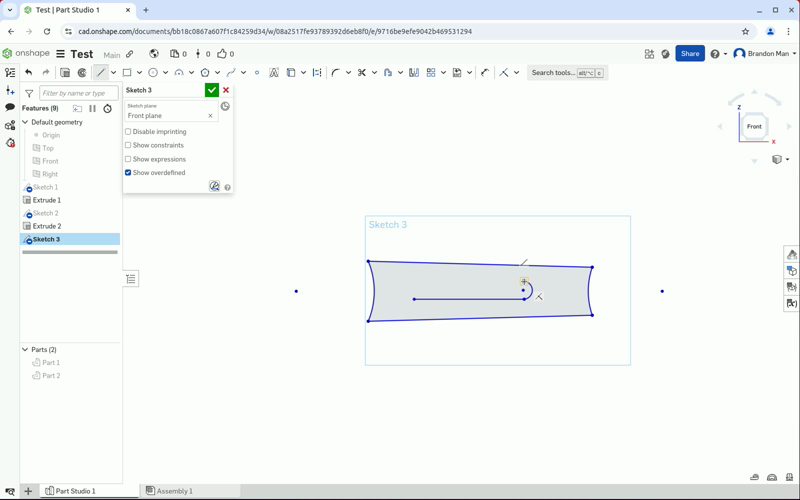
scroll(-6)
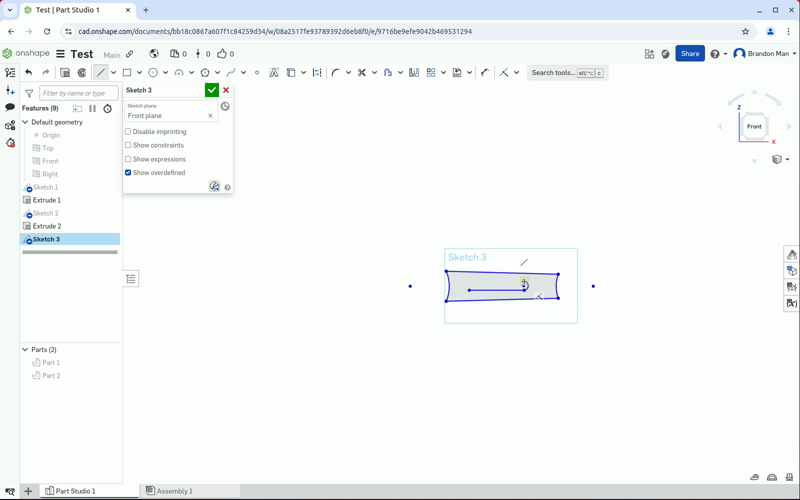
scroll(-6)
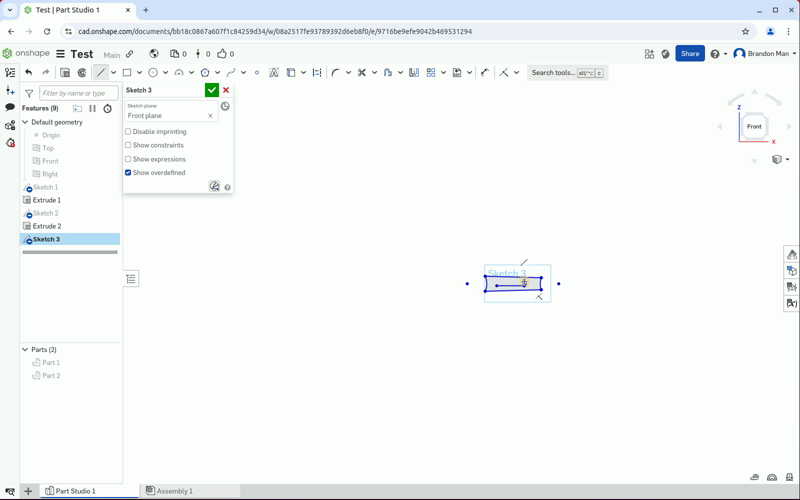
key_down(shift)
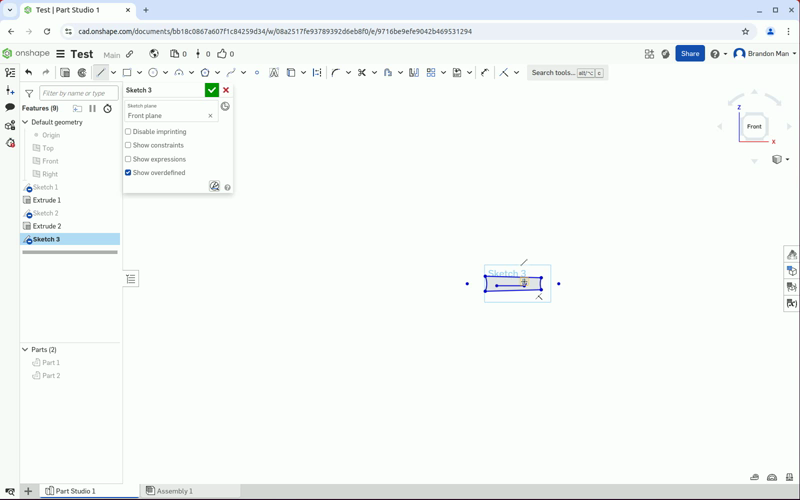
mouse_move(554, 281)
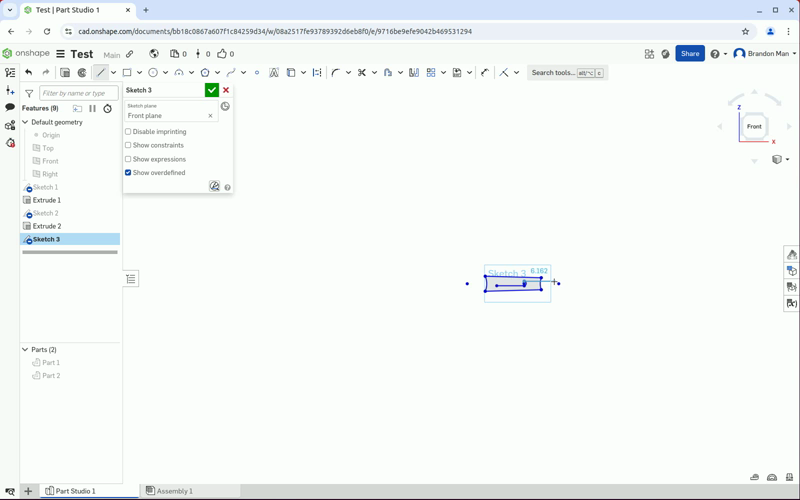
mouse_move(496, 281)
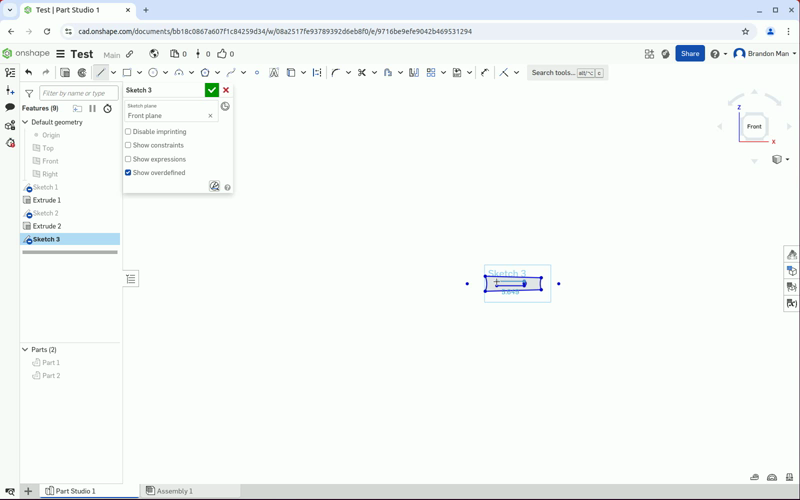
click(496, 281)
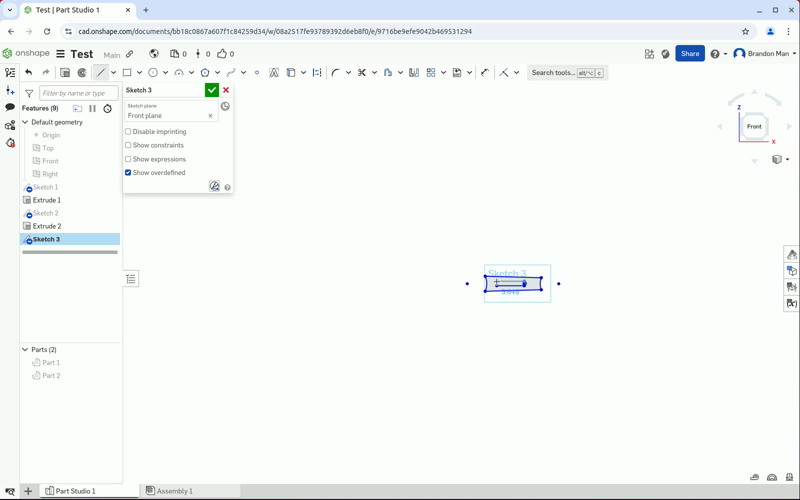
key_up(shift)
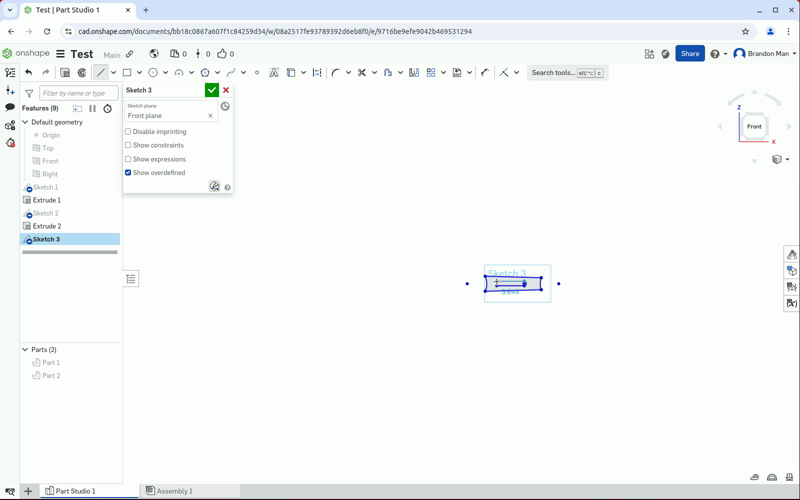
key(esc)
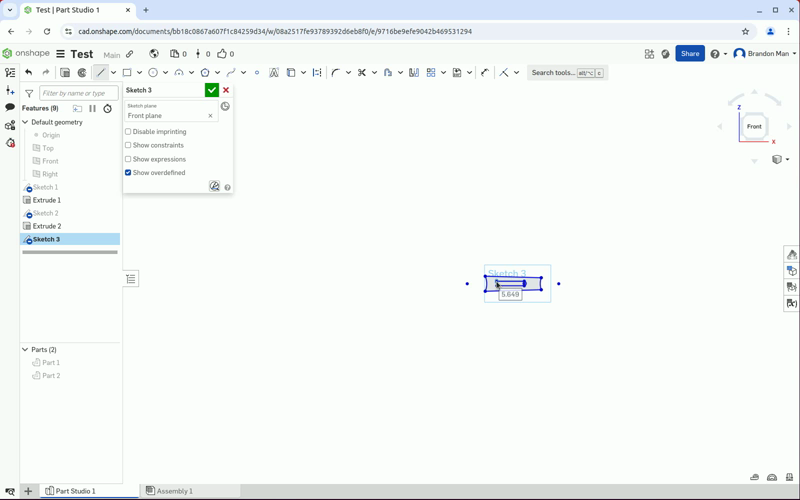
key(a)
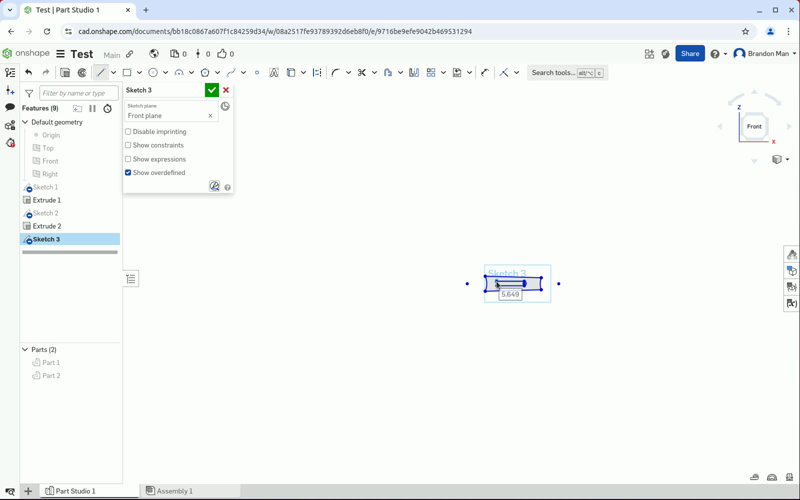
mouse_move(496, 281)
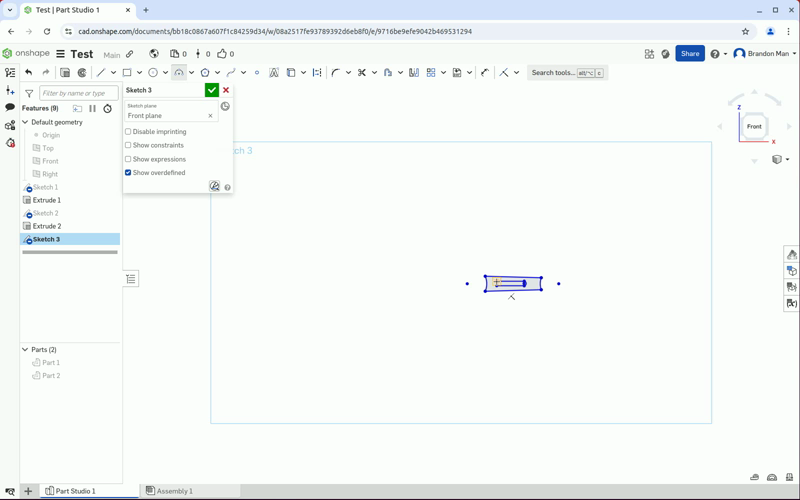
click(496, 281)
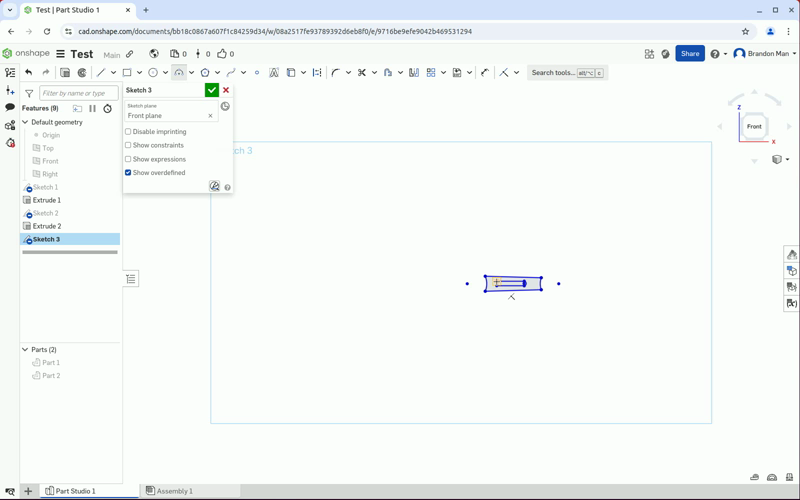
mouse_move(496, 285)
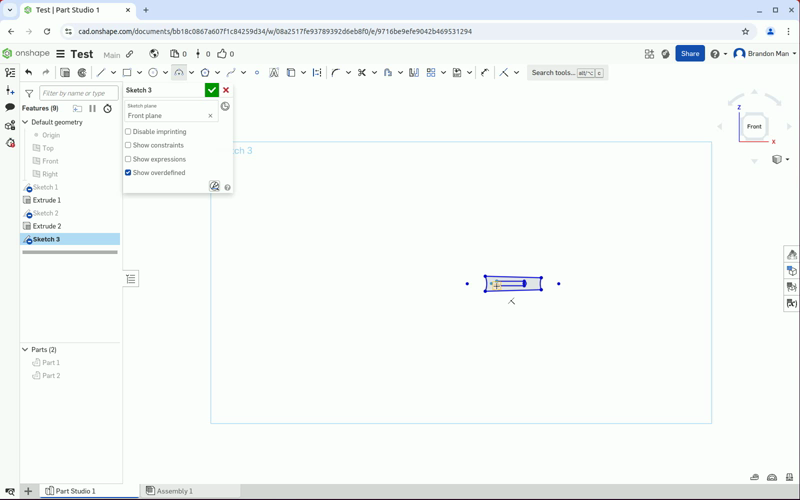
scroll(6)
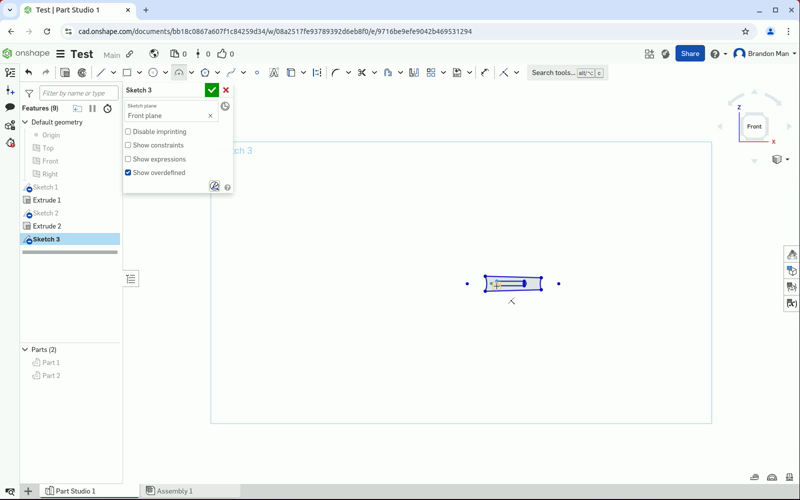
scroll(6)
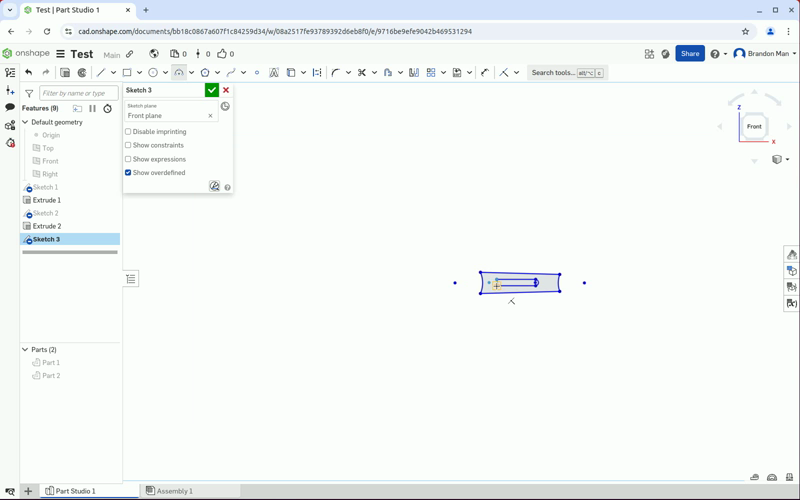
scroll(6)
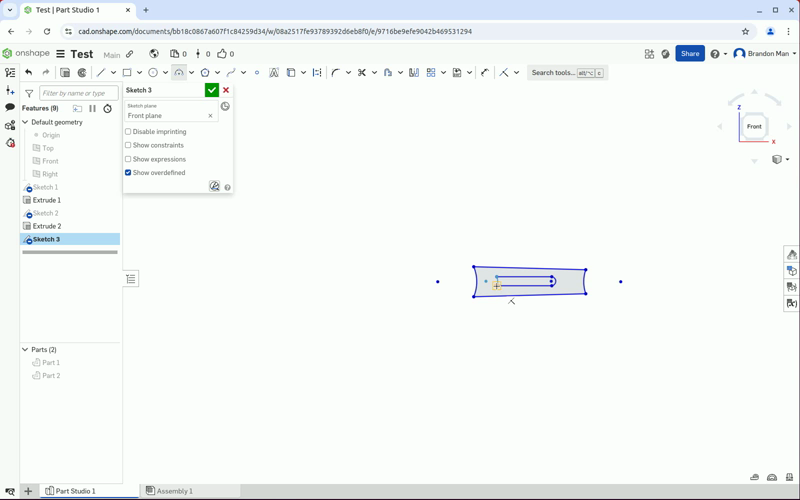
scroll(6)
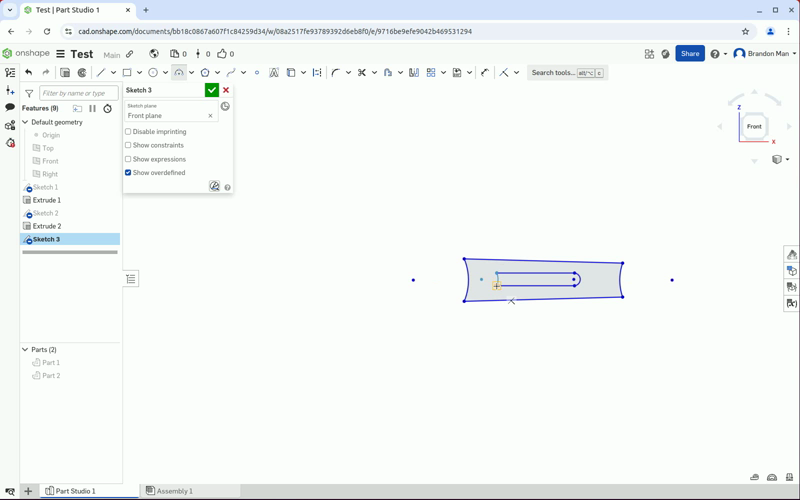
scroll(6)
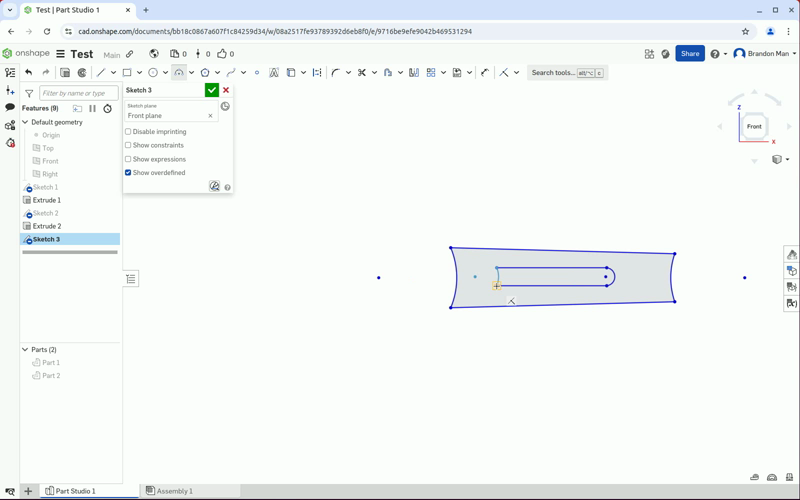
scroll(6)
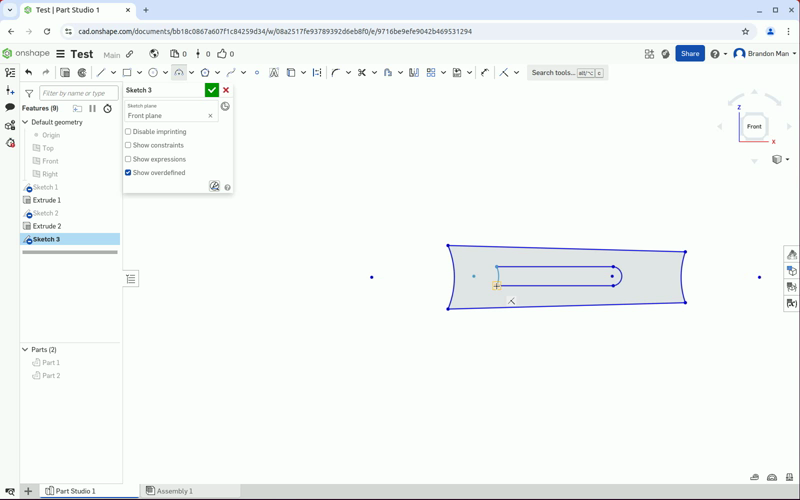
scroll(6)
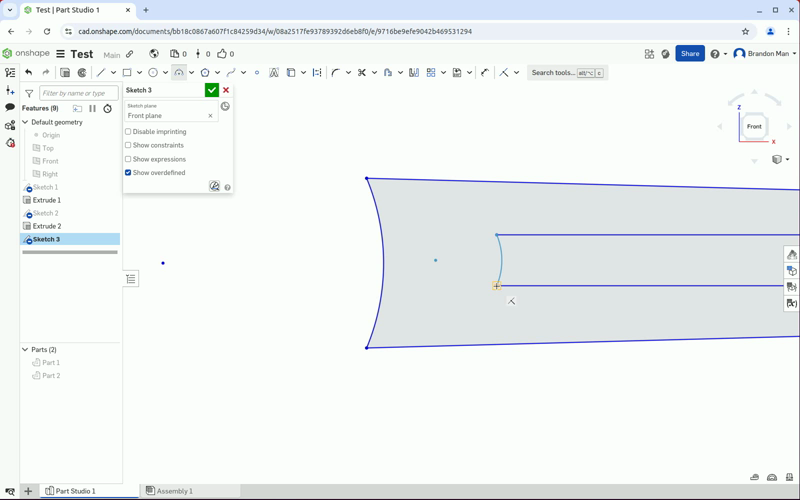
click(496, 285)
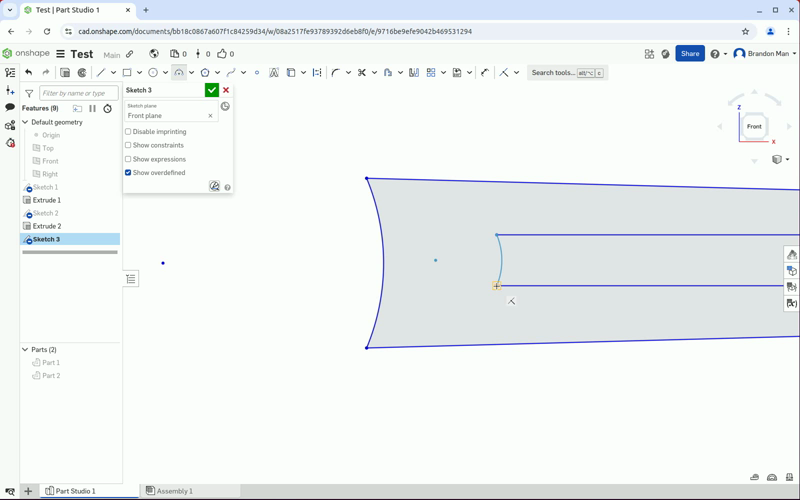
scroll(-6)
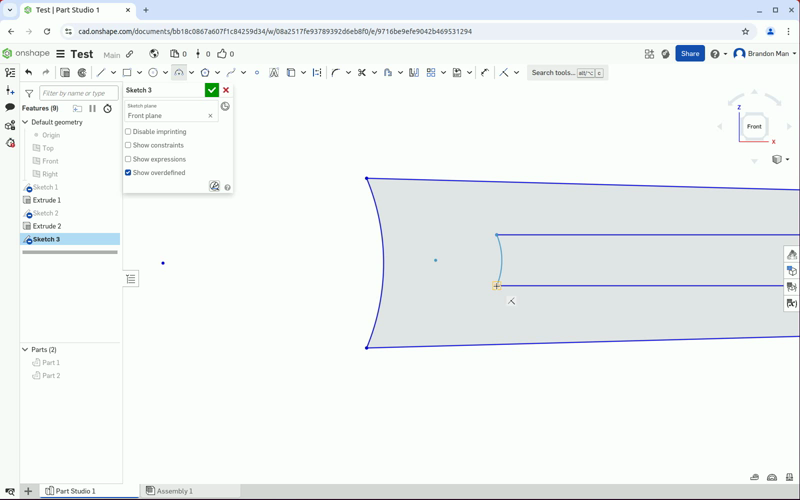
scroll(-6)
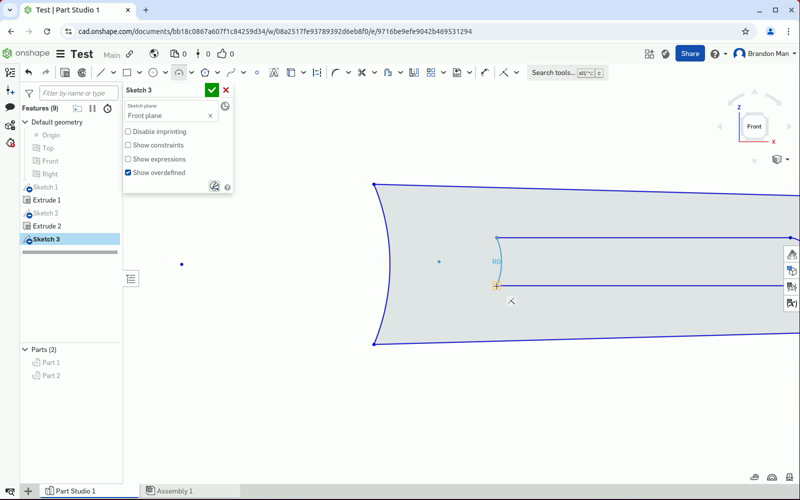
scroll(-6)
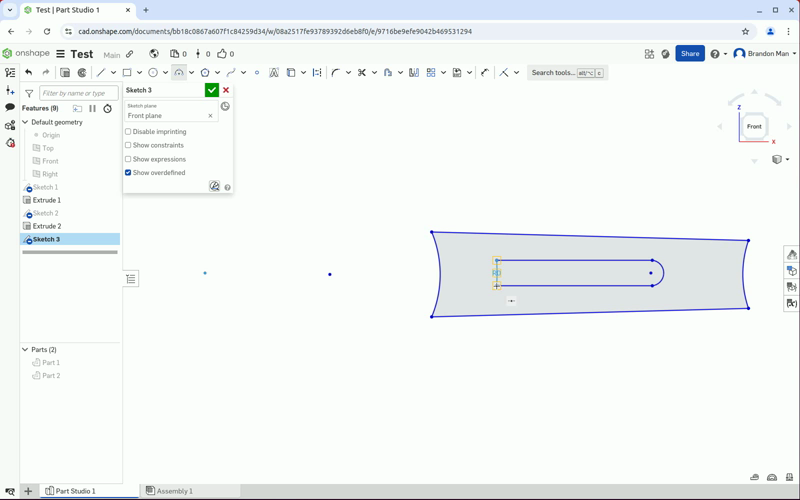
scroll(-6)
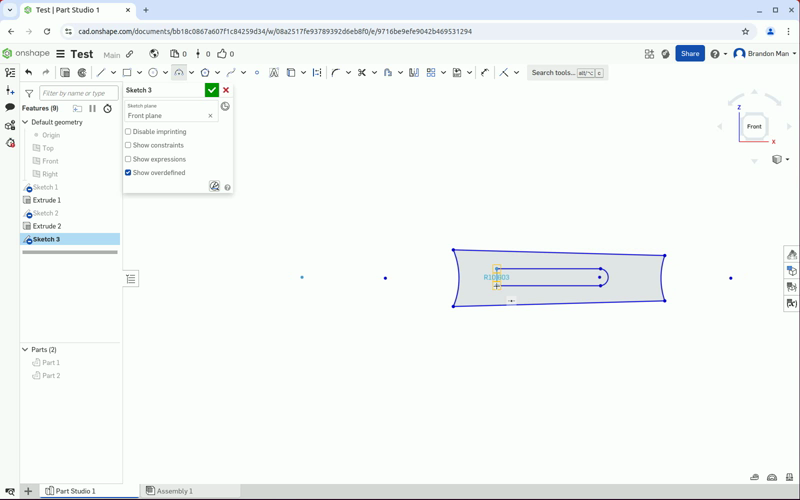
scroll(-6)
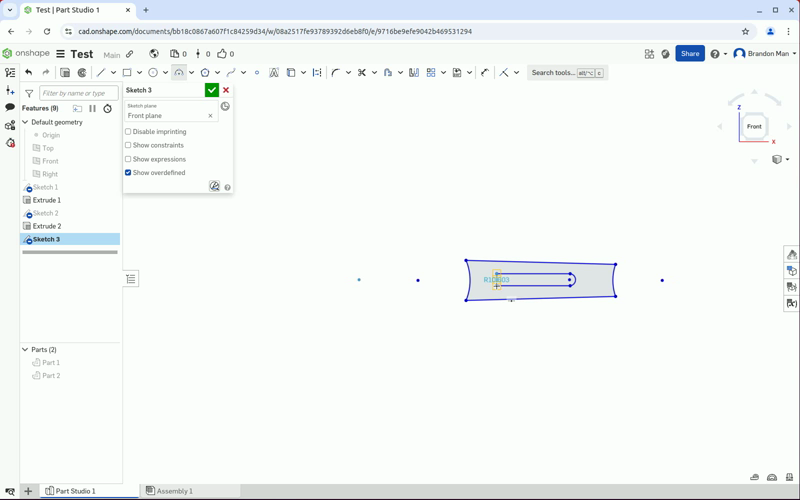
scroll(-6)
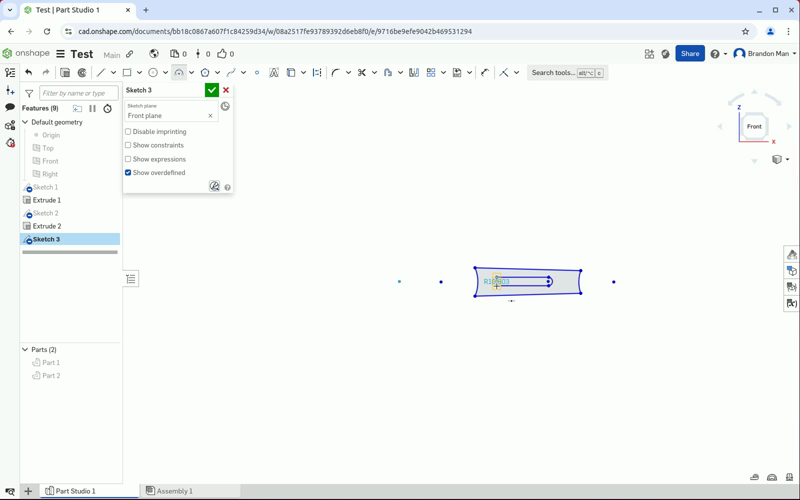
scroll(-6)
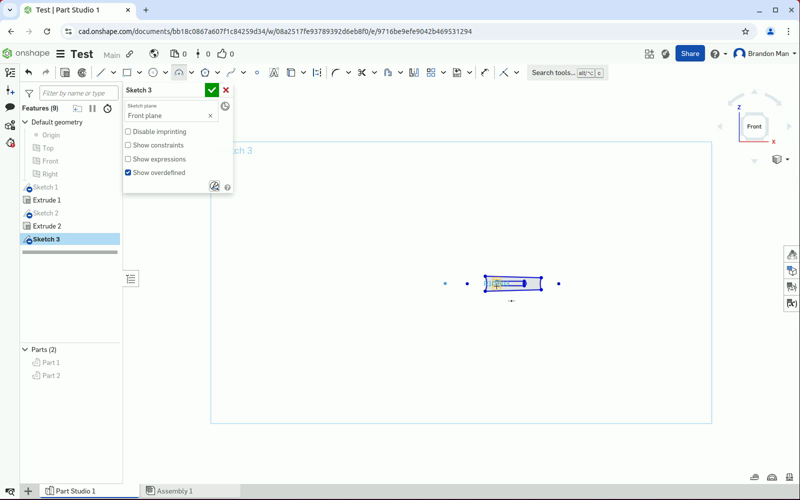
key_down(shift)
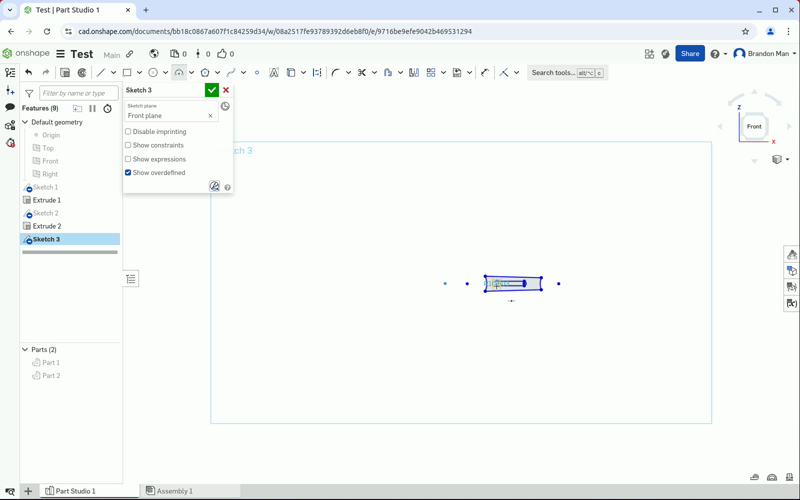
mouse_move(494, 283)
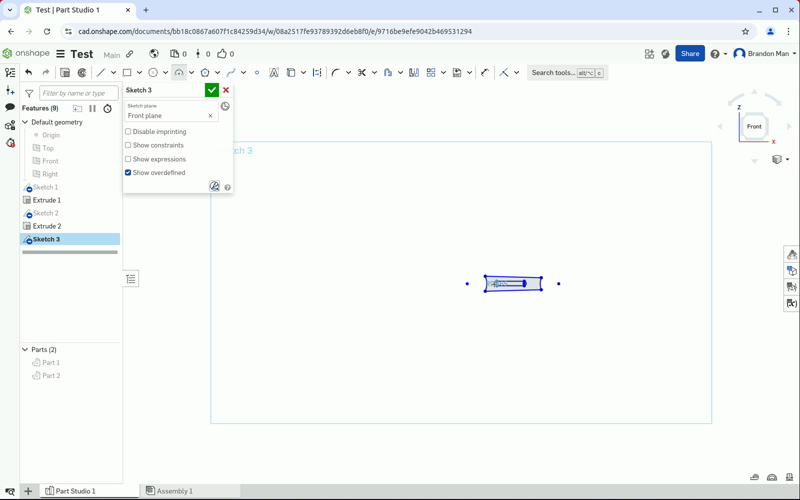
scroll(6)
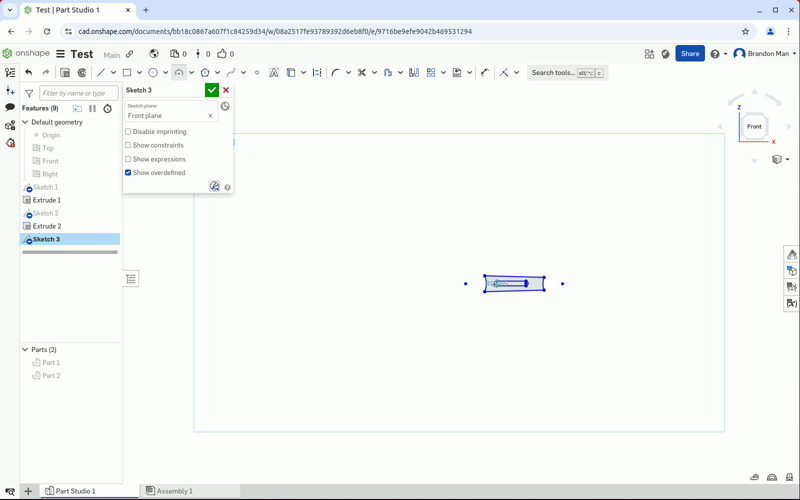
scroll(6)
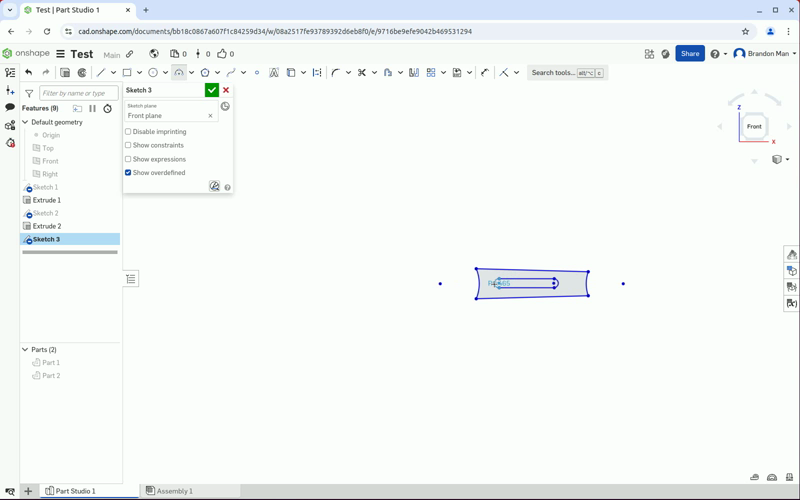
scroll(6)
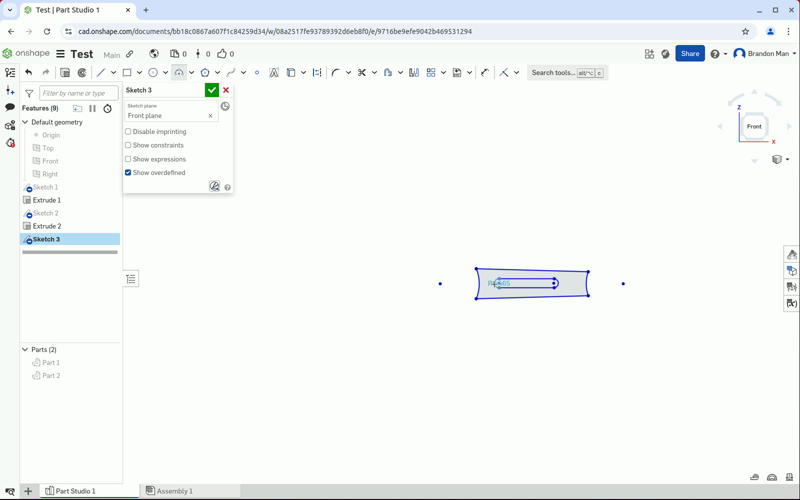
scroll(6)
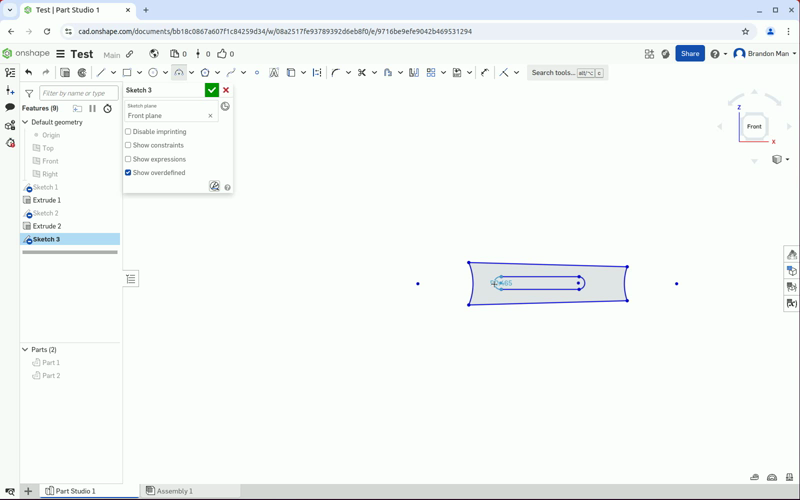
scroll(6)
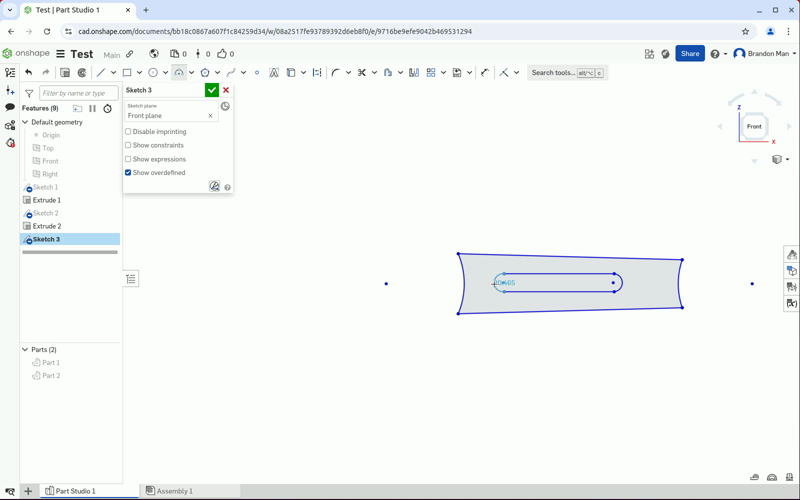
scroll(6)
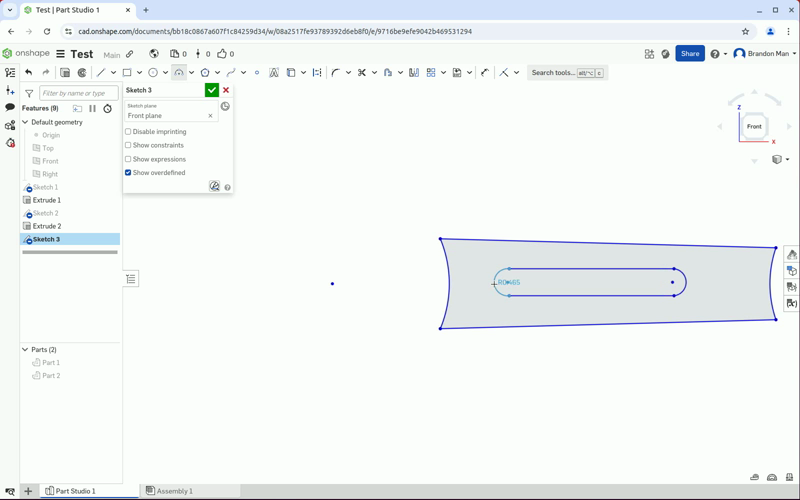
scroll(6)
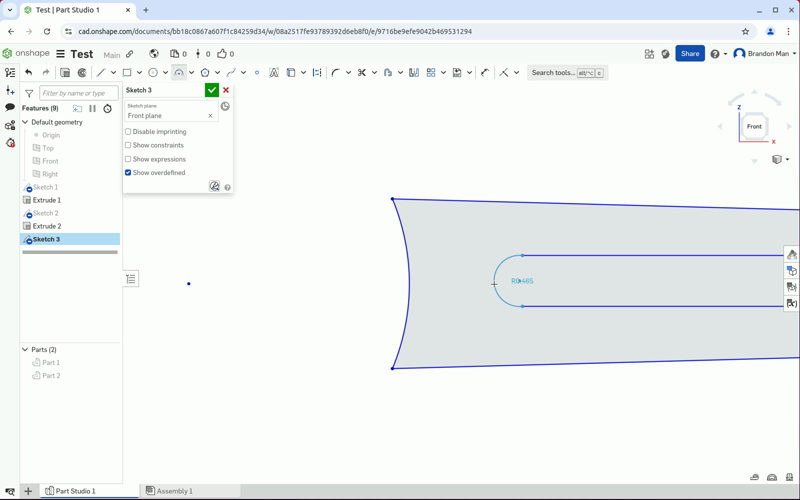
click(494, 283)
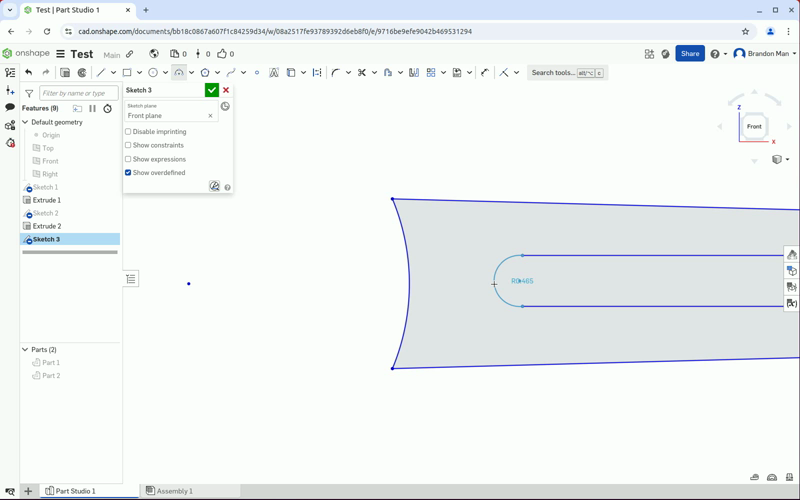
scroll(-6)
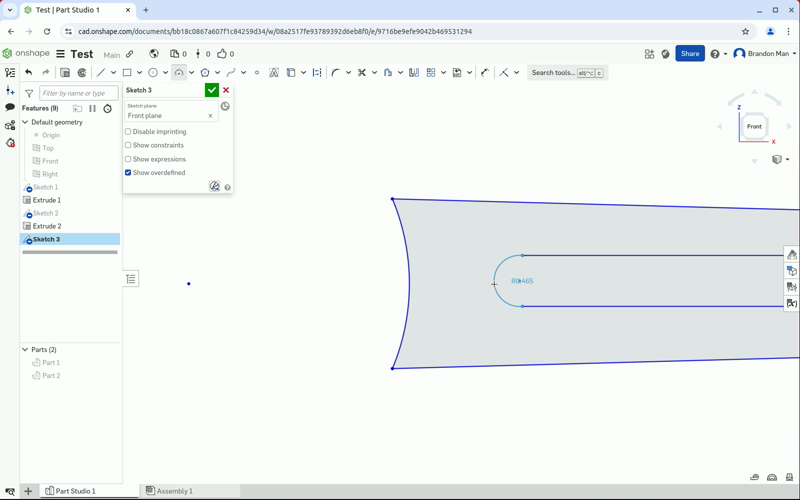
scroll(-6)
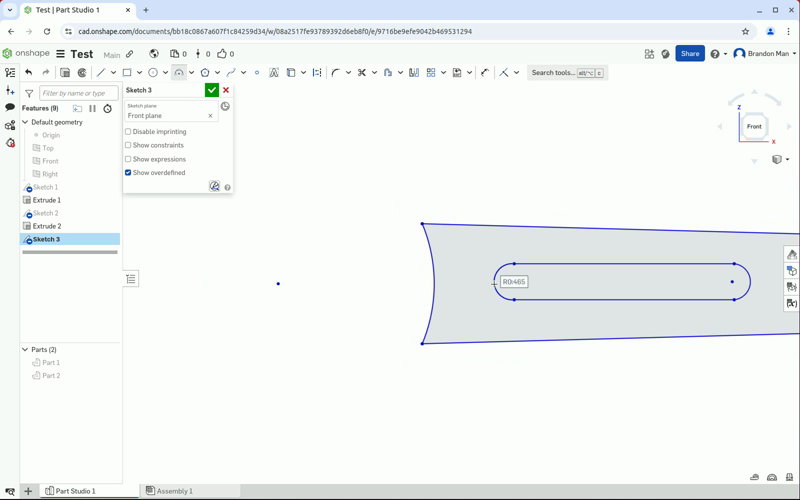
scroll(-6)
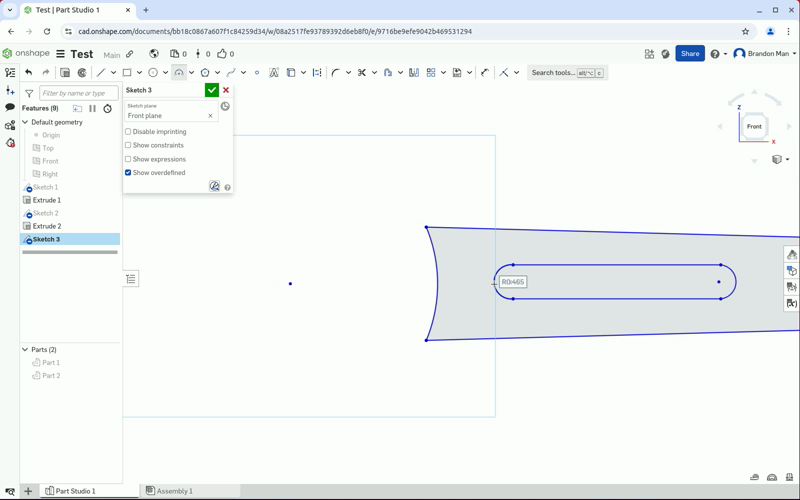
scroll(-6)
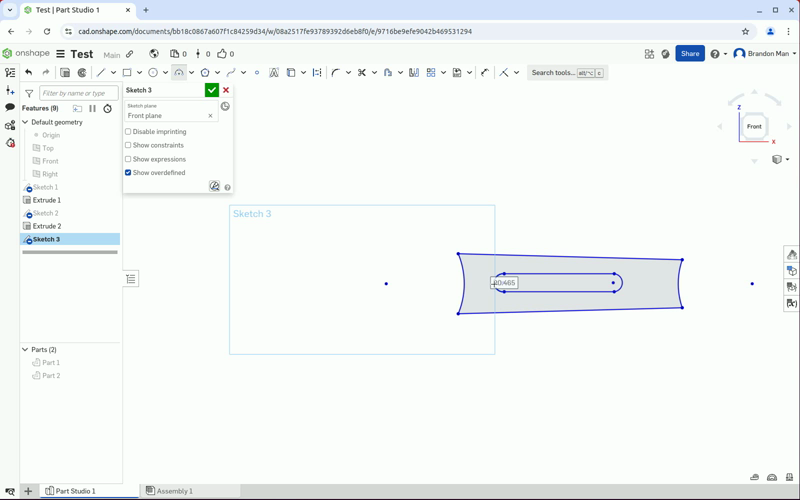
scroll(-6)
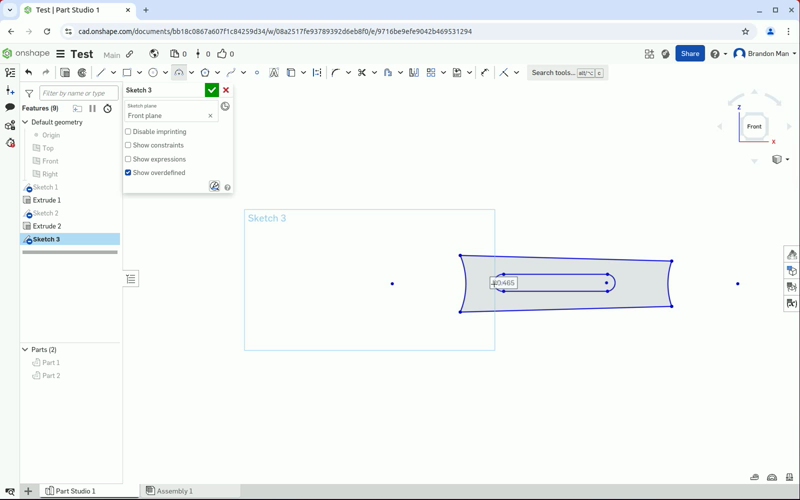
scroll(-6)
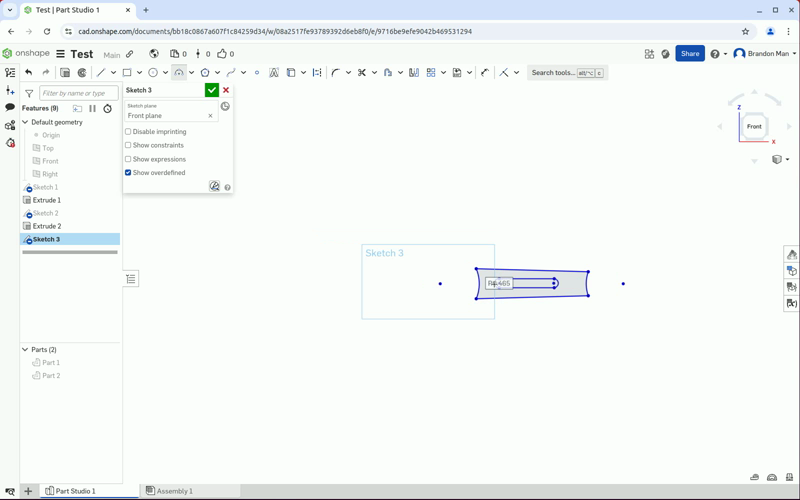
scroll(-6)
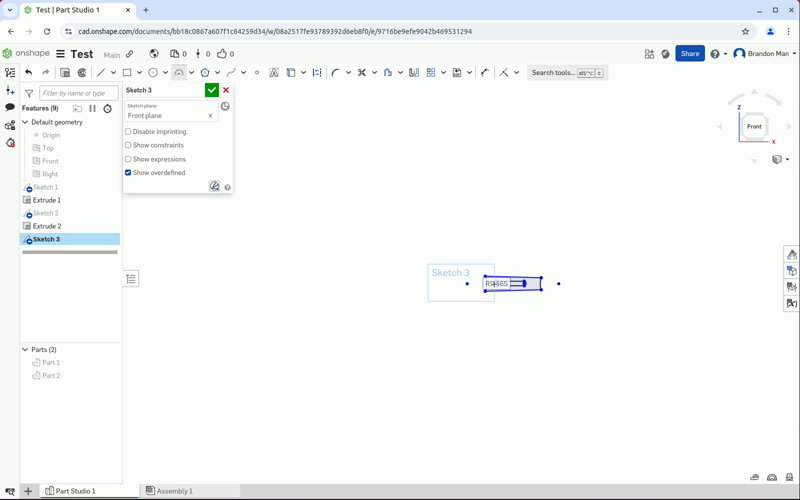
key_up(shift)
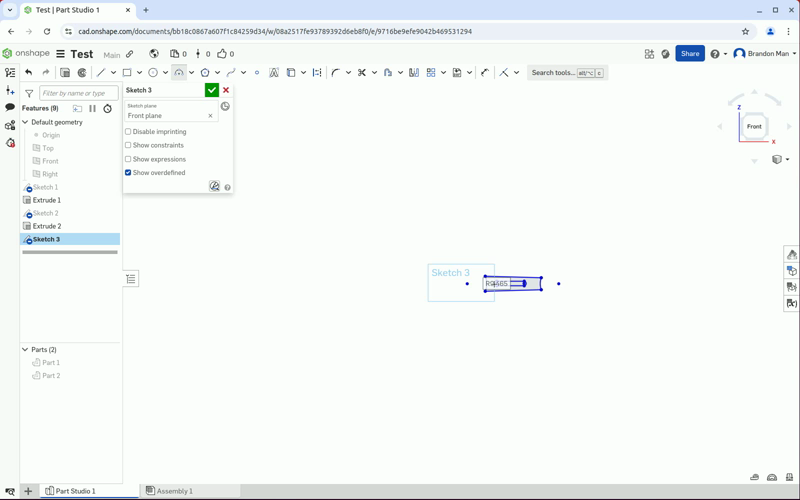
key(esc)
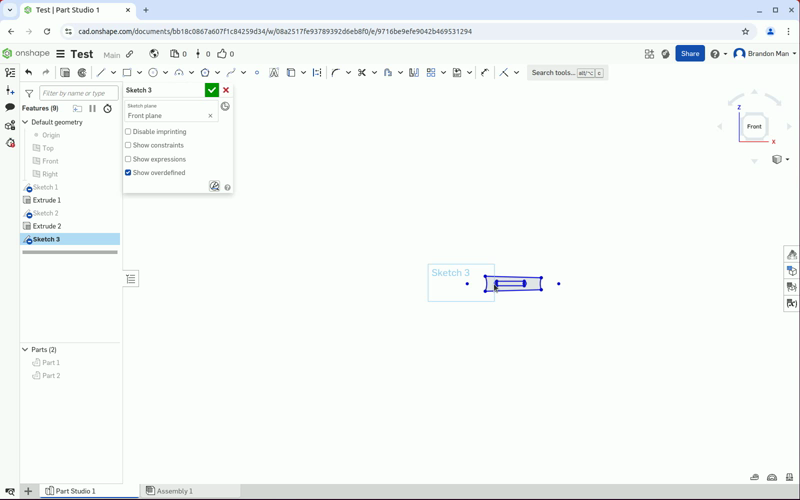
mouse_move(499, 279)
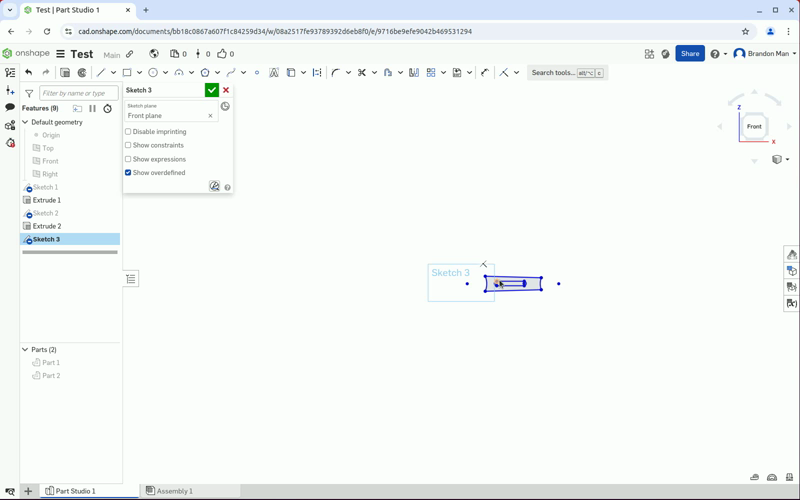
scroll(6)
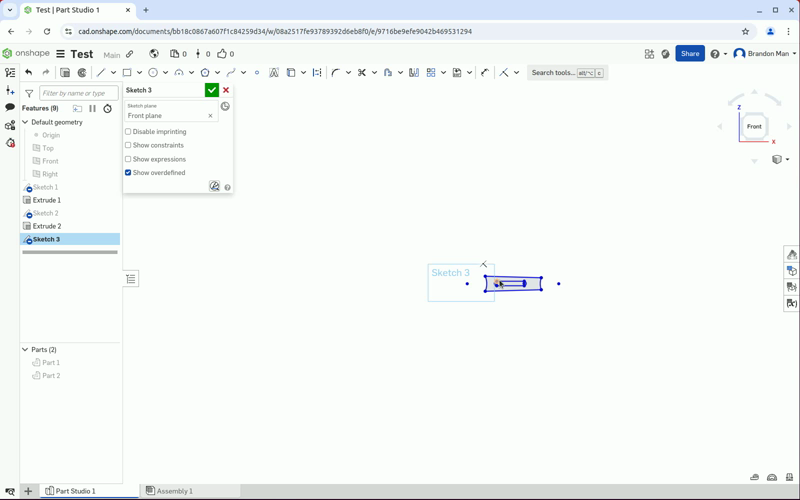
scroll(6)
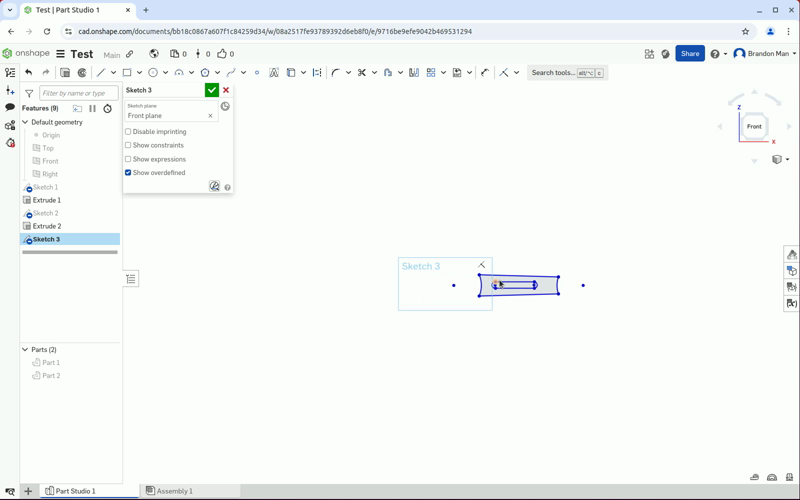
scroll(6)
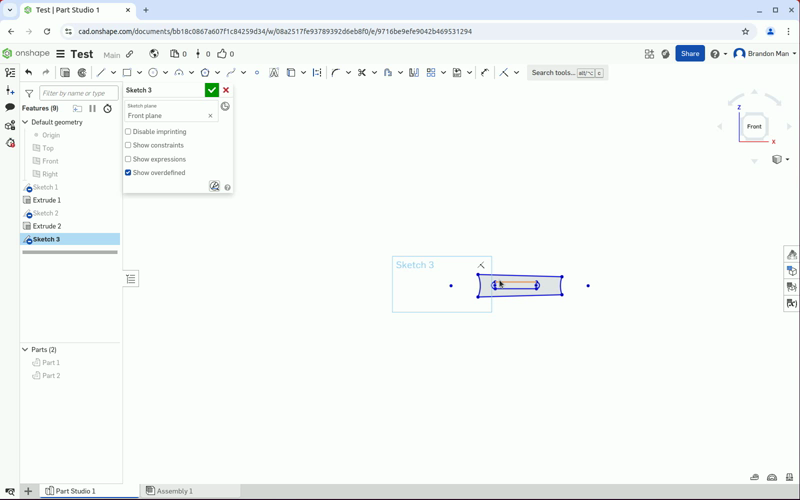
scroll(6)
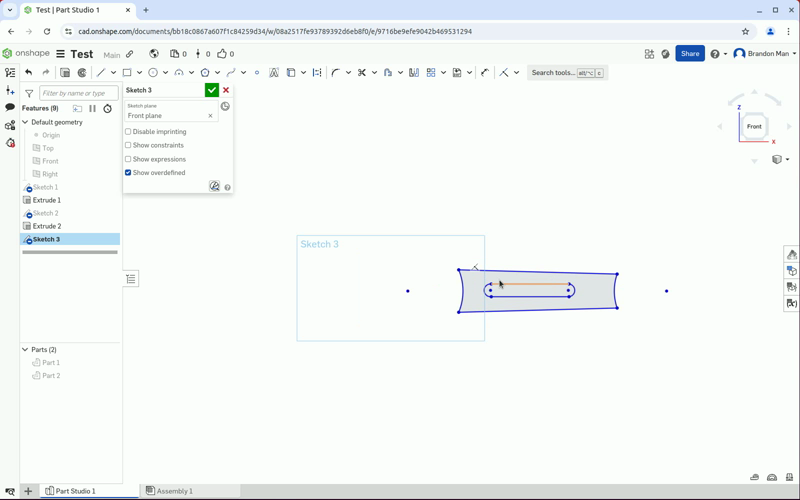
scroll(6)
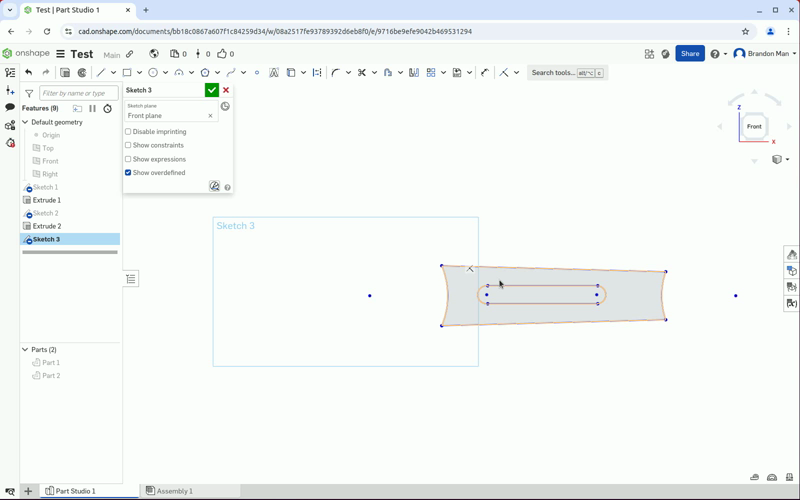
scroll(6)
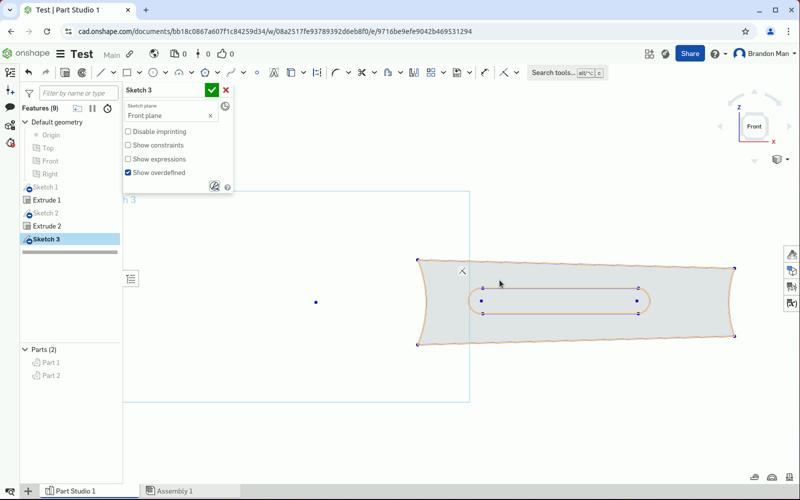
scroll(6)
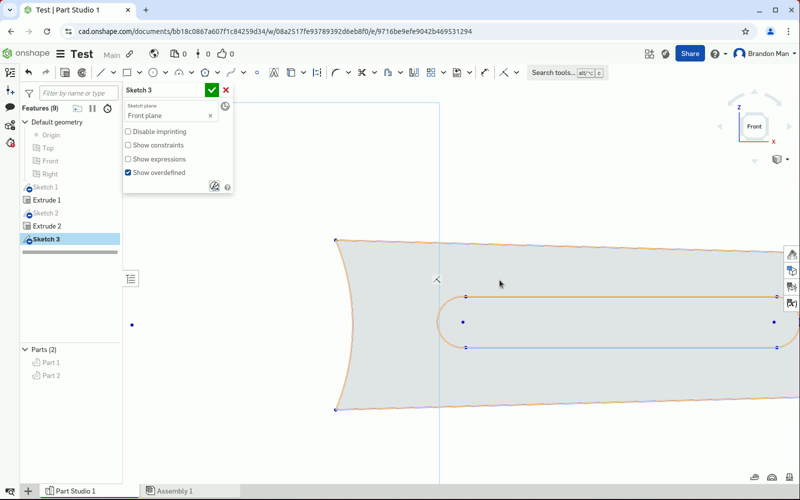
click(499, 279)
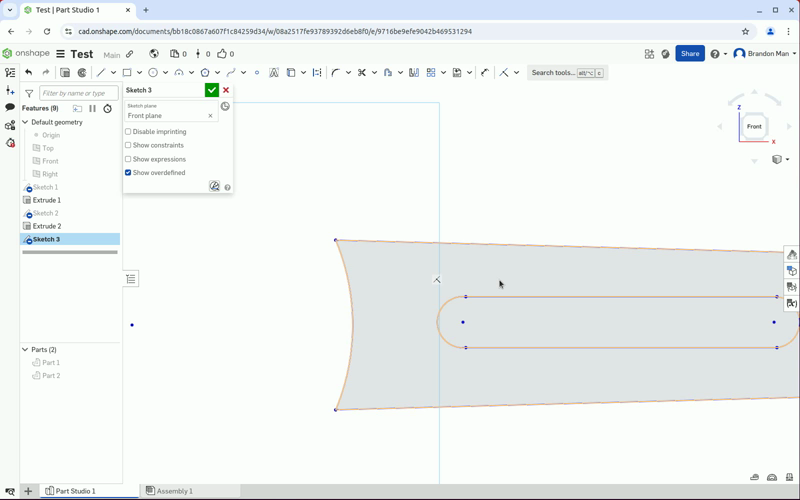
scroll(-6)
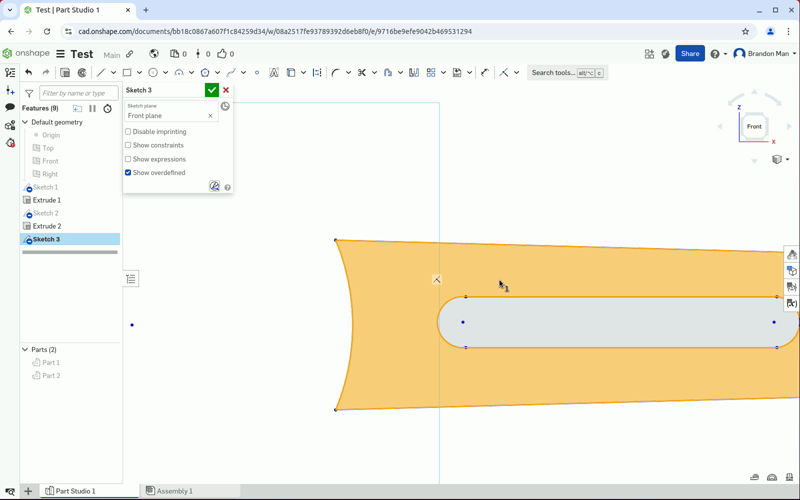
scroll(-6)
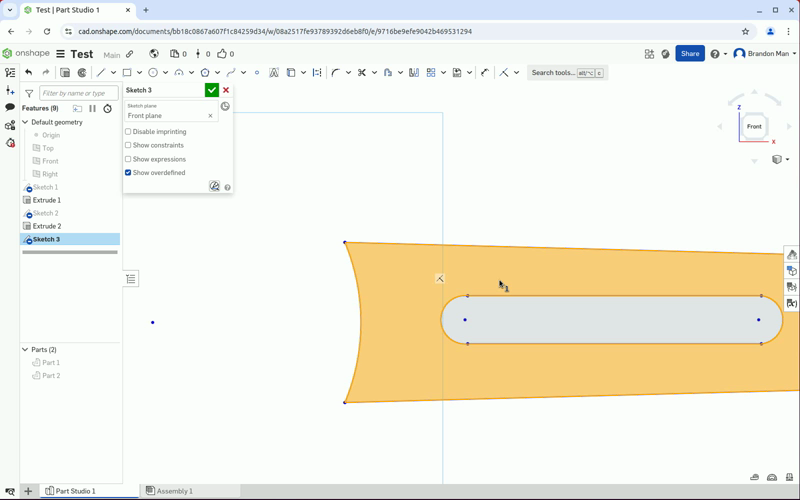
scroll(-6)
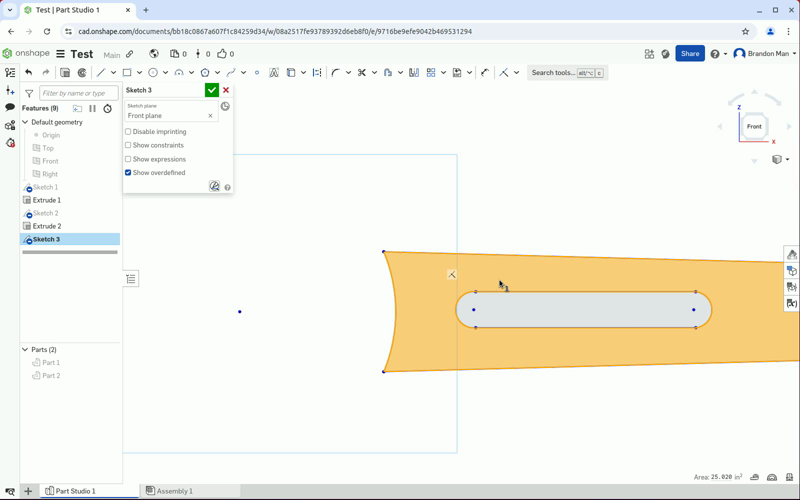
scroll(-6)
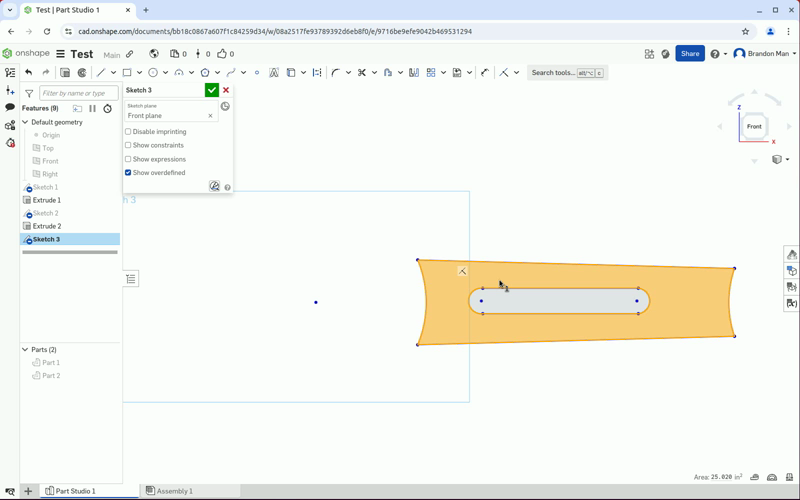
scroll(-6)
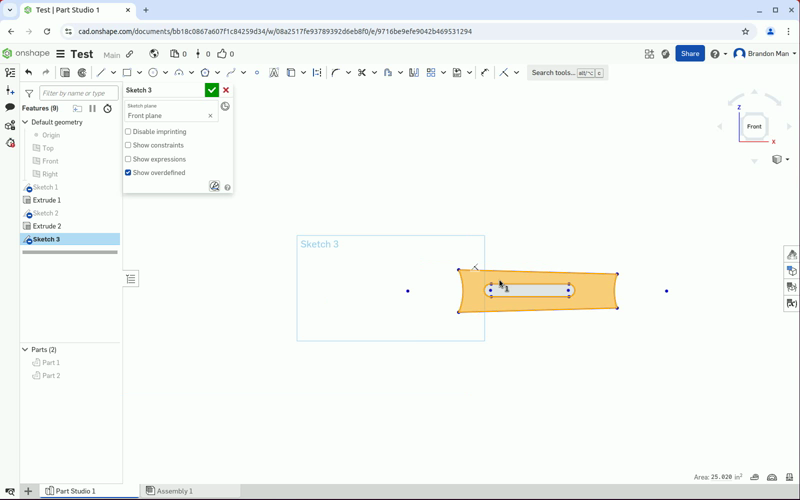
scroll(-6)
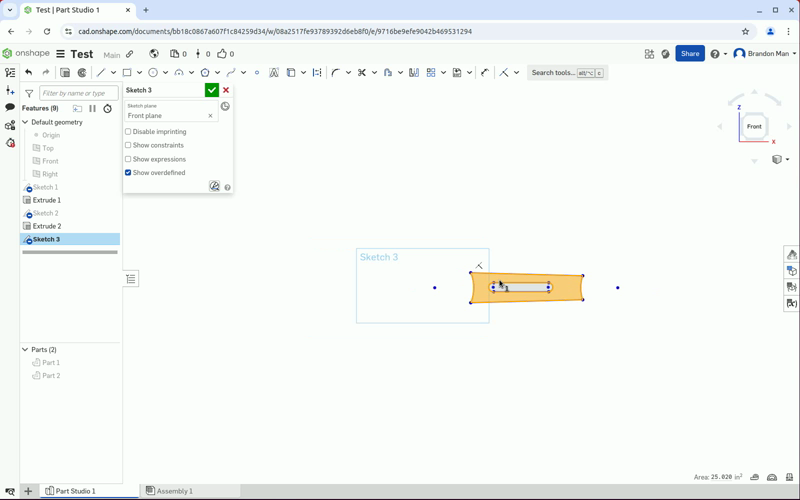
scroll(-6)
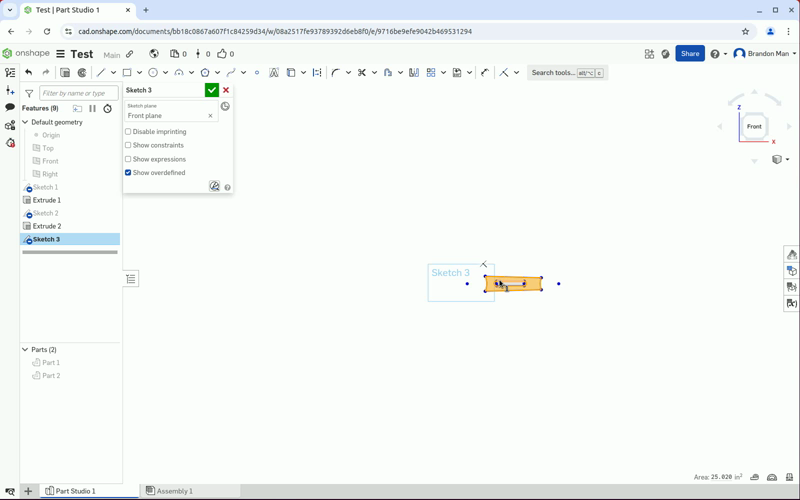
mouse_move(73, 352)
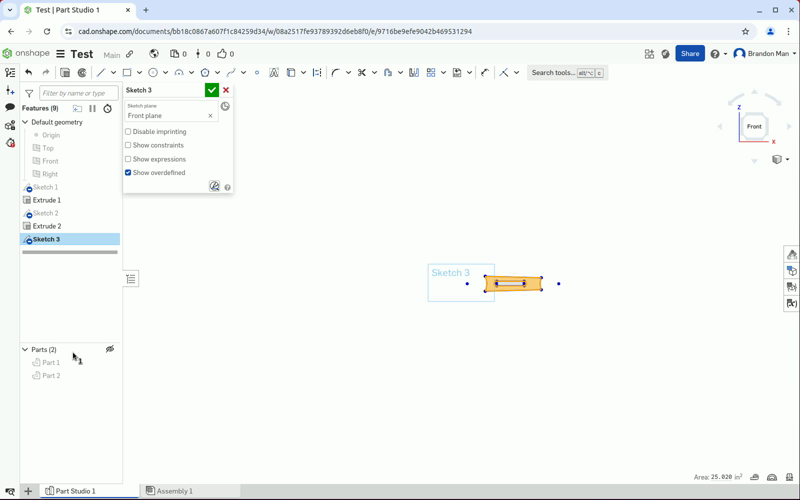
key(shift+y)
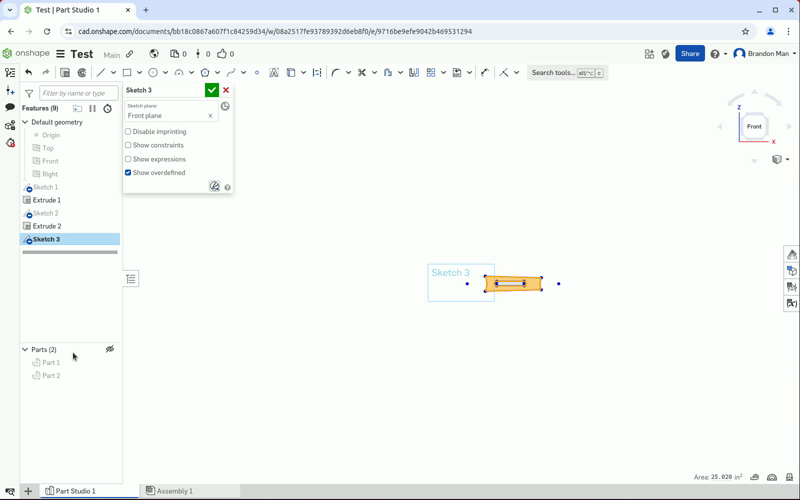
key(shift+e)
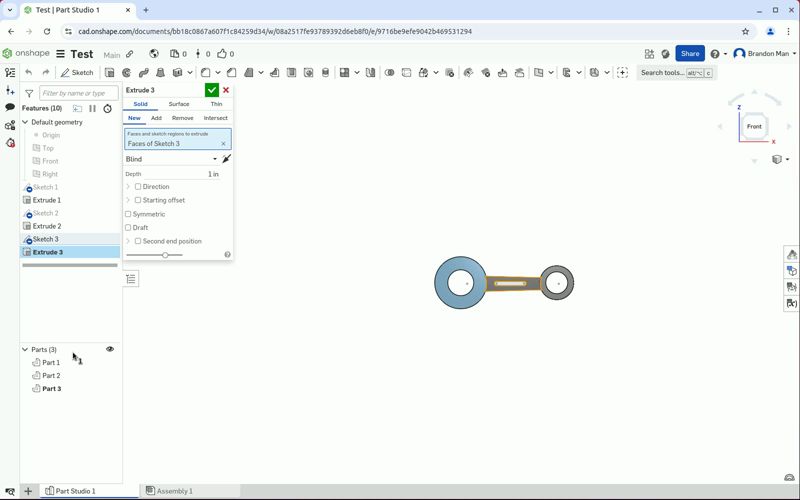
mouse_move(143, 106)
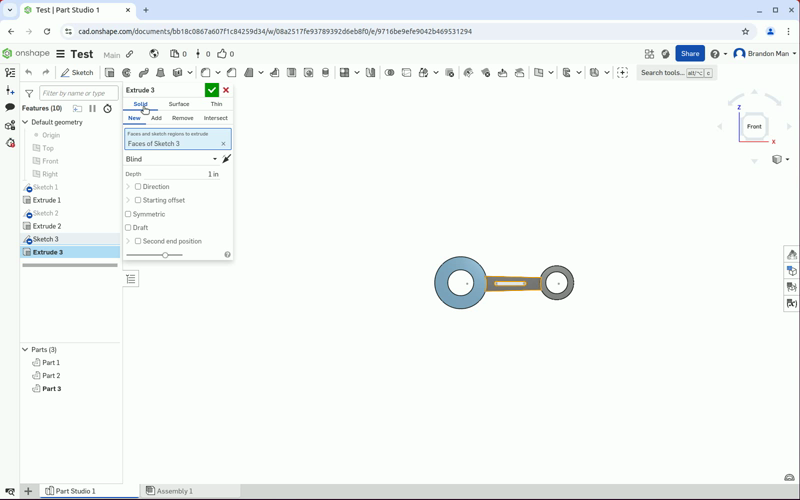
click(143, 106)
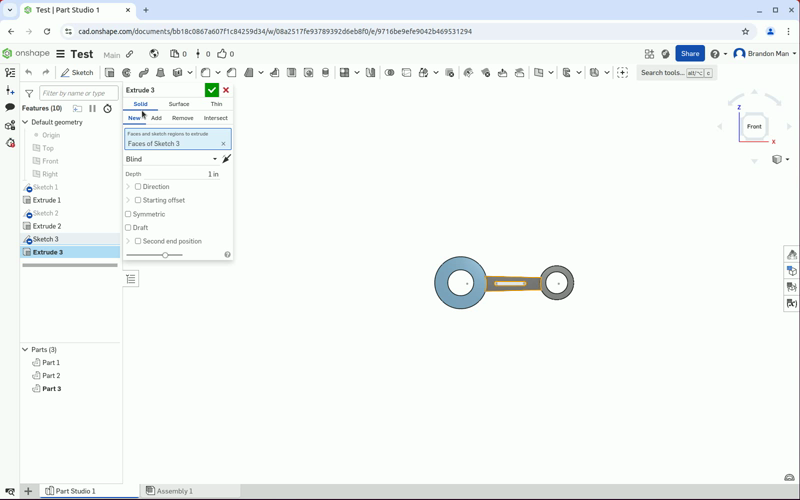
mouse_move(137, 120)
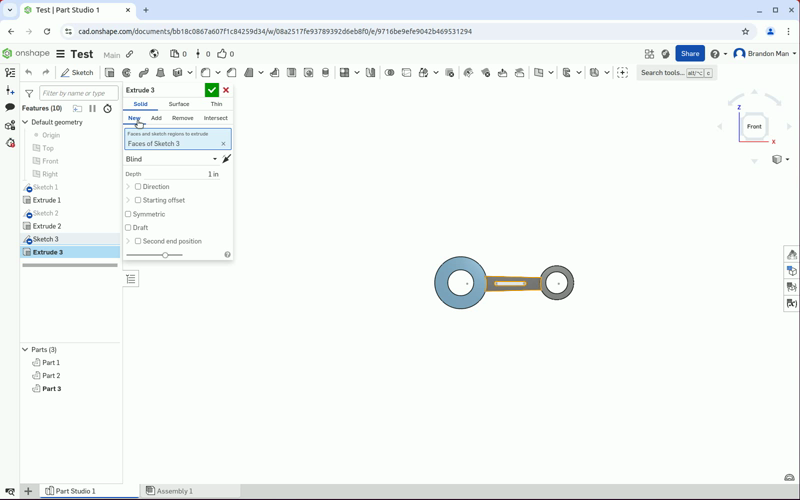
click(137, 120)
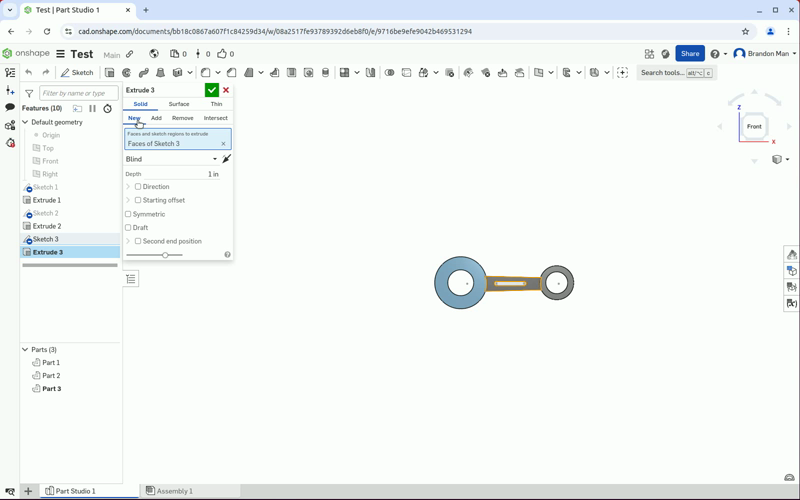
key(tab, 4)
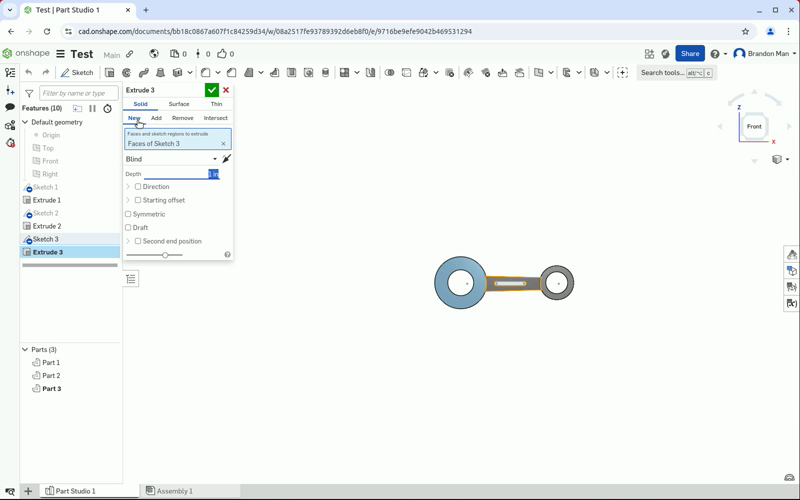
text(0.963)
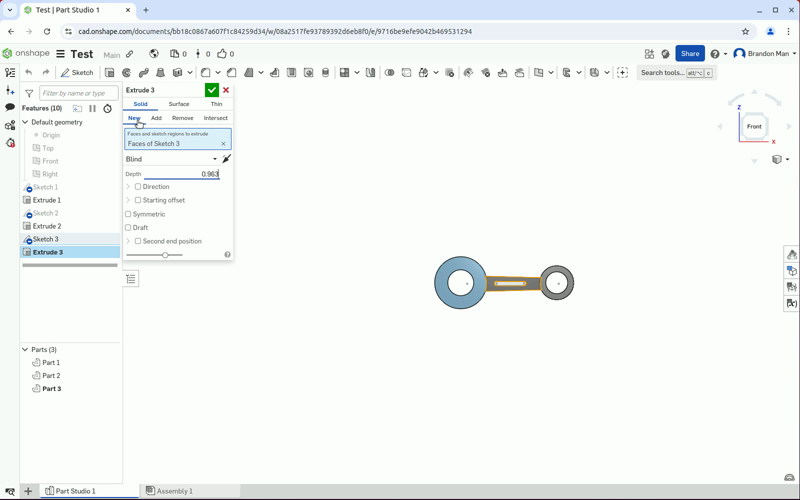
key(enter)
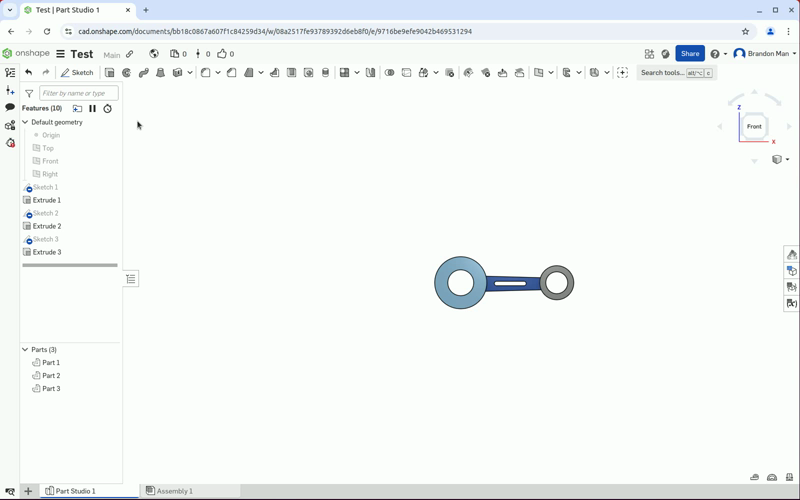
key(shift+h)
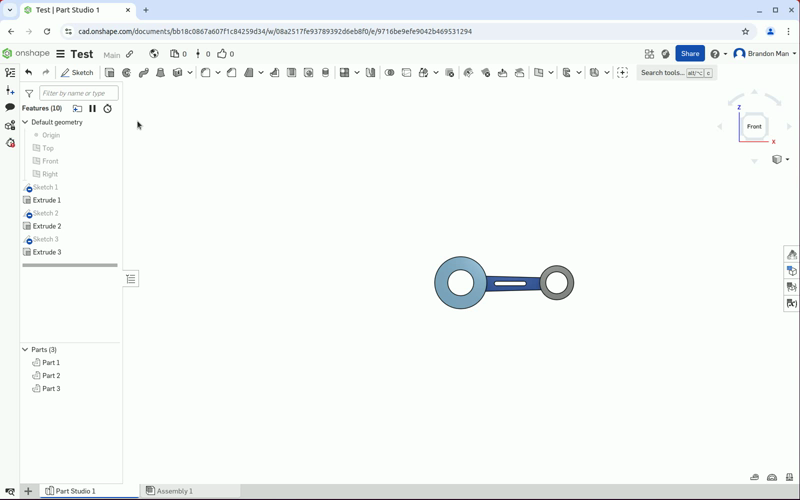
key(shift+h)
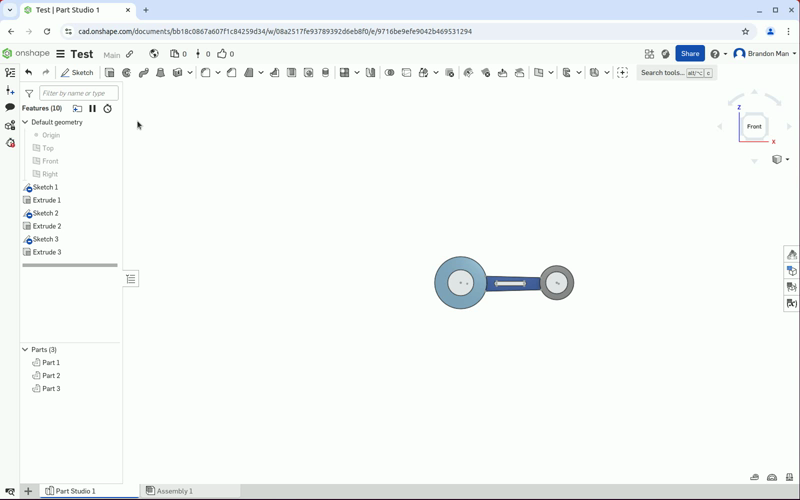
key(shift+7)
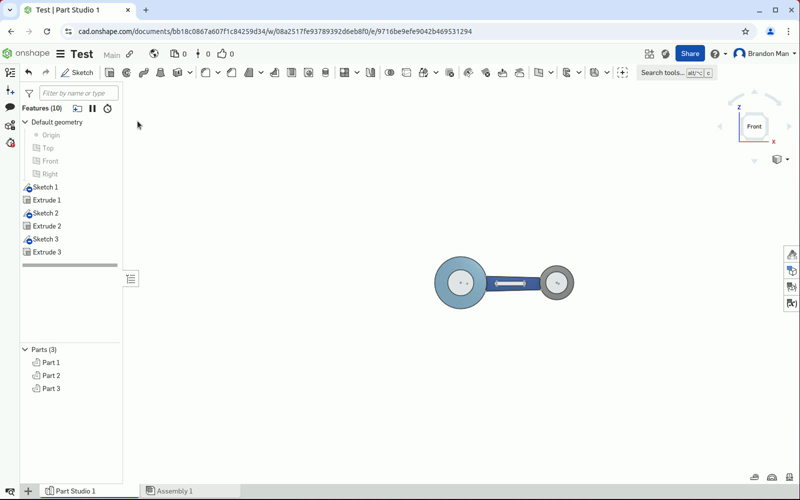
key(left, 2)
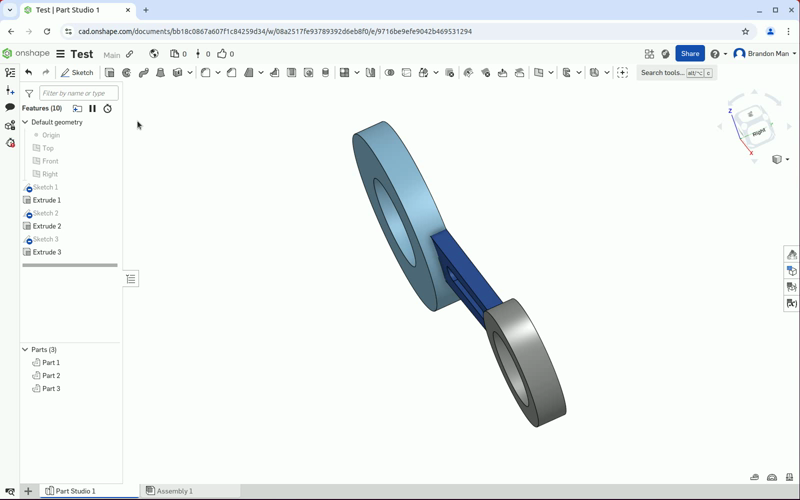
key(down, 2)
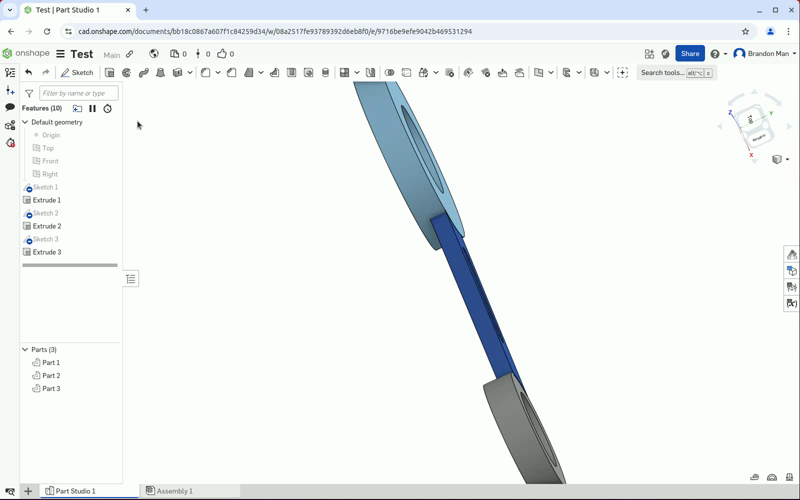
key(up, 2)
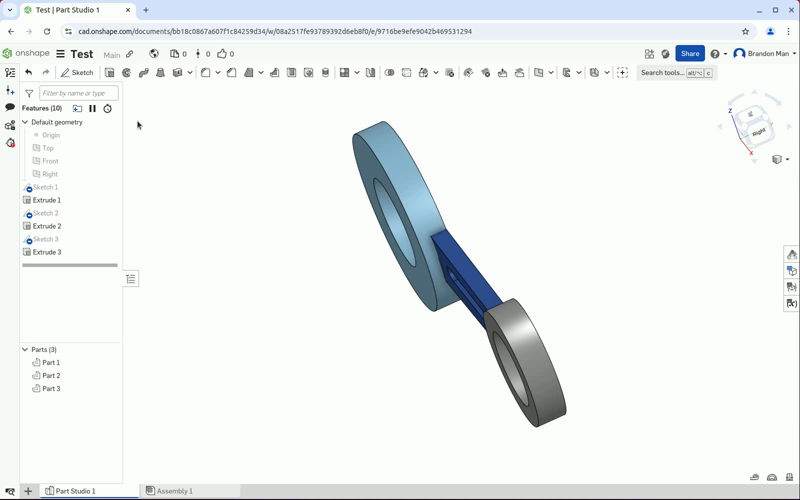
key(right, 2)
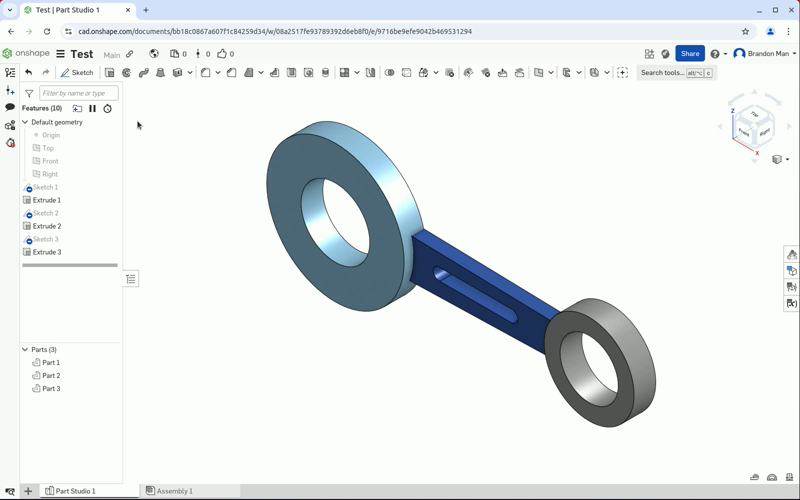
mouse_move(73, 189)
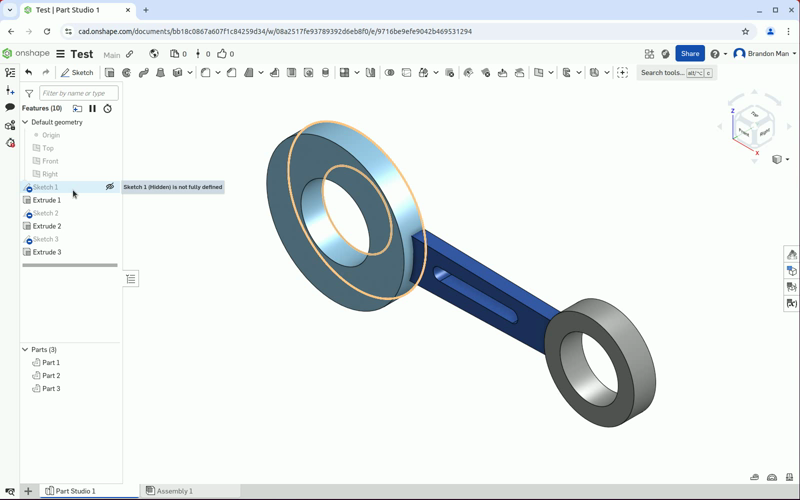
click(73, 189)